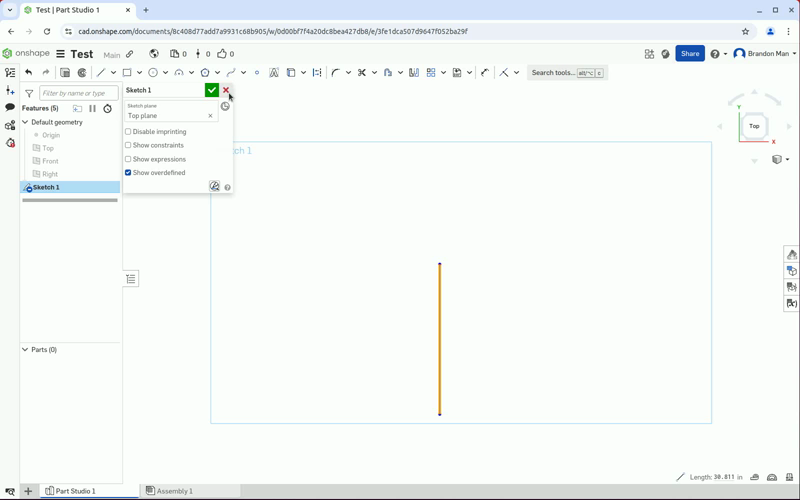
key(shift+h)
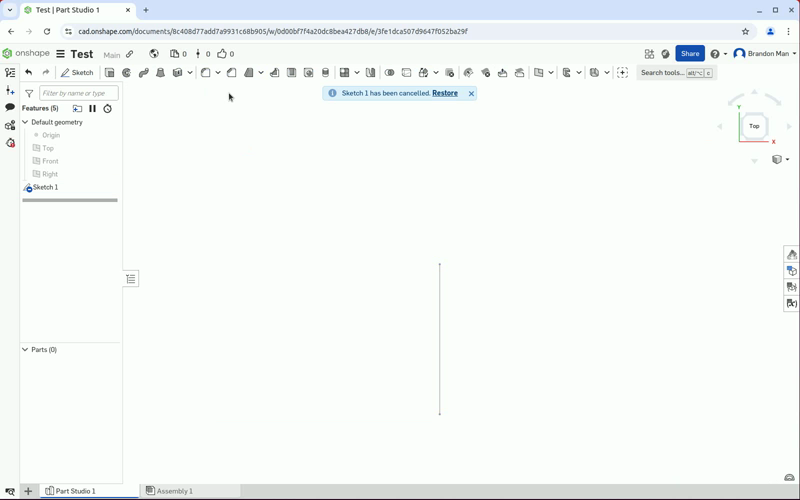
key(shift+s)
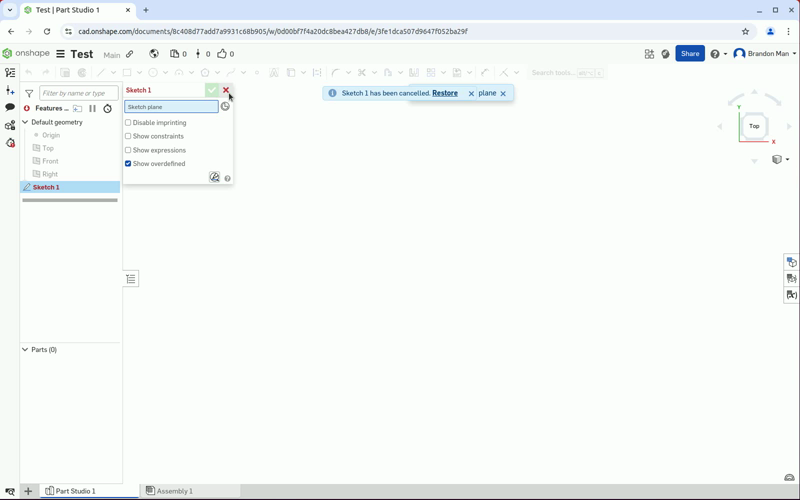
mouse_move(73, 150)
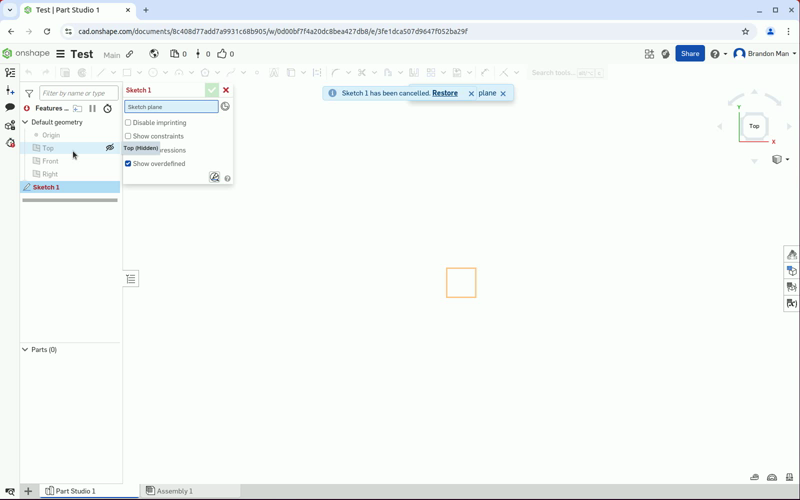
click(73, 150)
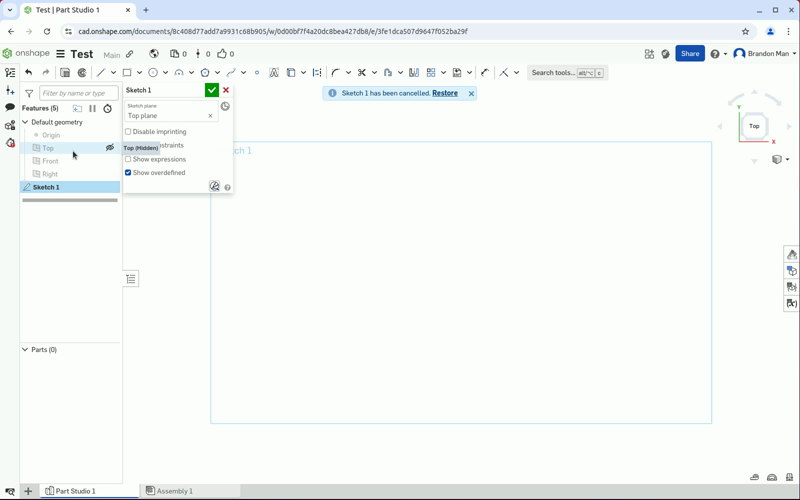
mouse_move(73, 352)
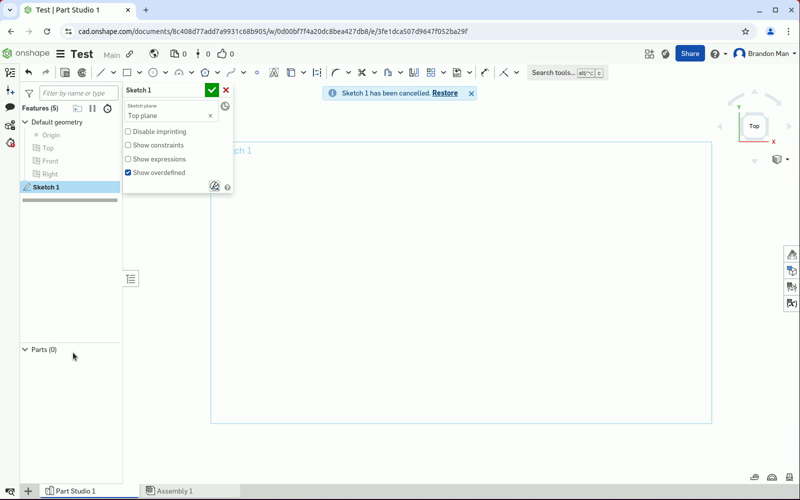
key(y)
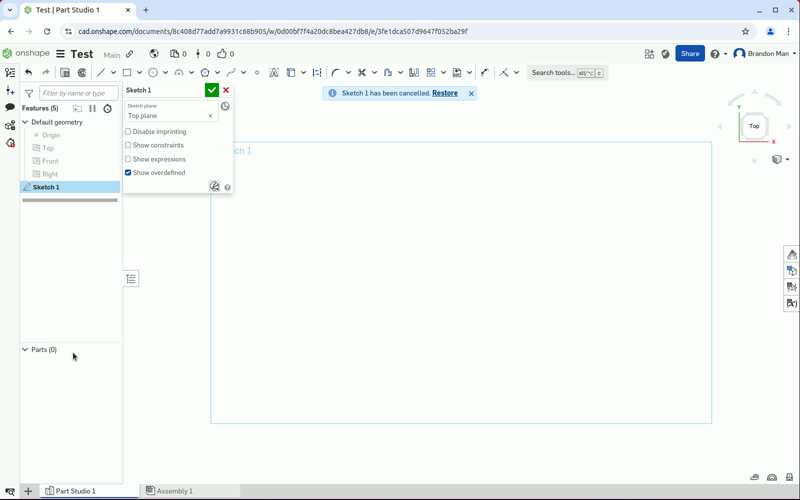
key(l)
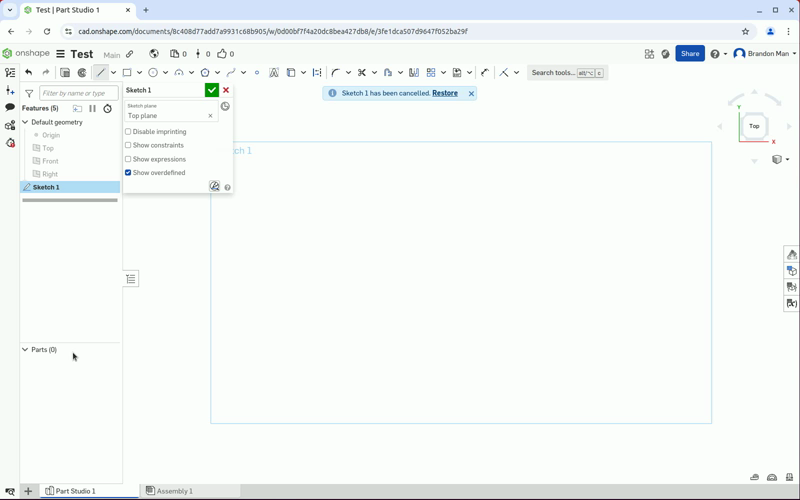
key_down(shift)
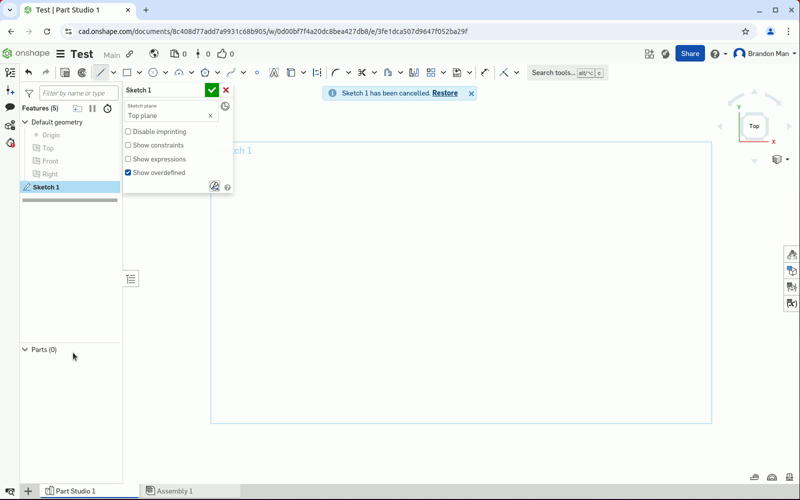
mouse_move(431, 395)
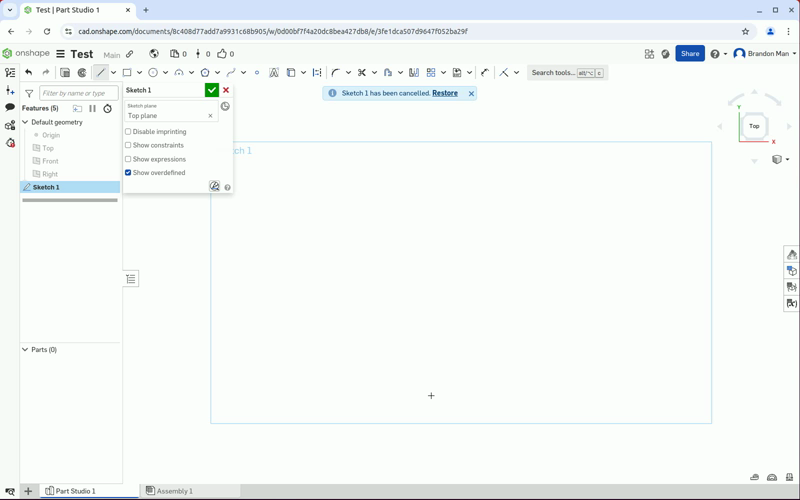
click(431, 395)
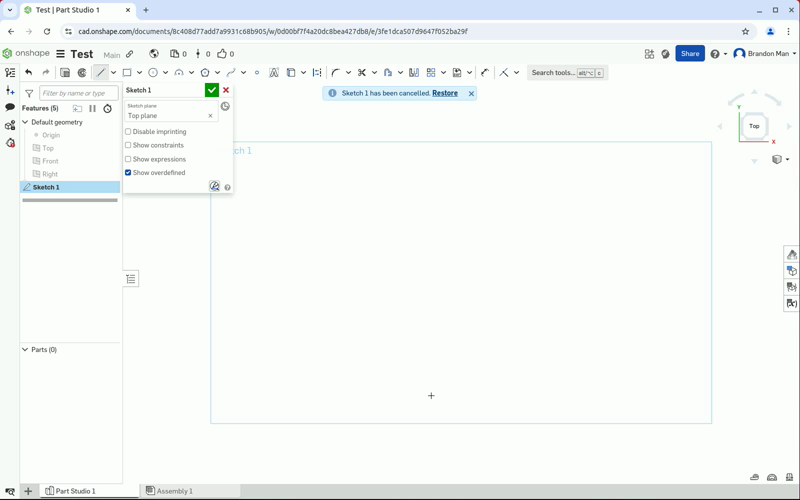
key_up(shift)
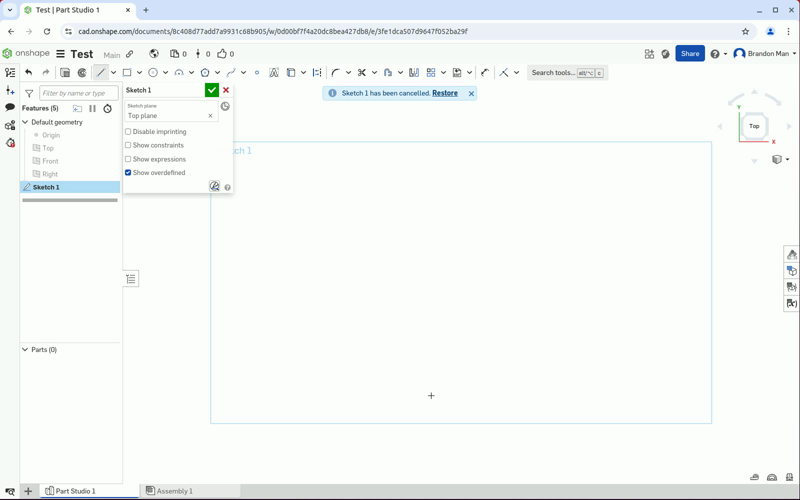
key_down(shift)
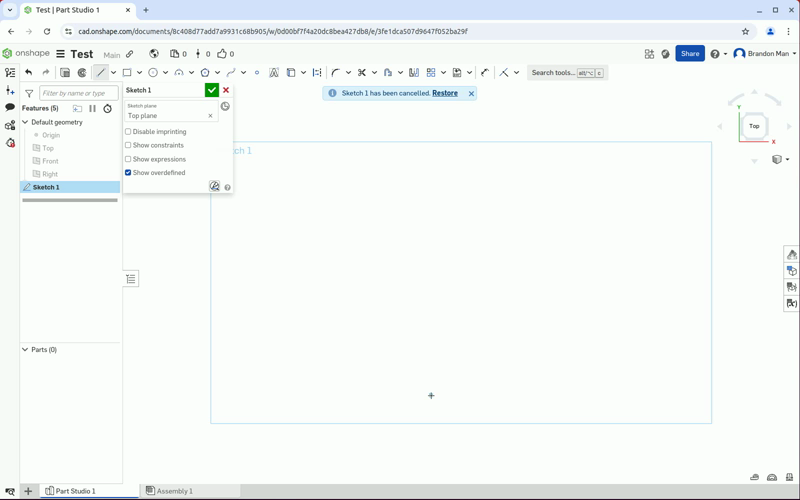
mouse_move(461, 395)
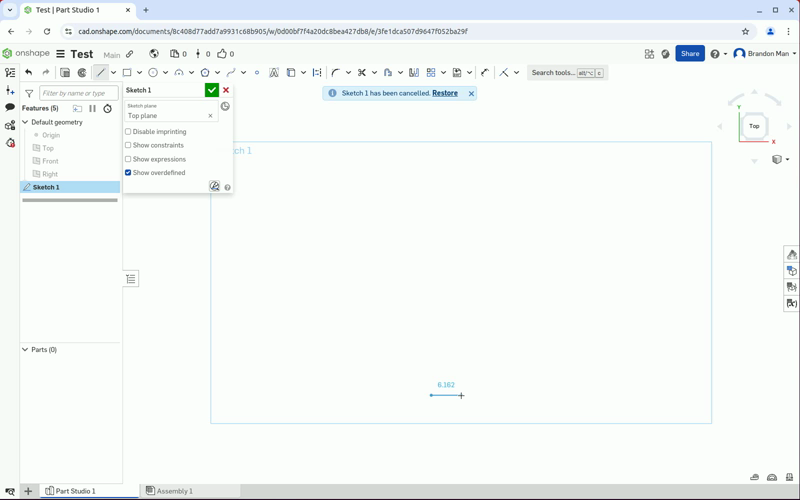
mouse_move(483, 395)
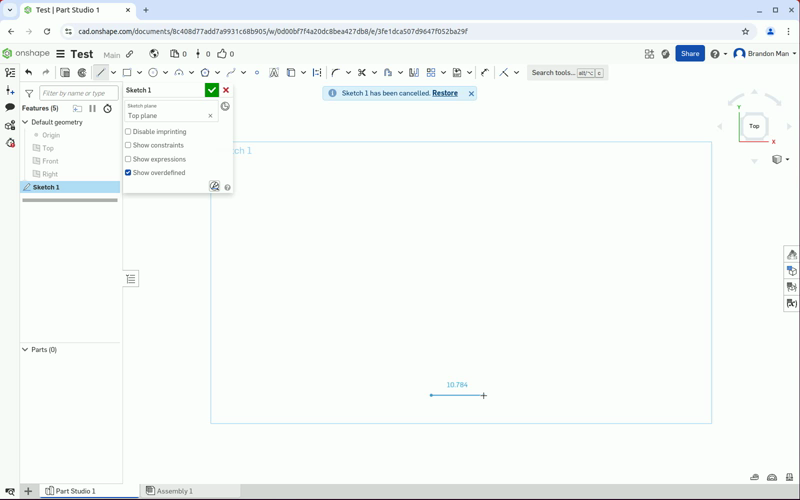
click(483, 395)
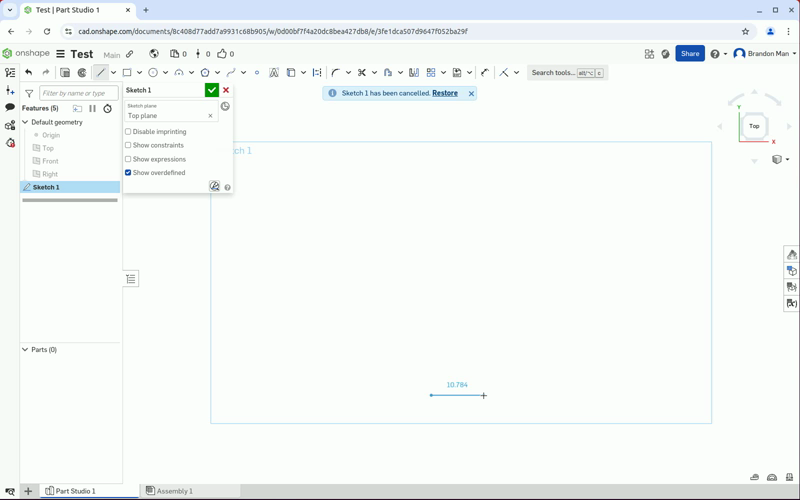
key_up(shift)
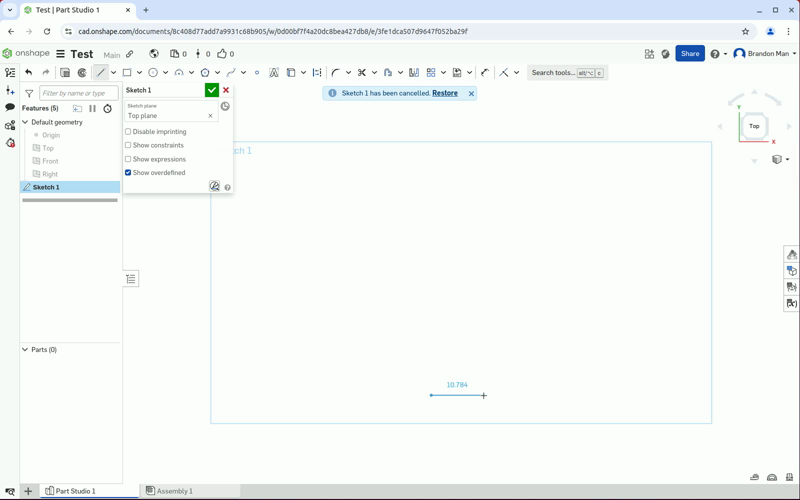
key_down(shift)
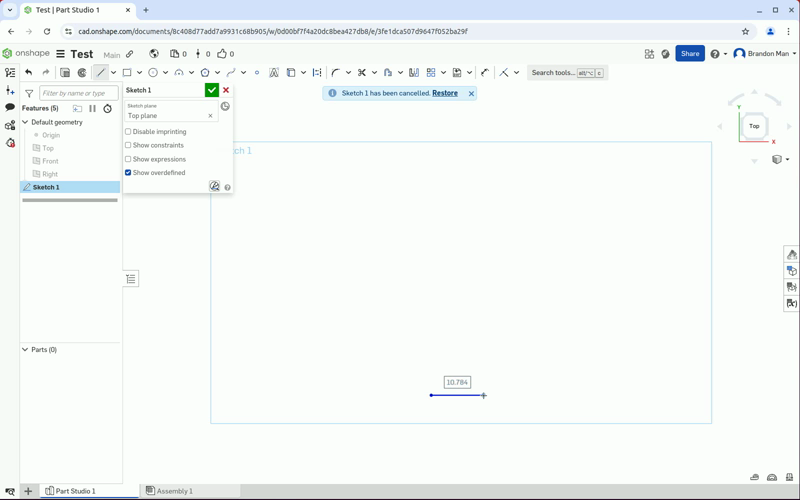
mouse_move(483, 204)
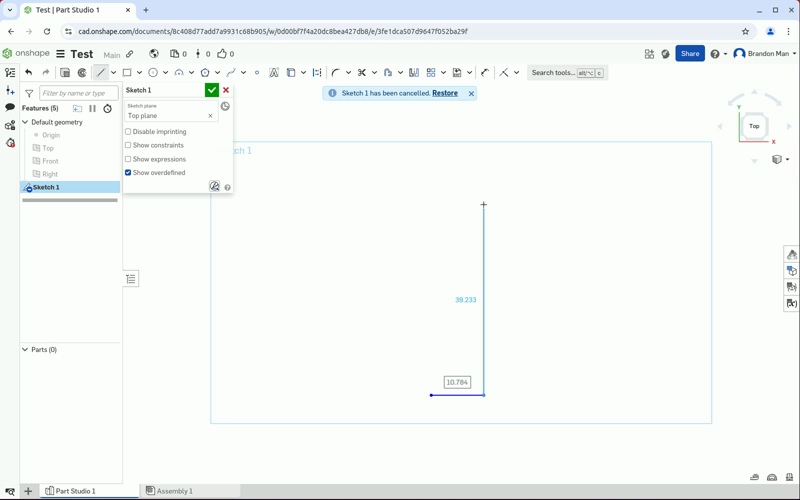
click(483, 204)
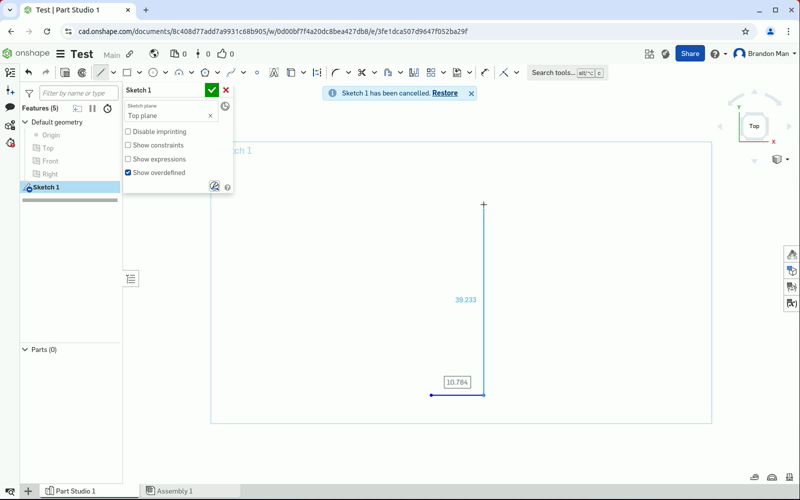
key_up(shift)
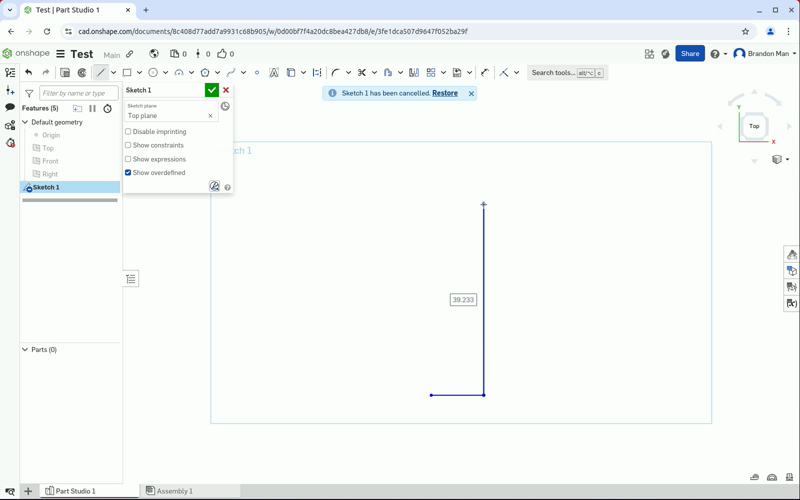
key_down(shift)
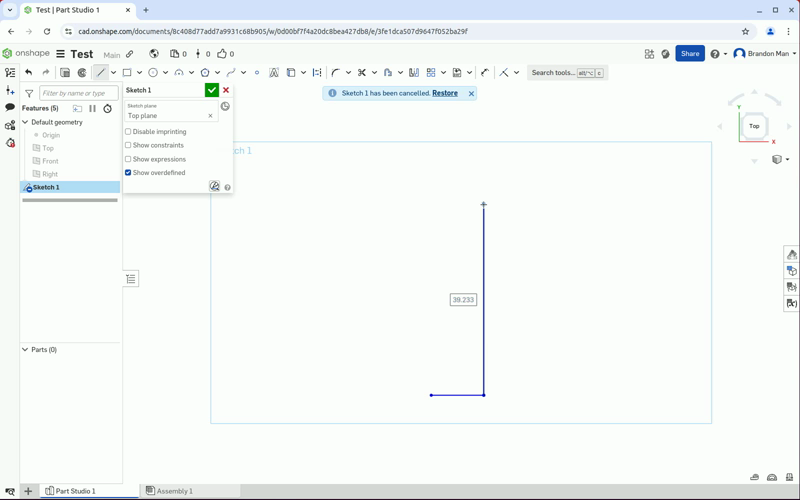
mouse_move(513, 204)
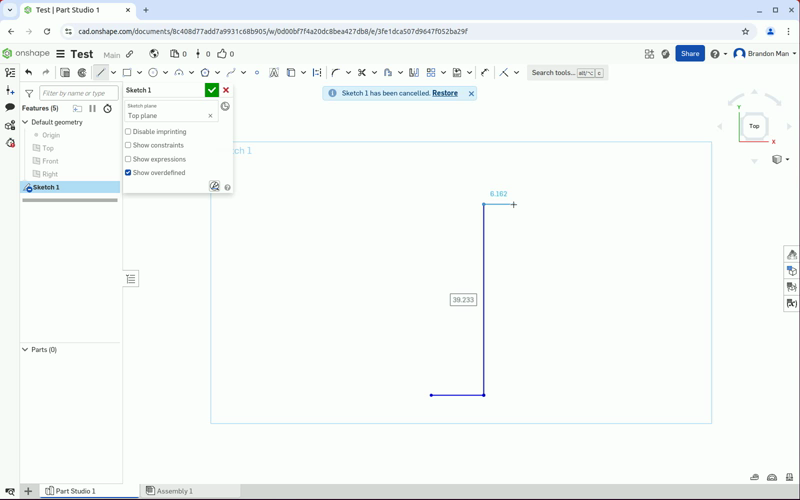
mouse_move(431, 204)
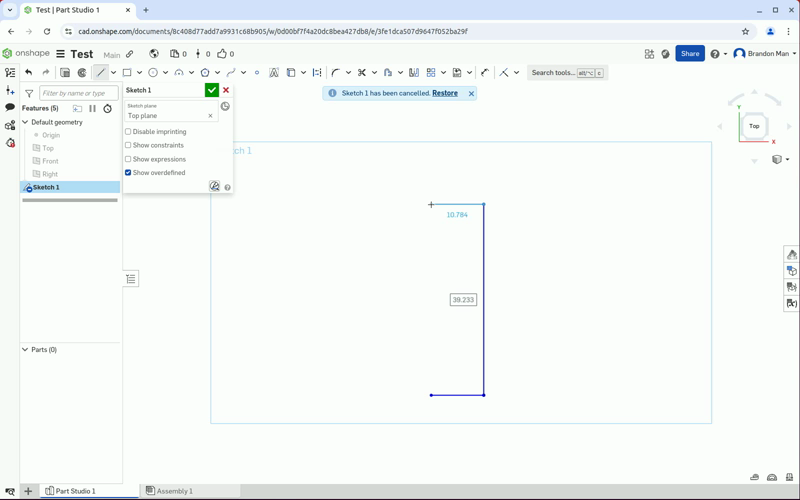
click(431, 204)
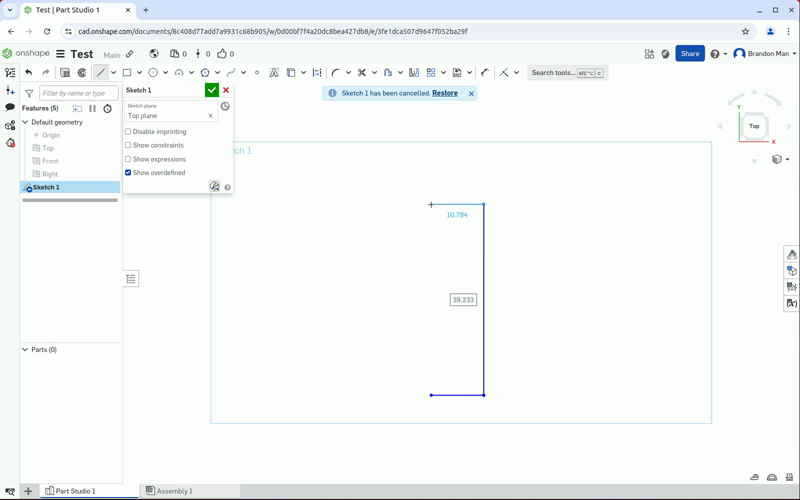
key_up(shift)
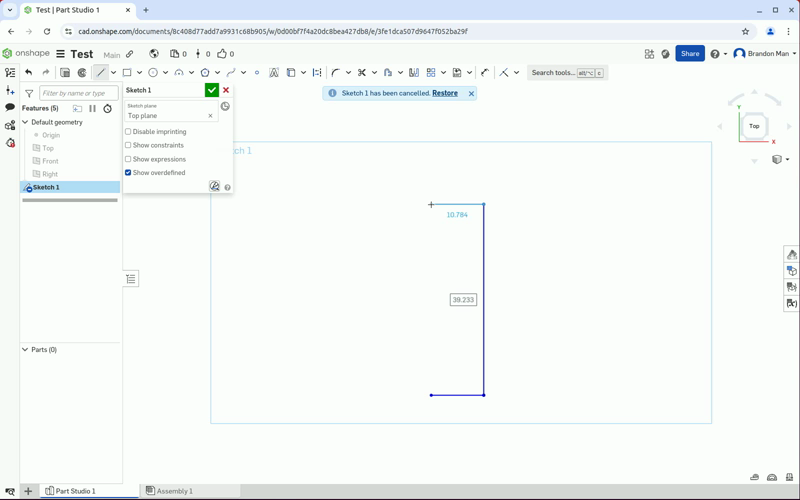
key_down(shift)
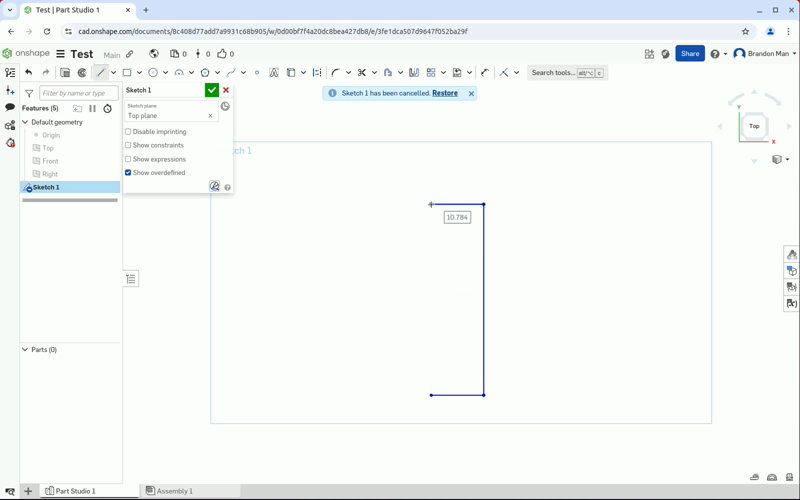
mouse_move(431, 395)
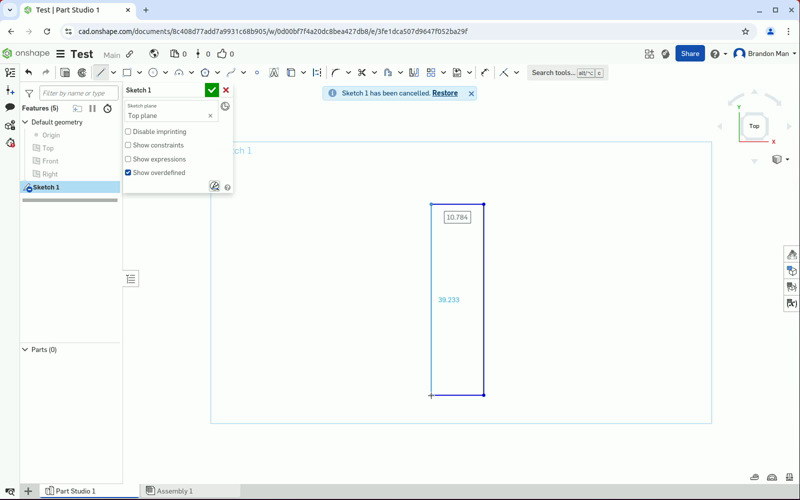
key_up(shift)
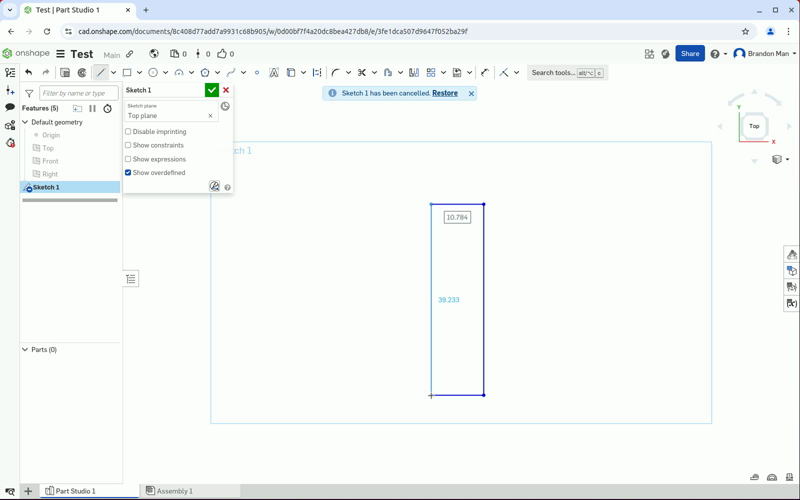
click(431, 395)
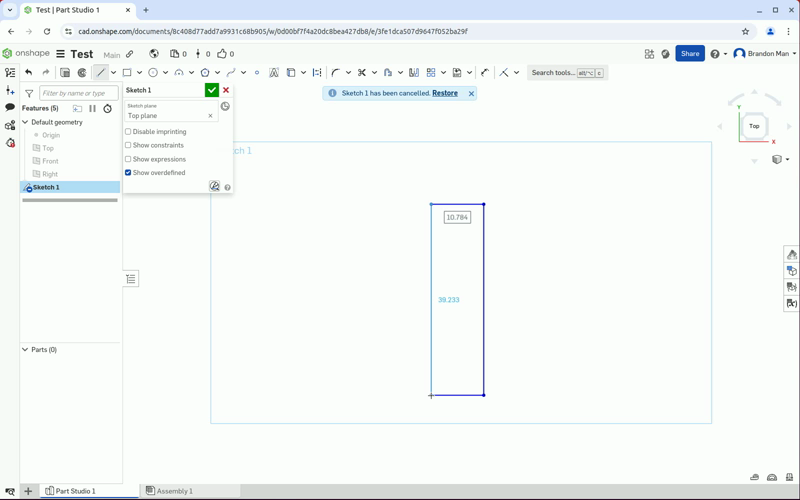
key(esc)
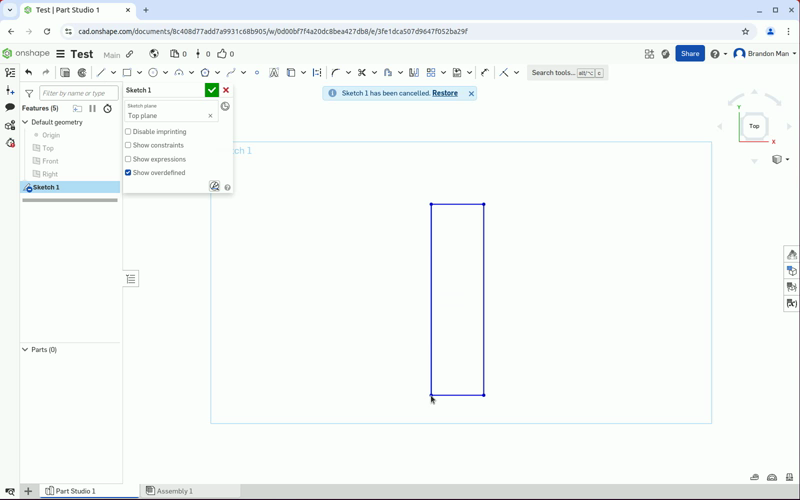
mouse_move(476, 276)
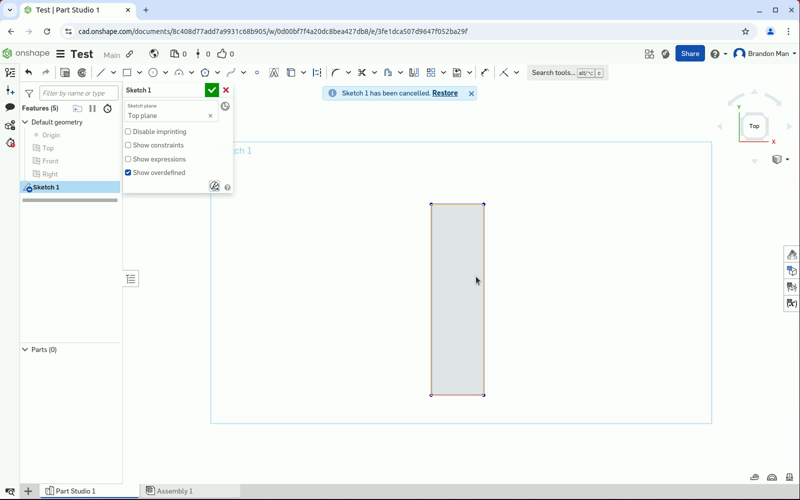
click(476, 276)
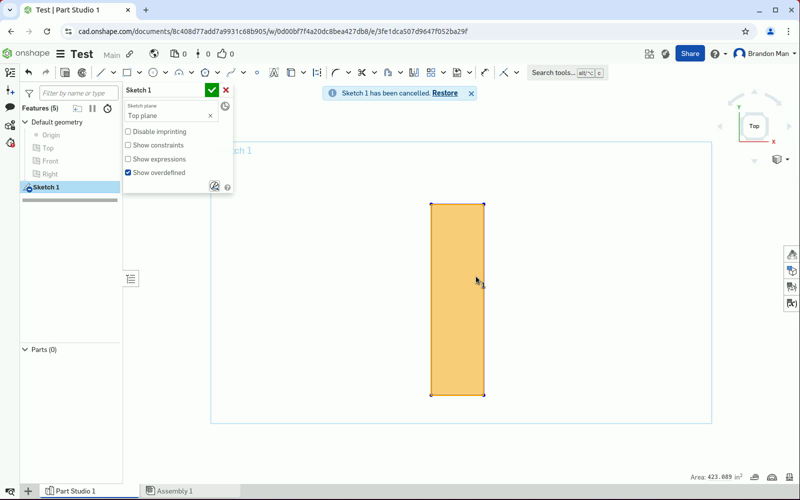
mouse_move(73, 352)
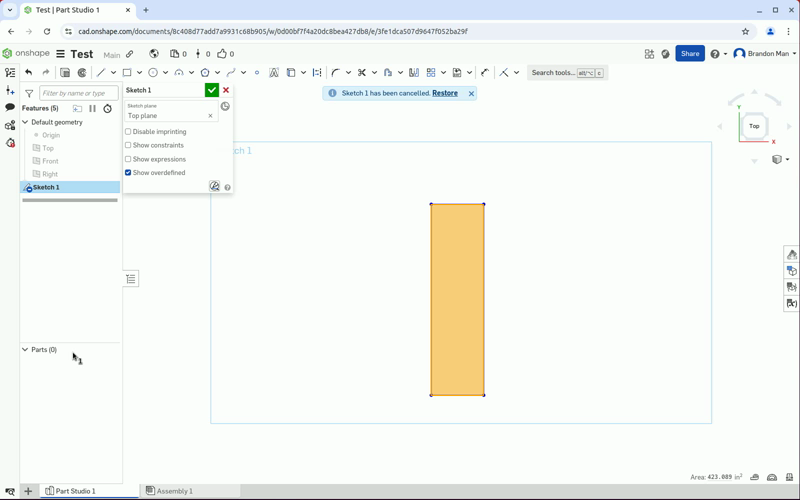
key(shift+y)
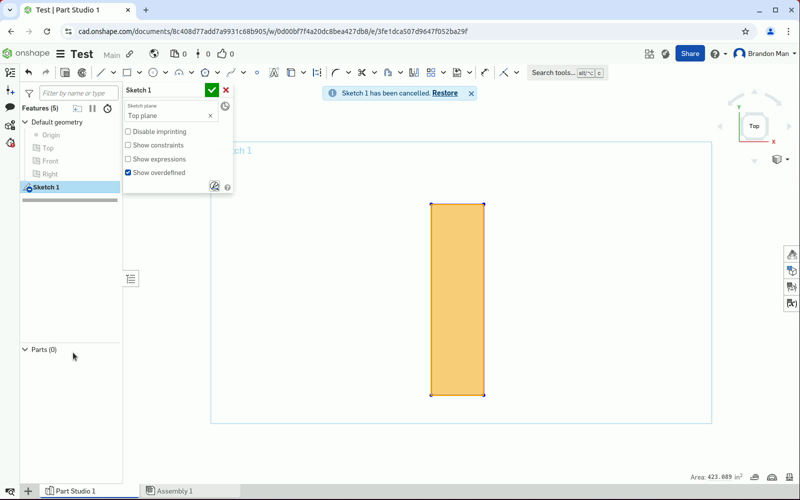
key(shift+e)
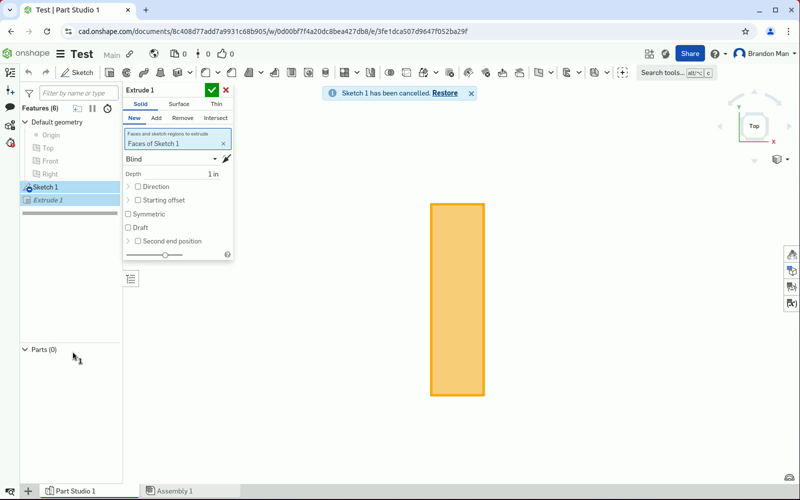
mouse_move(143, 106)
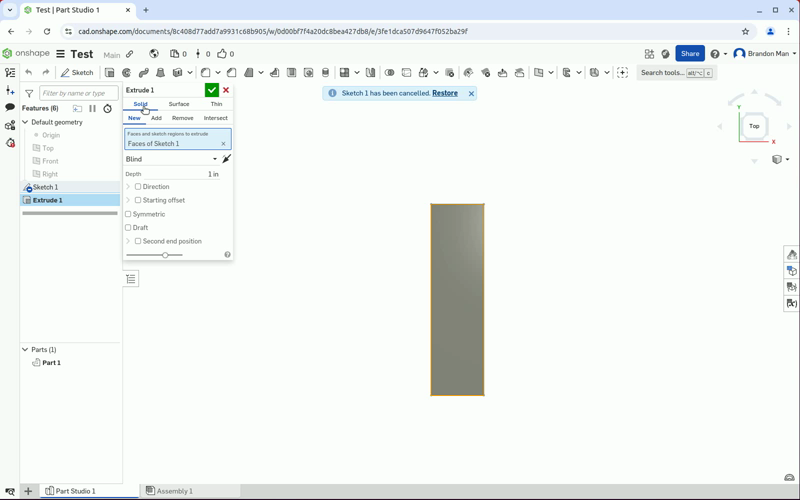
click(143, 106)
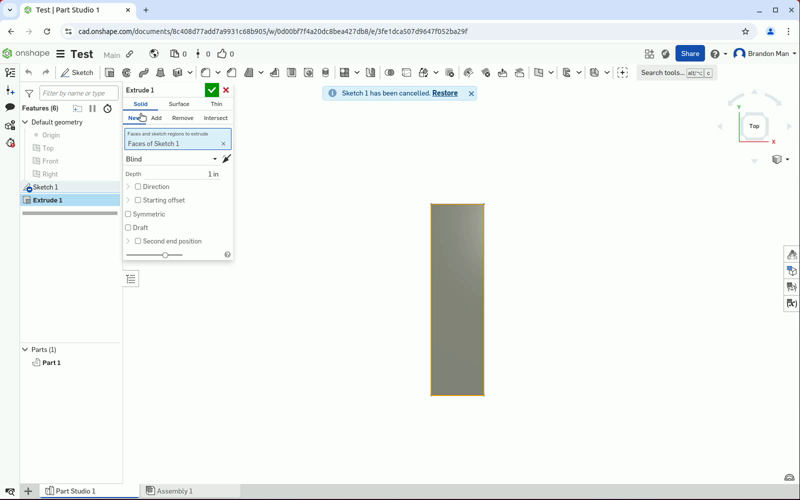
mouse_move(137, 120)
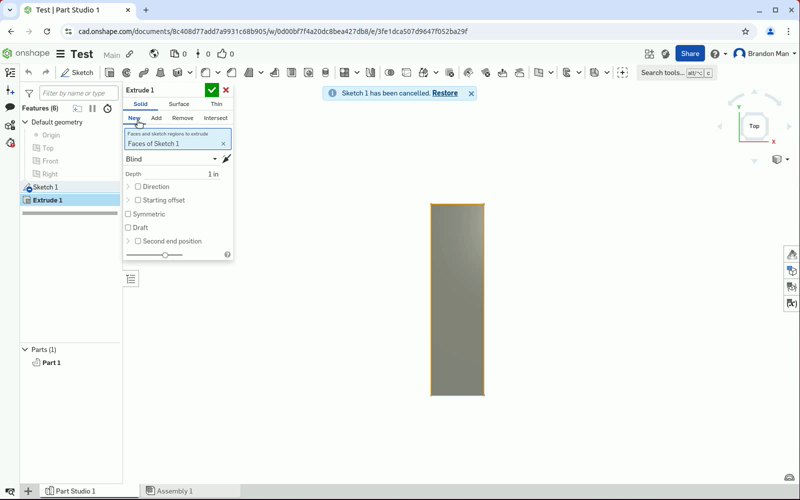
click(137, 120)
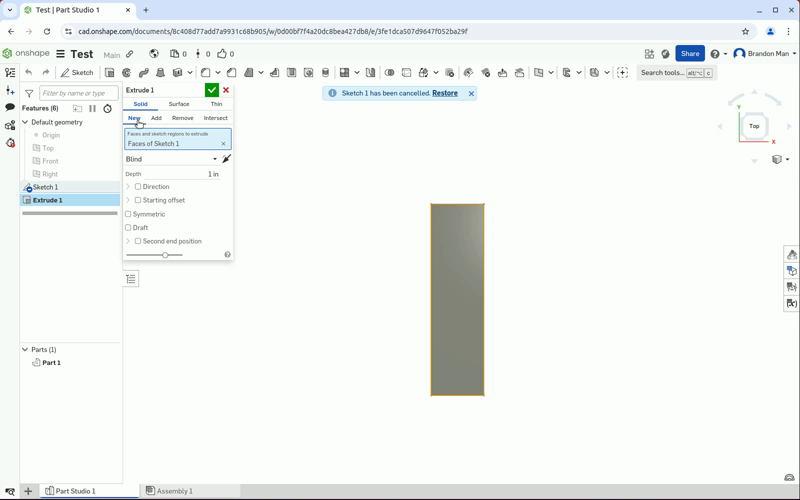
key(tab, 4)
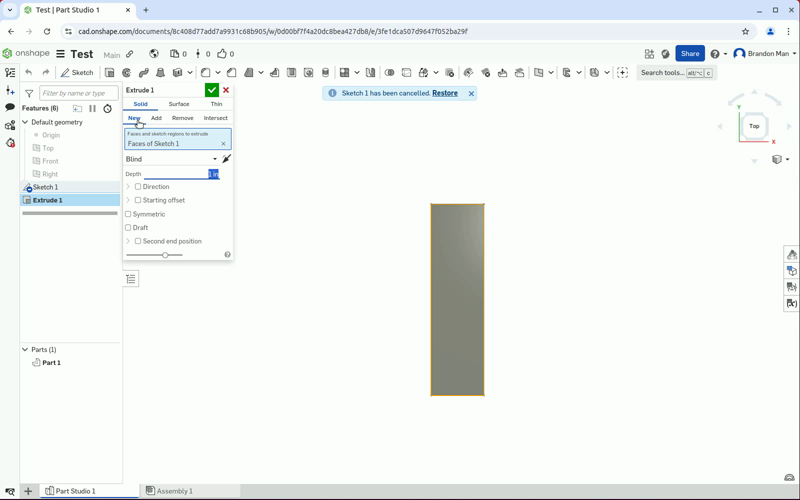
text(-1.685)
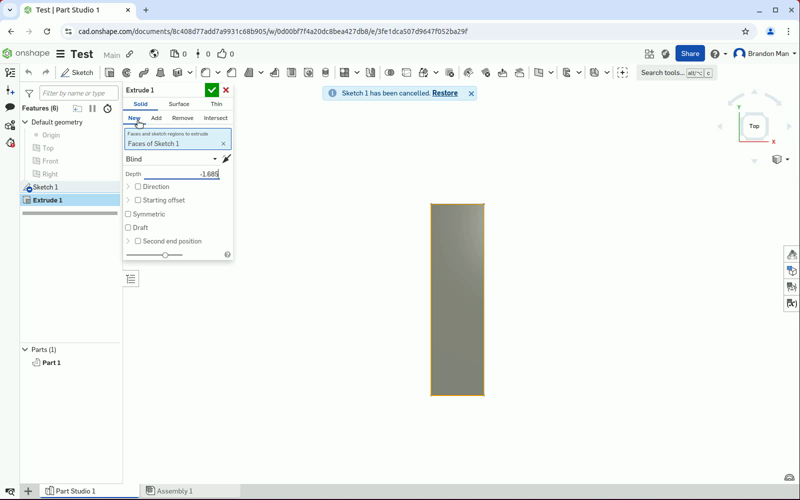
key(enter)
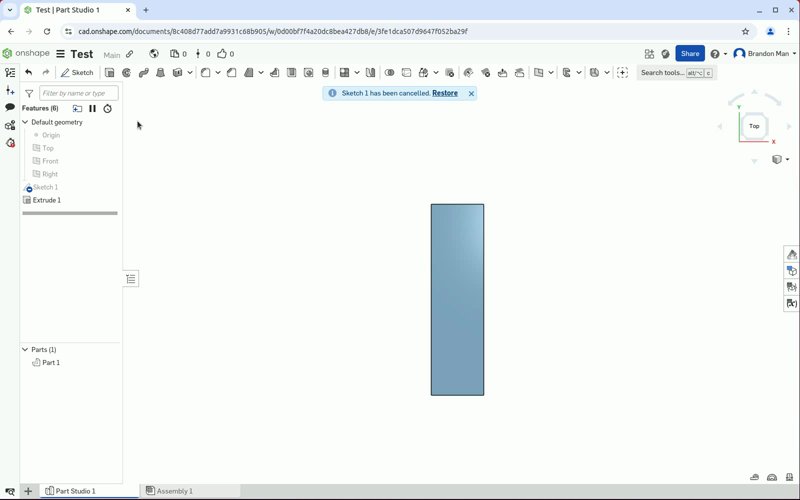
key(shift+h)
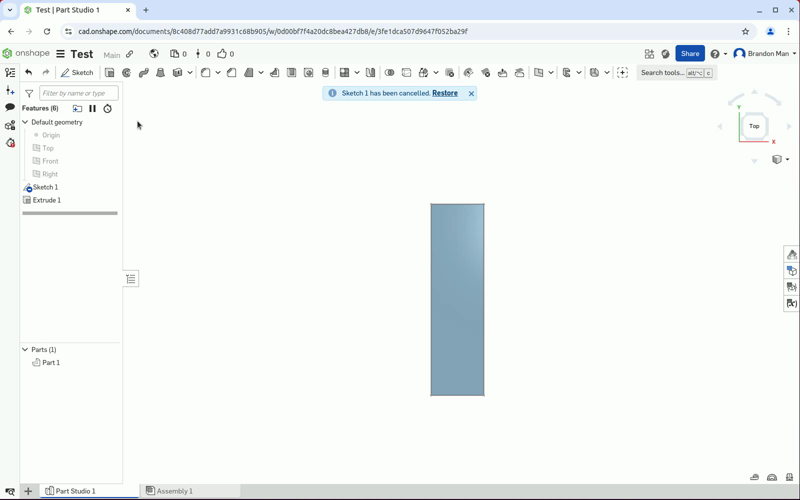
key(shift+h)
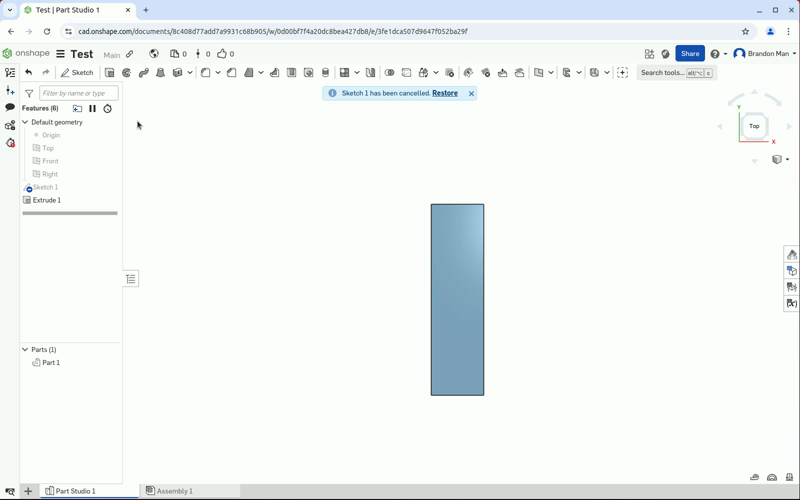
mouse_move(73, 189)
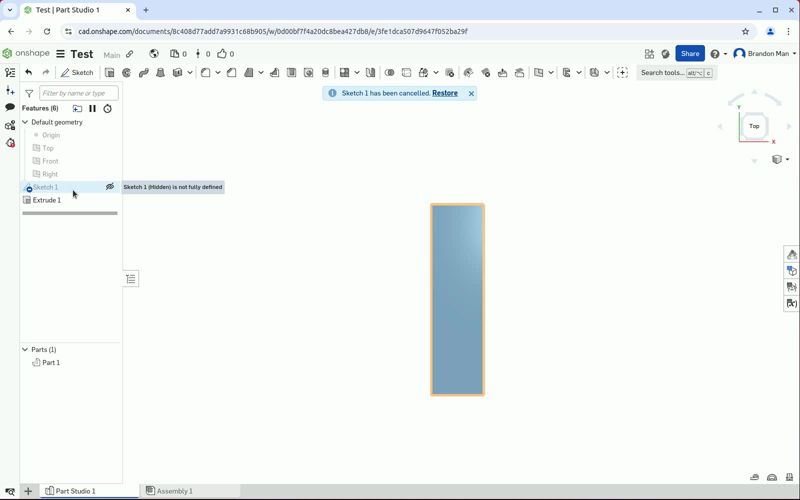
click(73, 189)
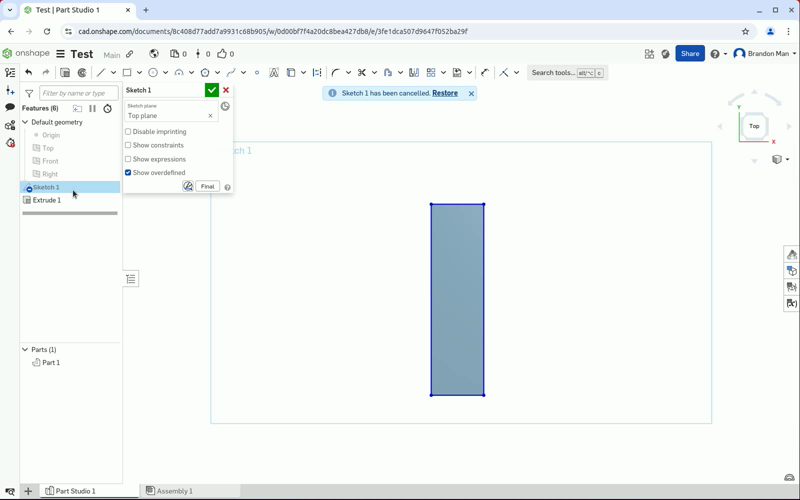
mouse_move(229, 92)
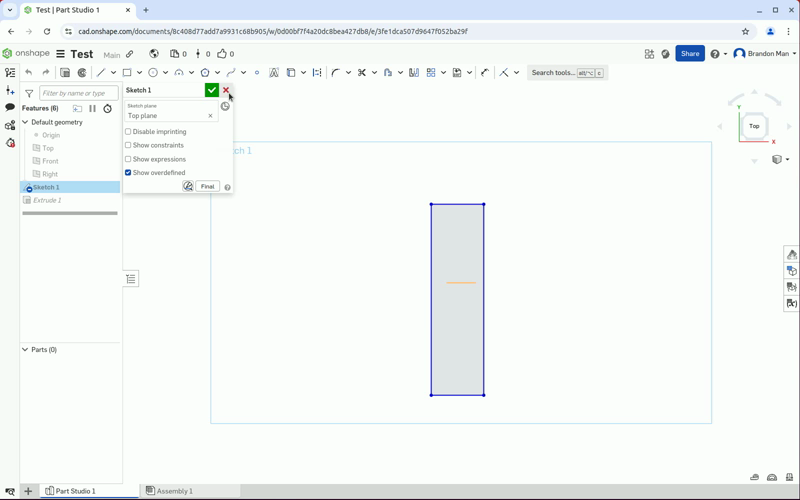
click(229, 92)
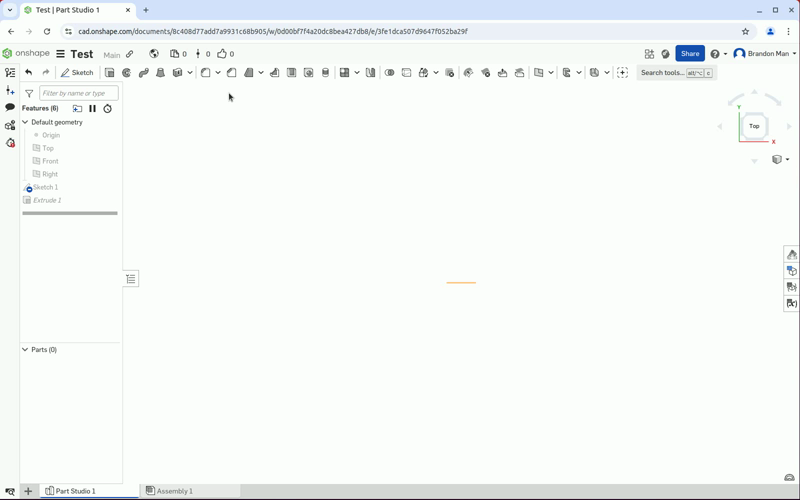
mouse_move(73, 352)
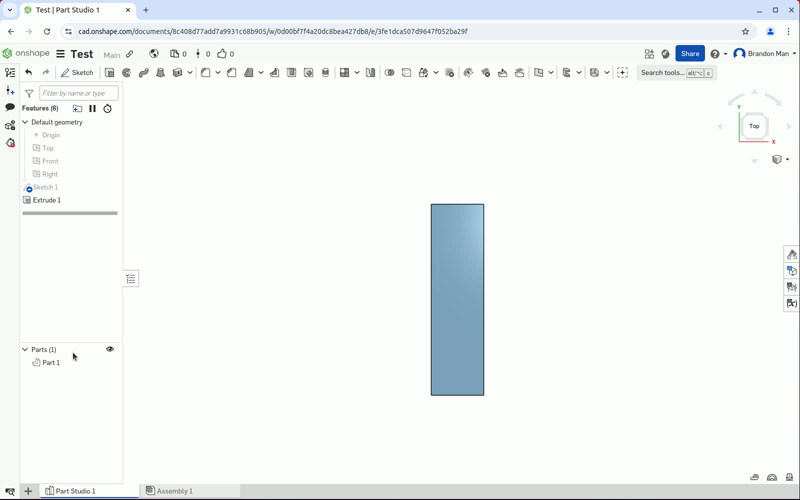
key(y)
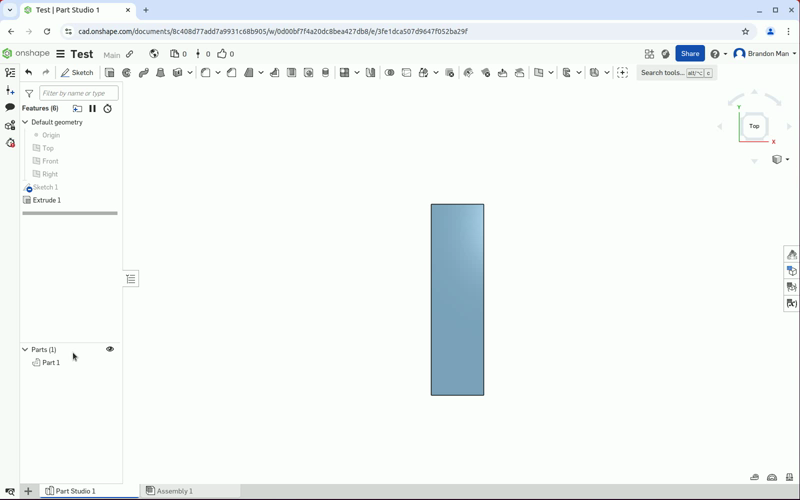
key(shift+p)
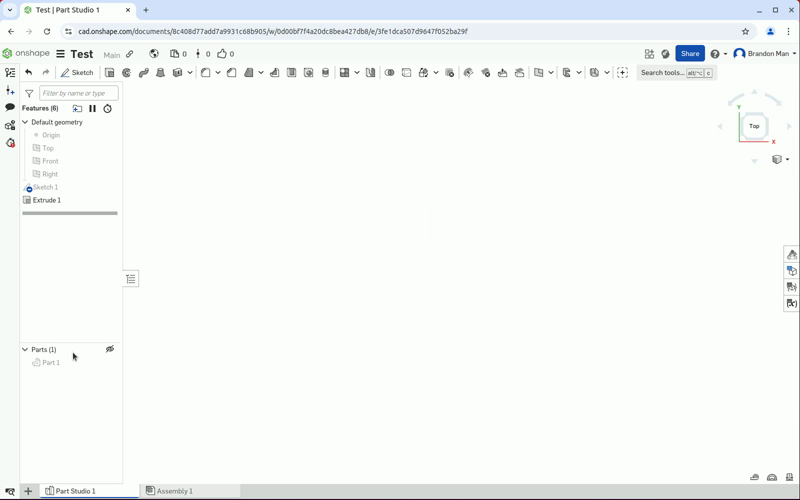
key(space)
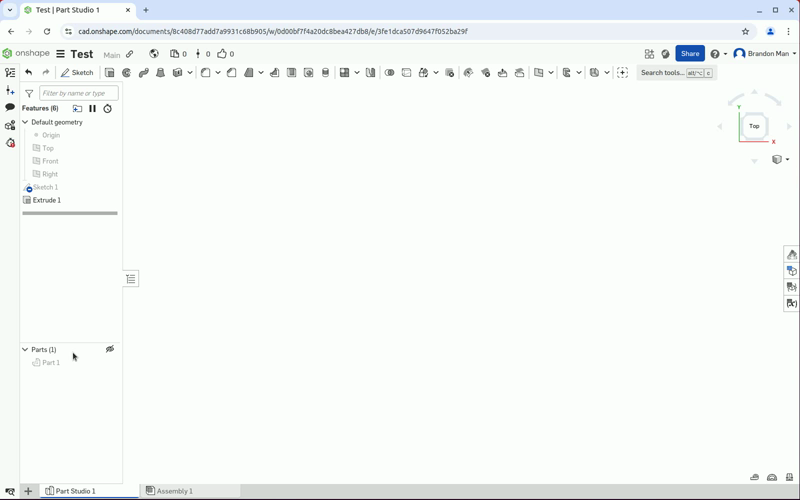
key_down(shift)
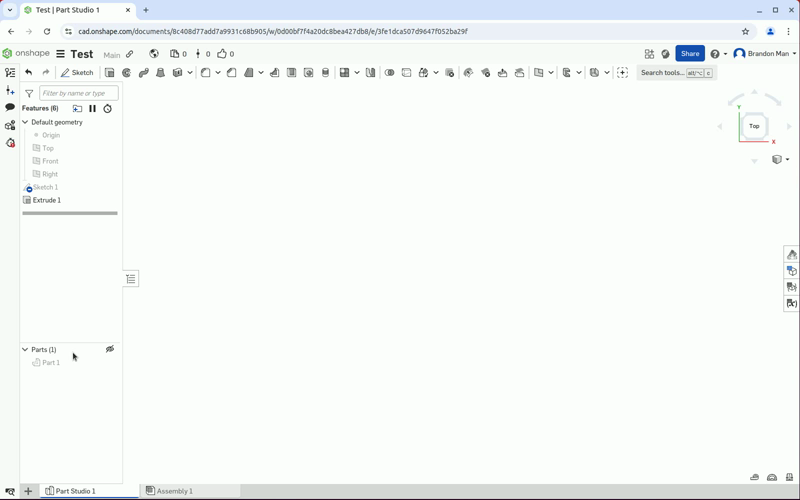
key(up)
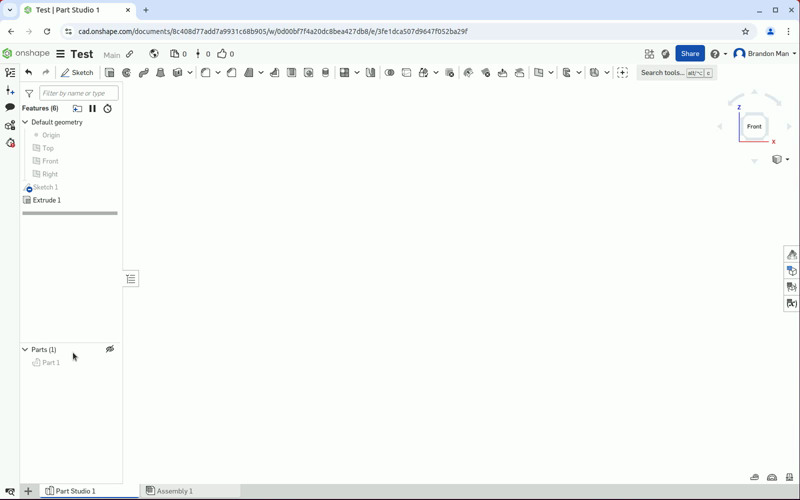
key_up(shift)
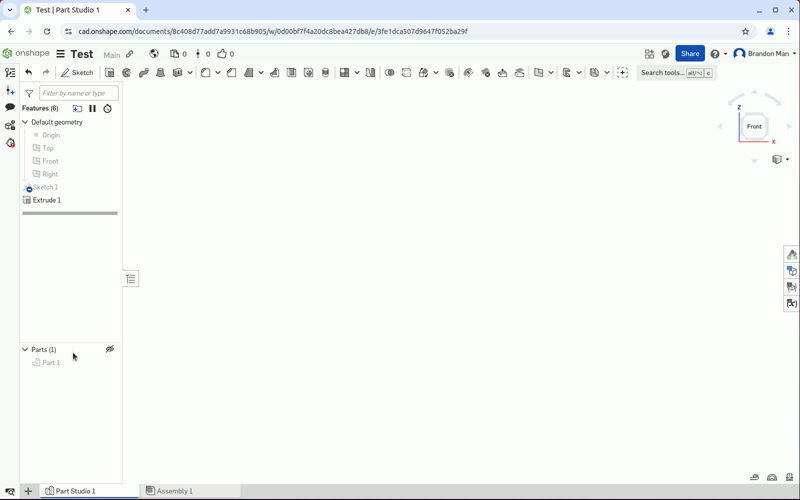
key(space)
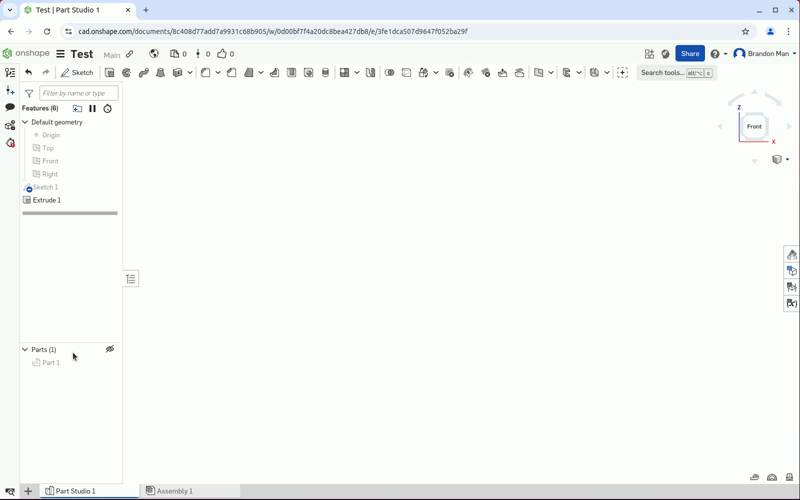
key_down(shift)
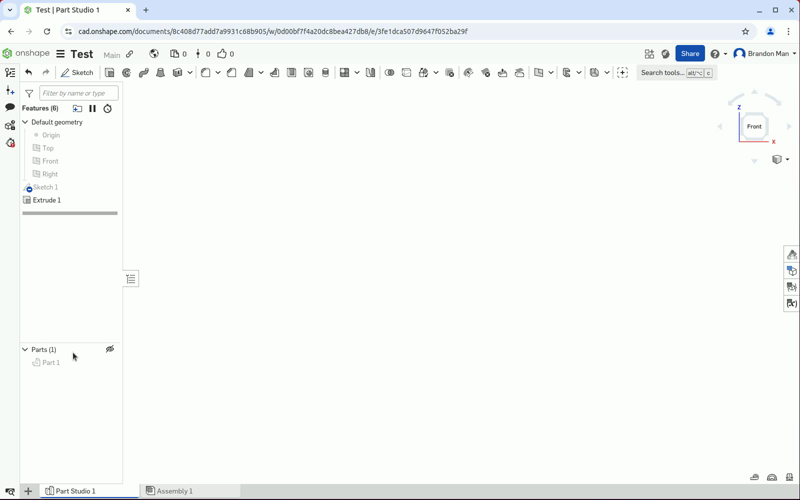
key(left)
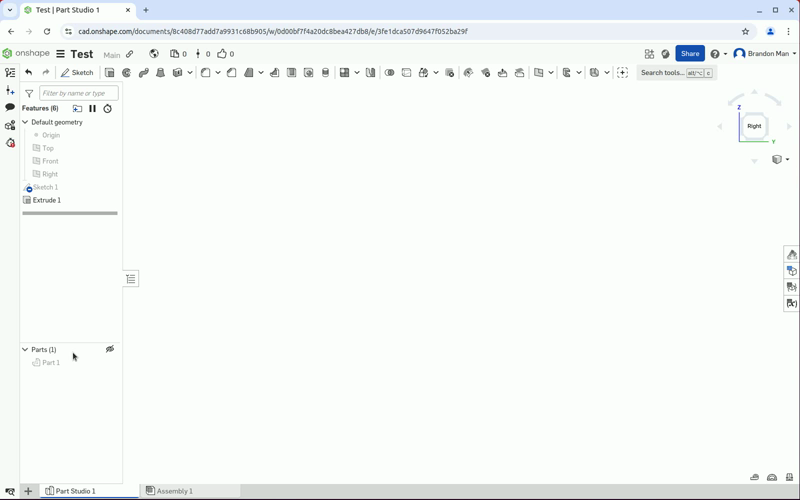
key_up(shift)
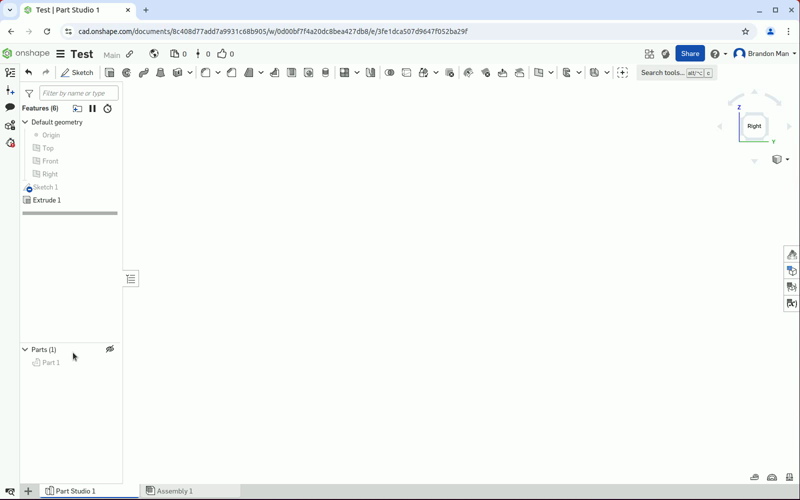
mouse_move(73, 352)
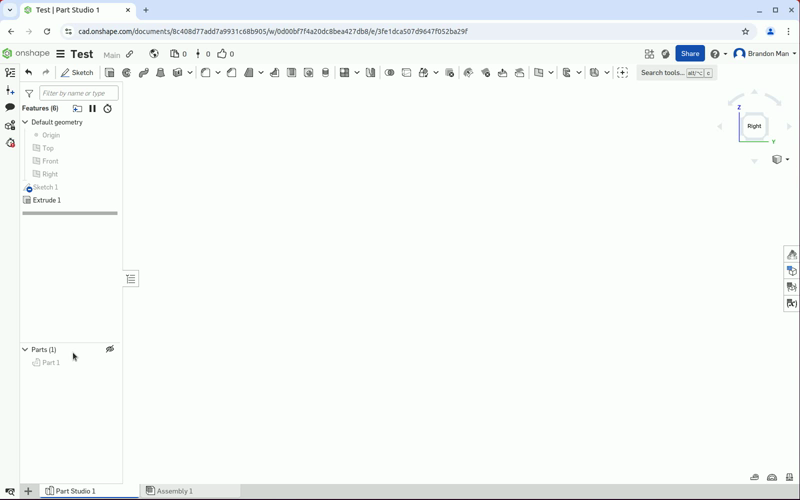
key(shift+y)
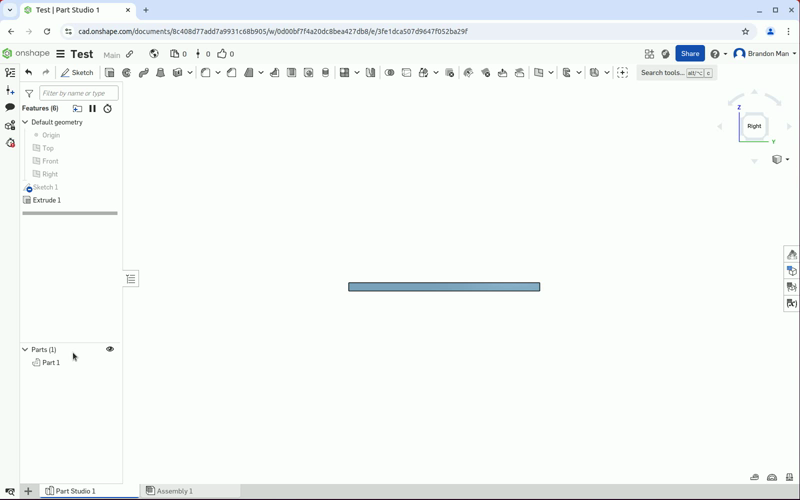
mouse_move(541, 75)
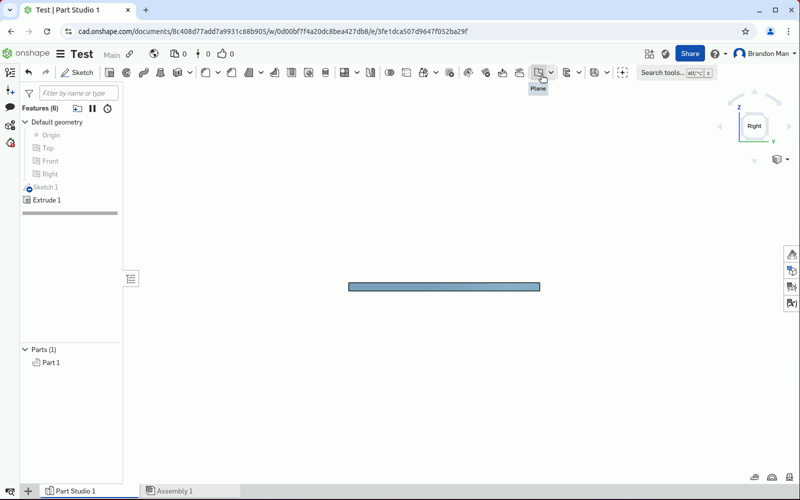
click(541, 75)
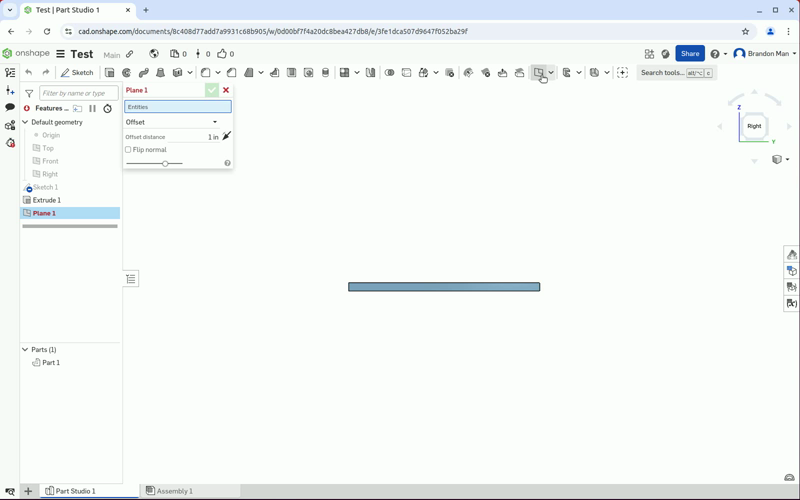
mouse_move(73, 176)
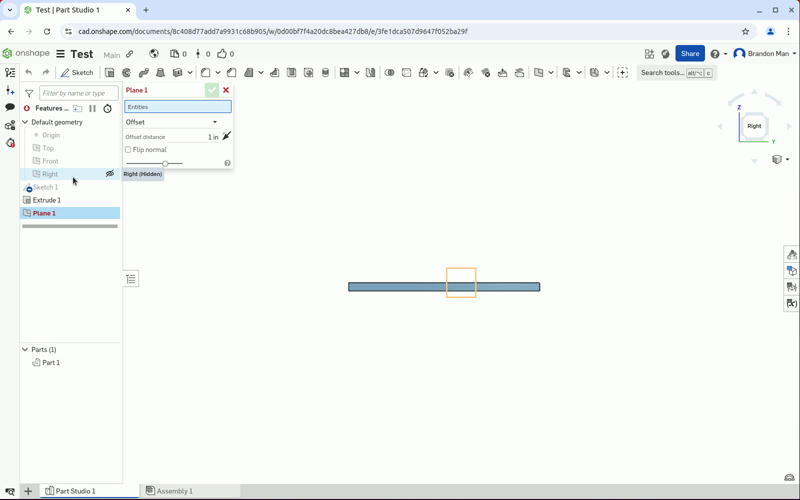
click(73, 176)
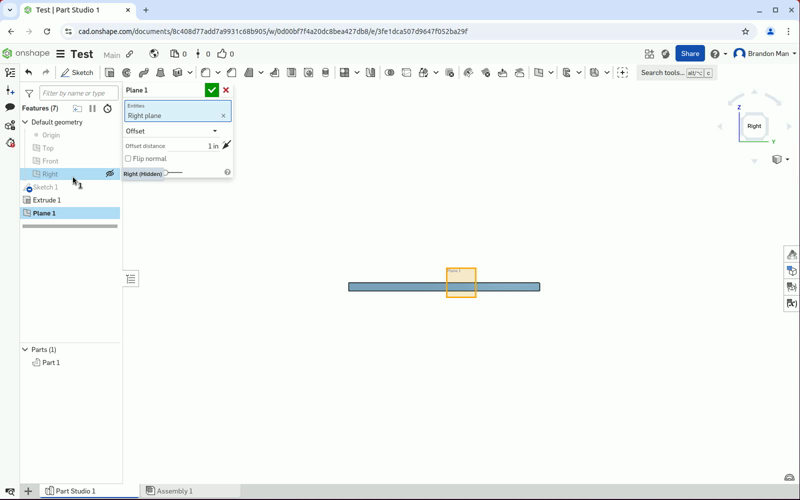
key(tab, 2)
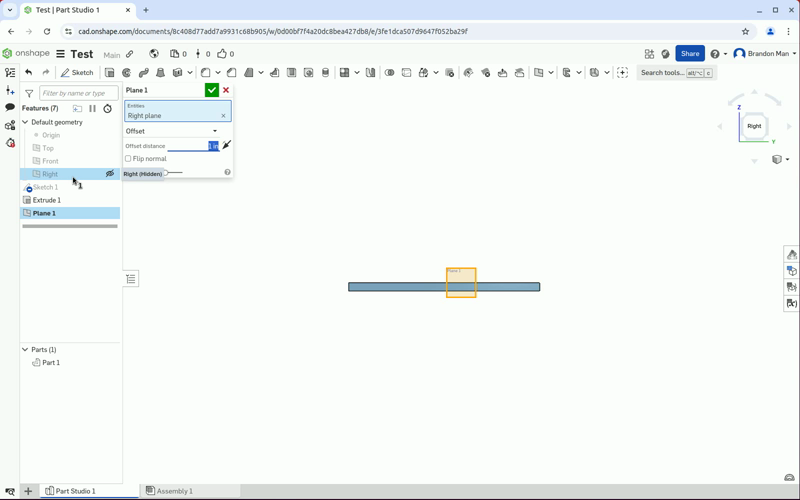
text(6.008)
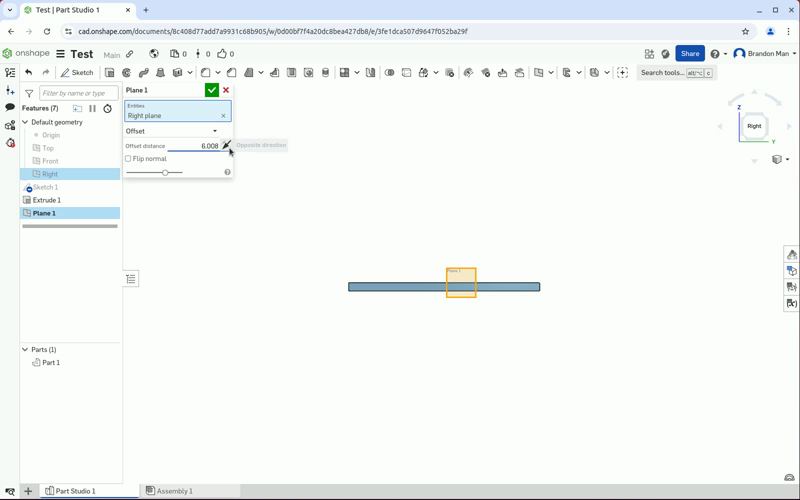
mouse_move(229, 147)
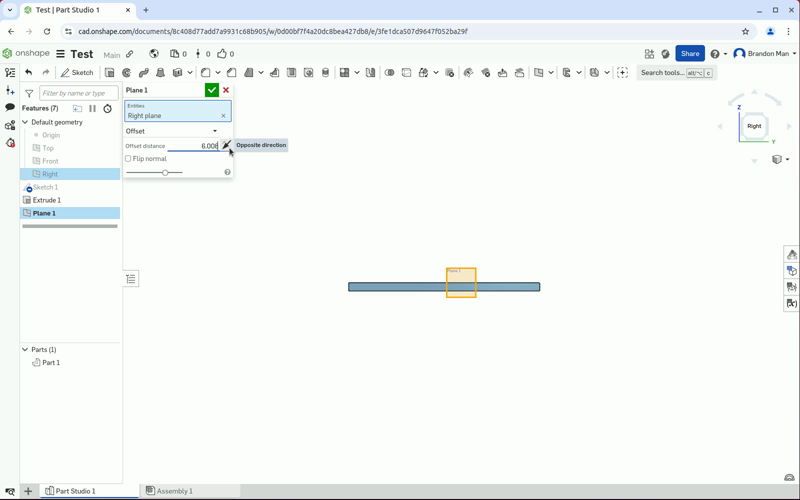
click(229, 147)
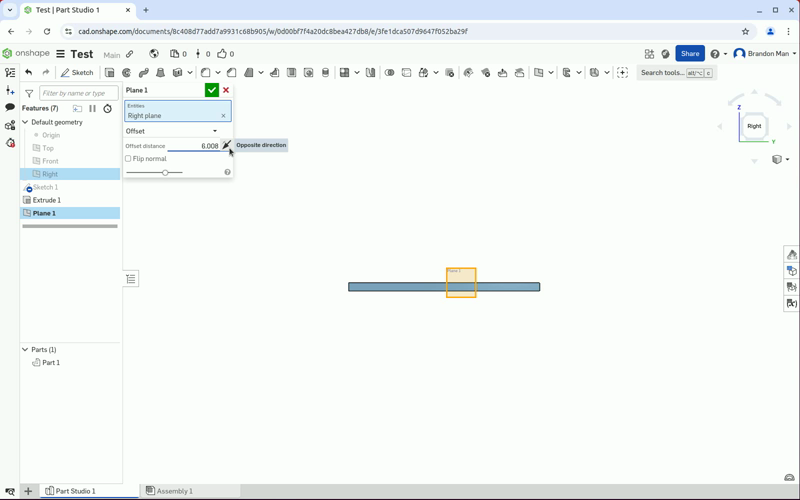
key(enter, 2)
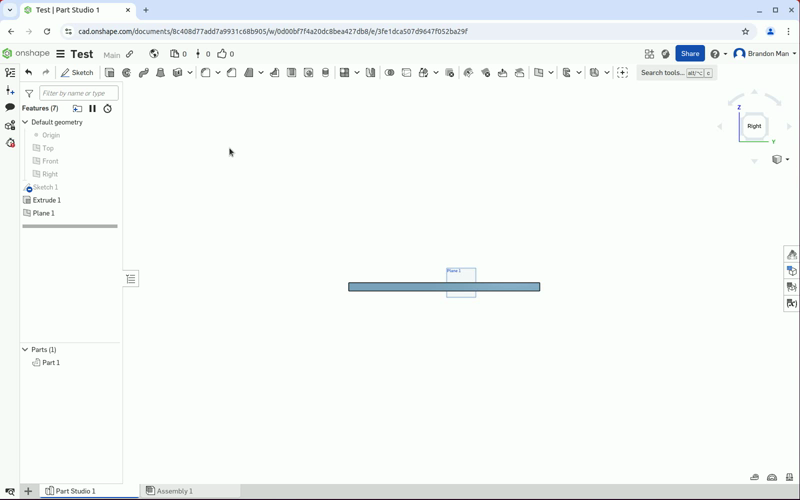
key(shift+s)
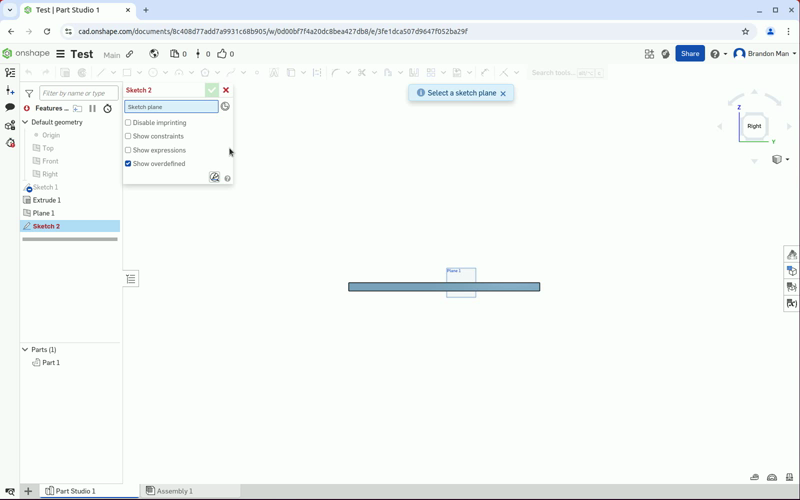
mouse_move(73, 215)
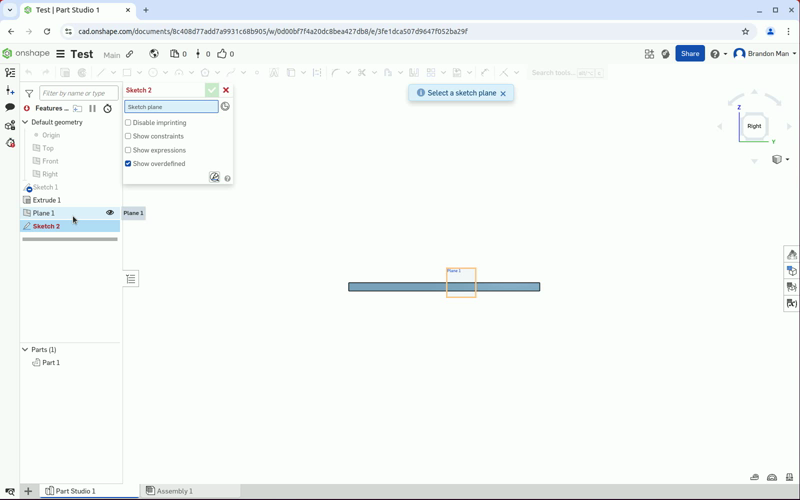
click(73, 215)
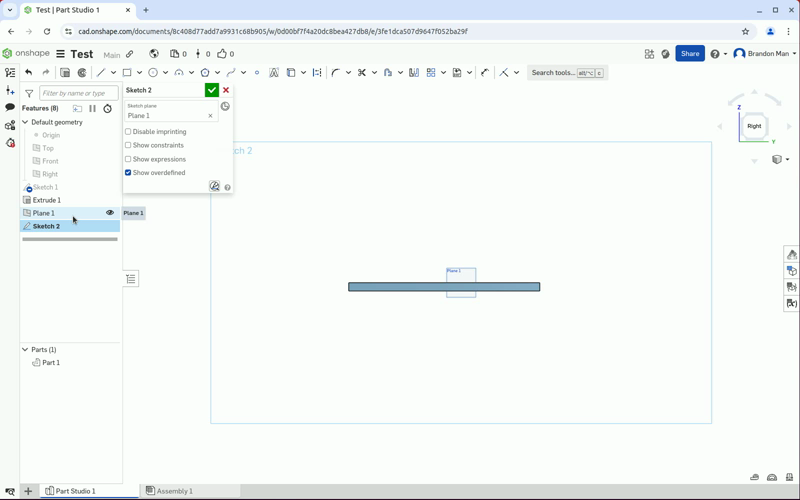
mouse_move(73, 352)
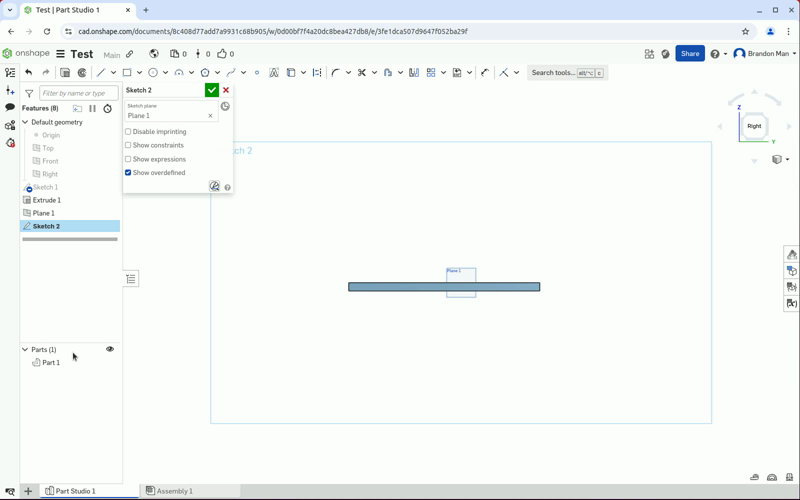
key(y)
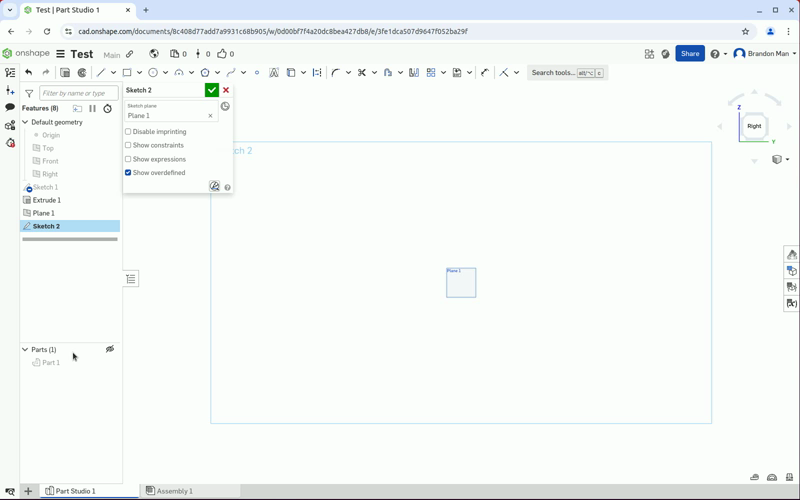
key(l)
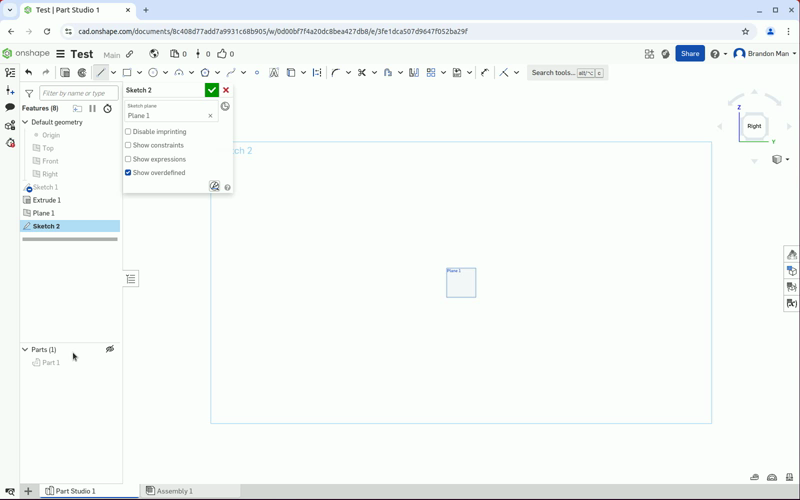
key_down(shift)
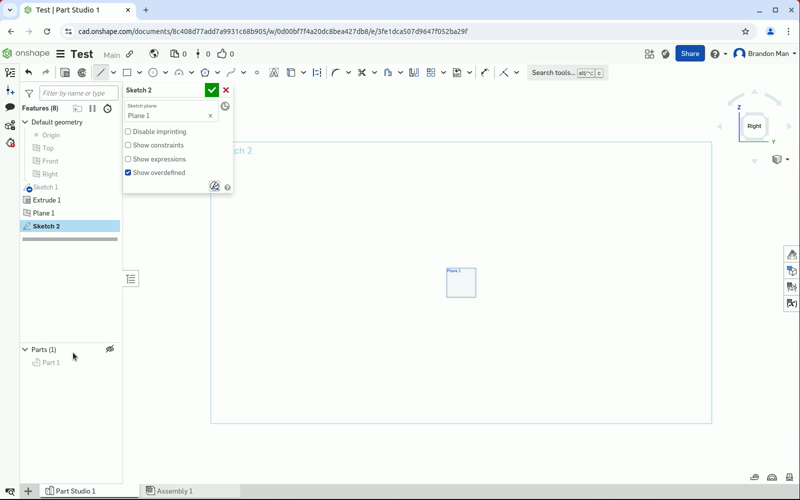
mouse_move(348, 282)
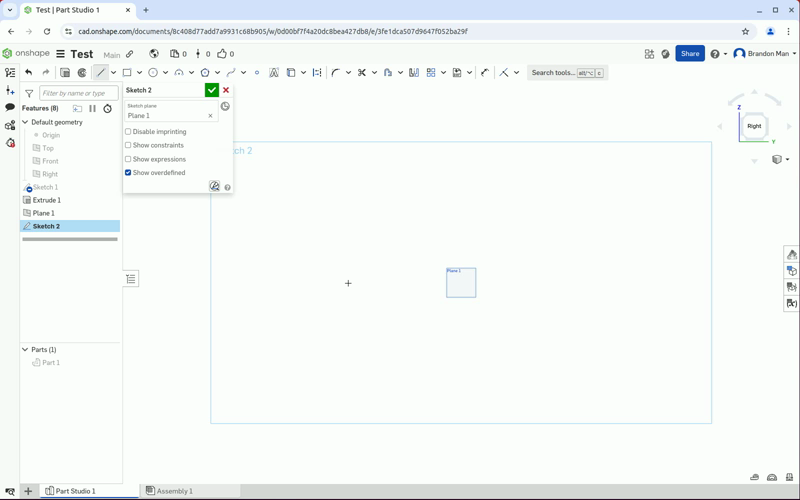
click(348, 282)
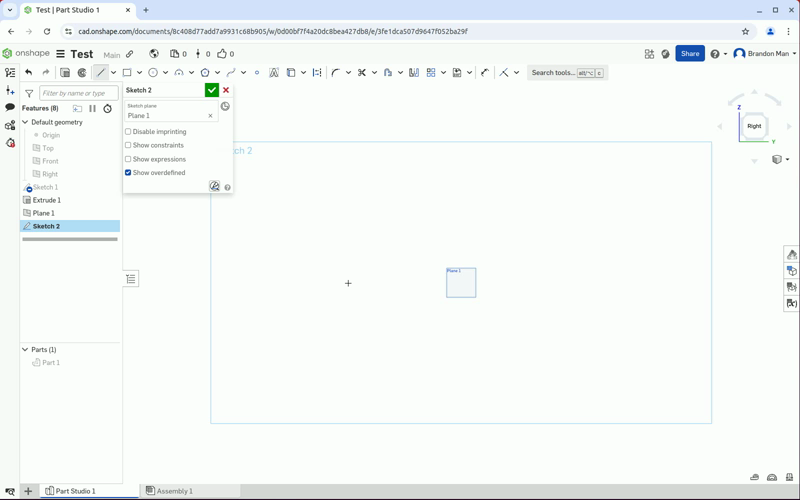
key_up(shift)
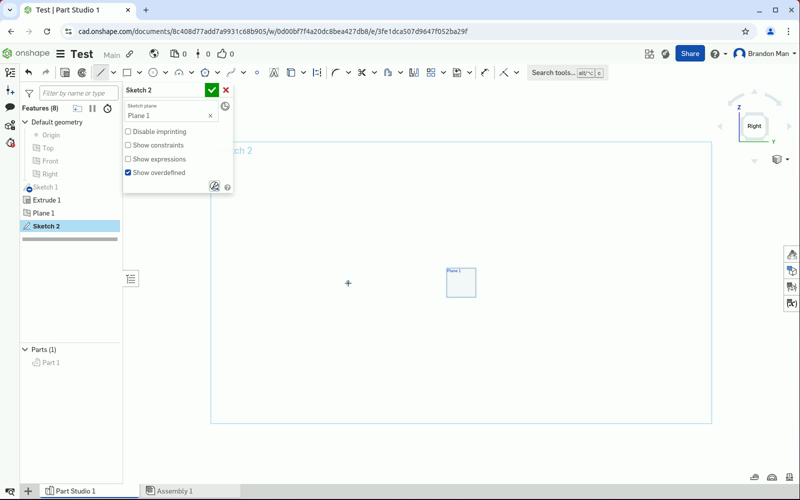
key_down(shift)
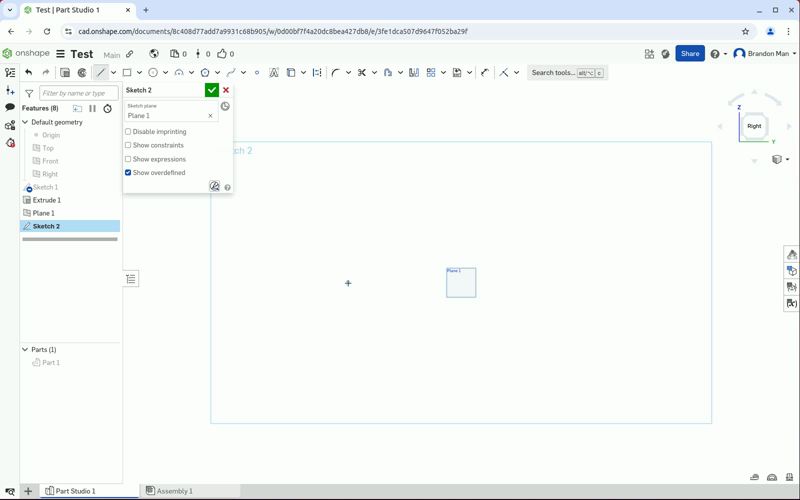
mouse_move(539, 282)
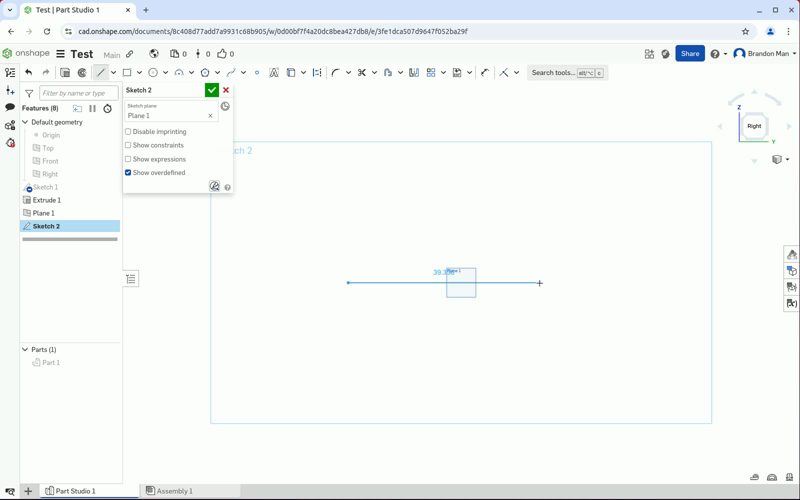
click(539, 282)
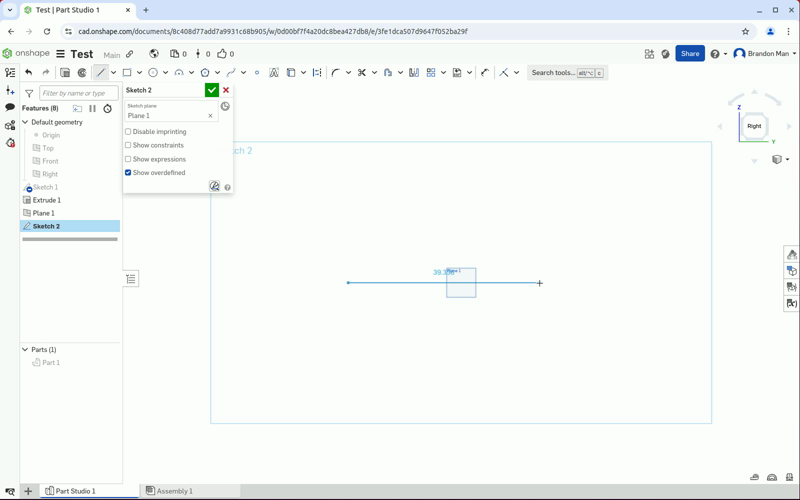
key_up(shift)
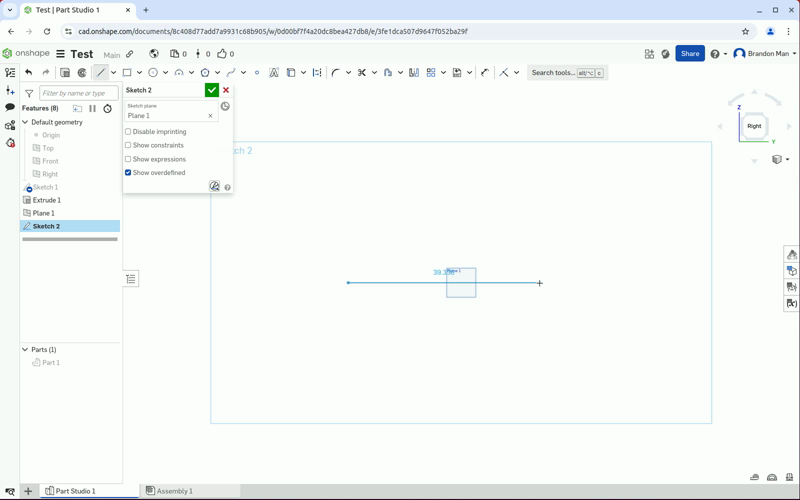
key_down(shift)
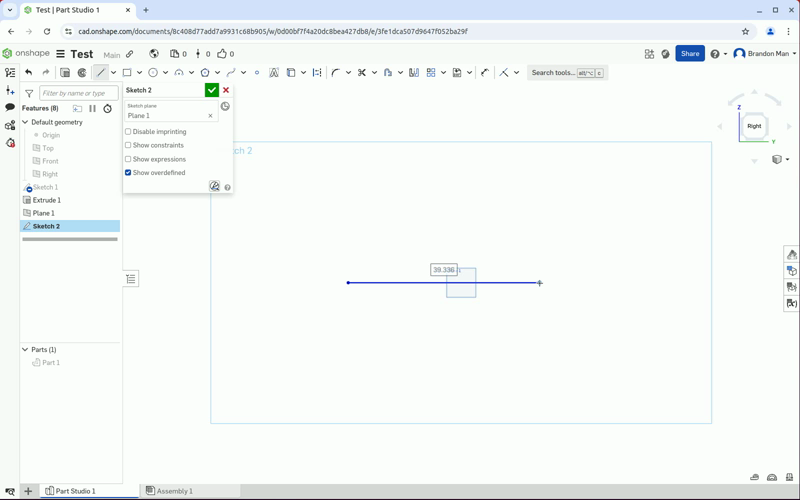
mouse_move(569, 282)
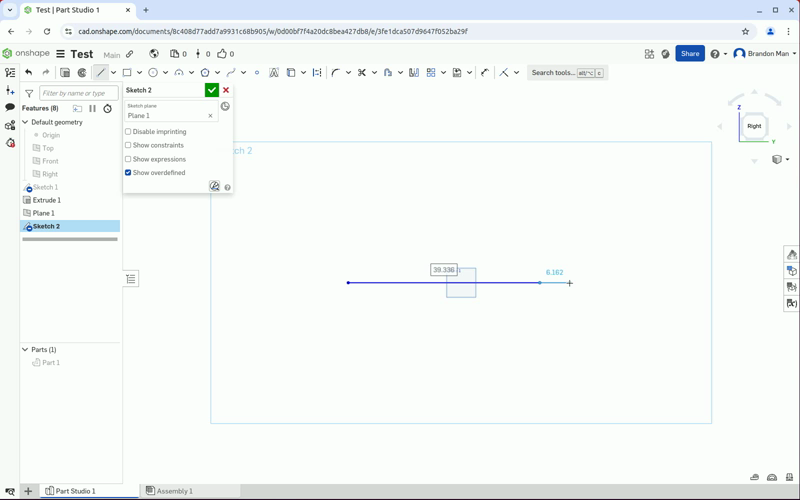
mouse_move(539, 256)
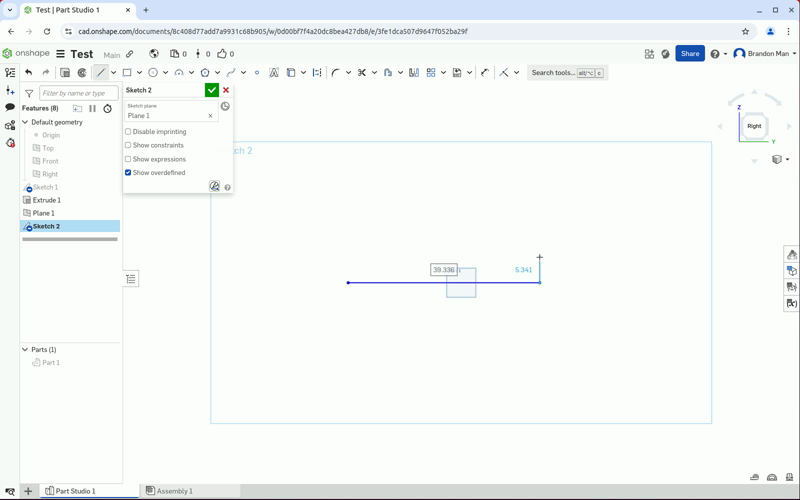
click(539, 256)
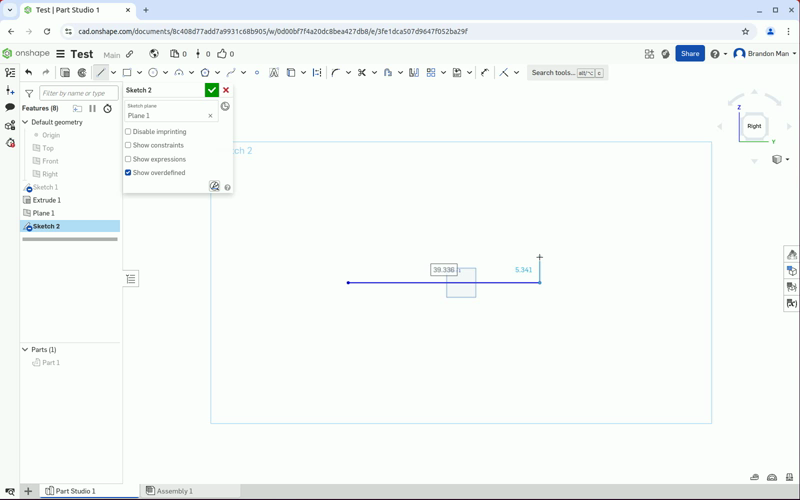
key_up(shift)
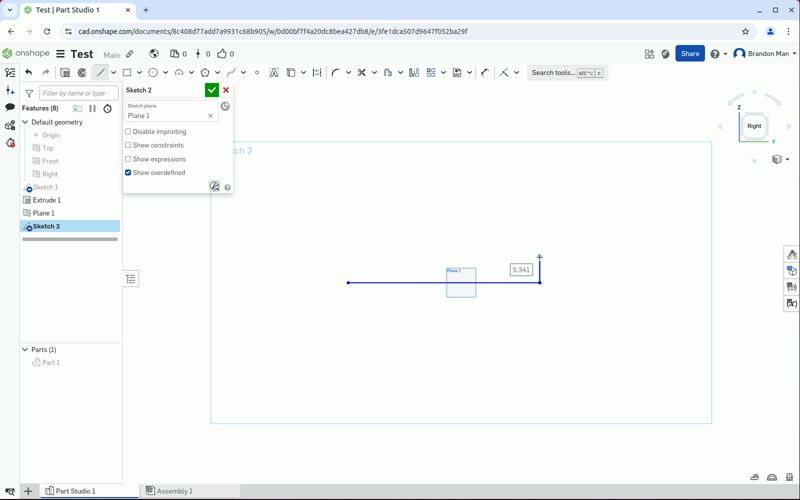
key_down(shift)
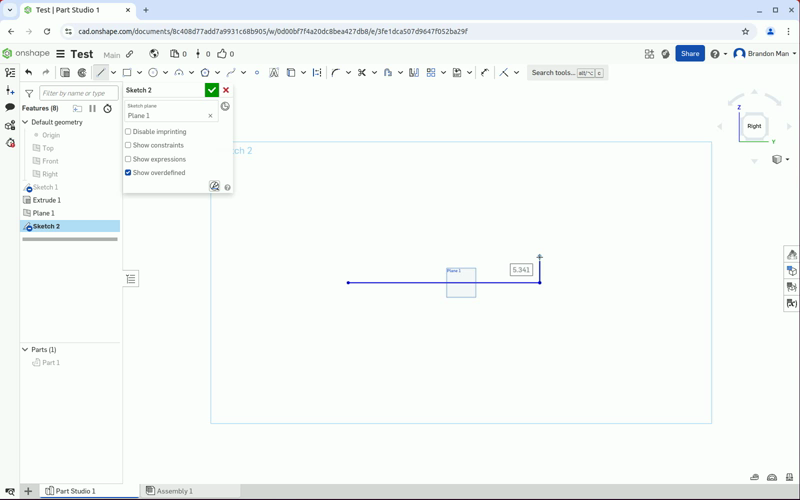
mouse_move(348, 218)
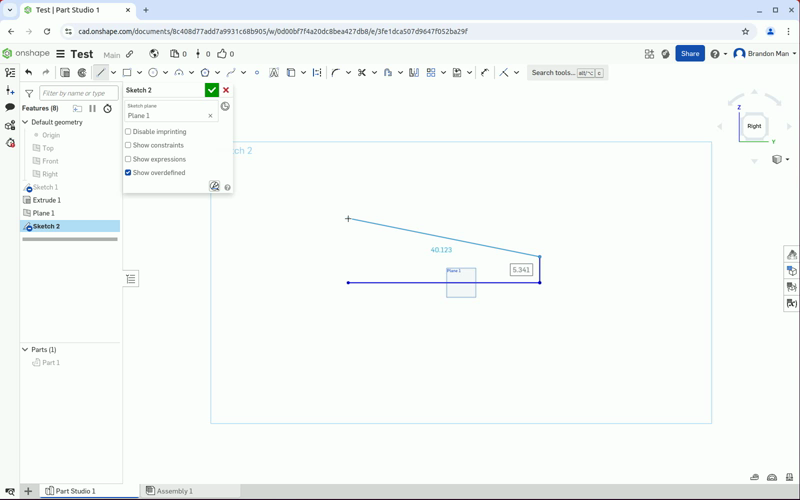
click(348, 218)
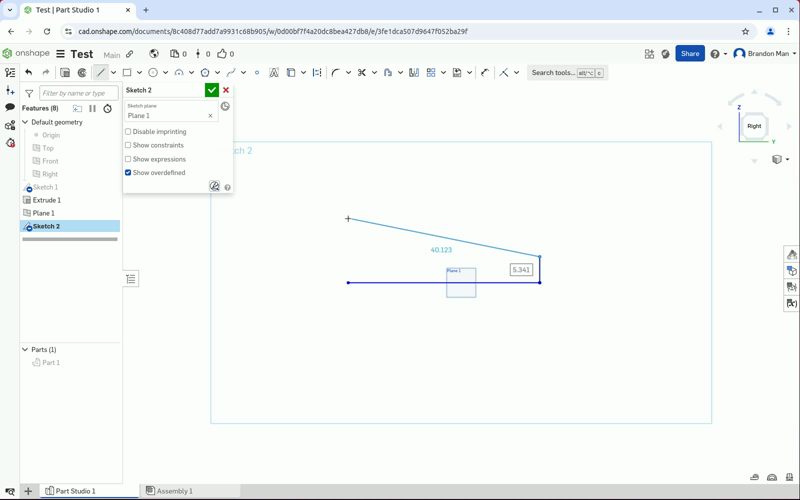
key_up(shift)
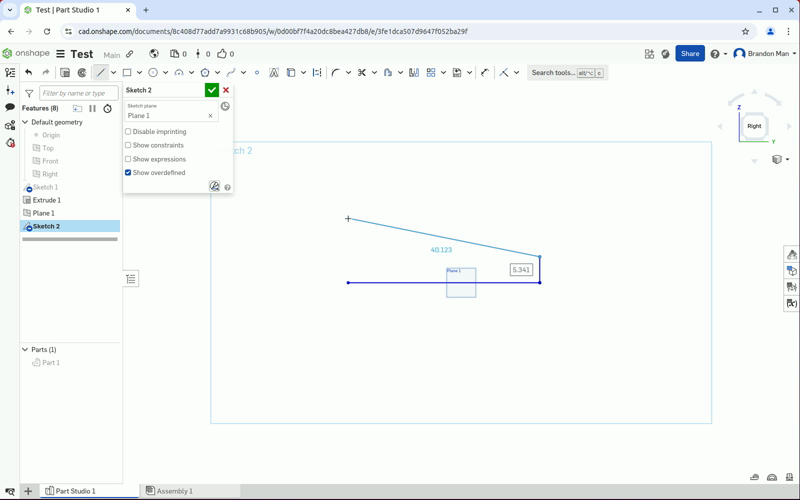
key_down(shift)
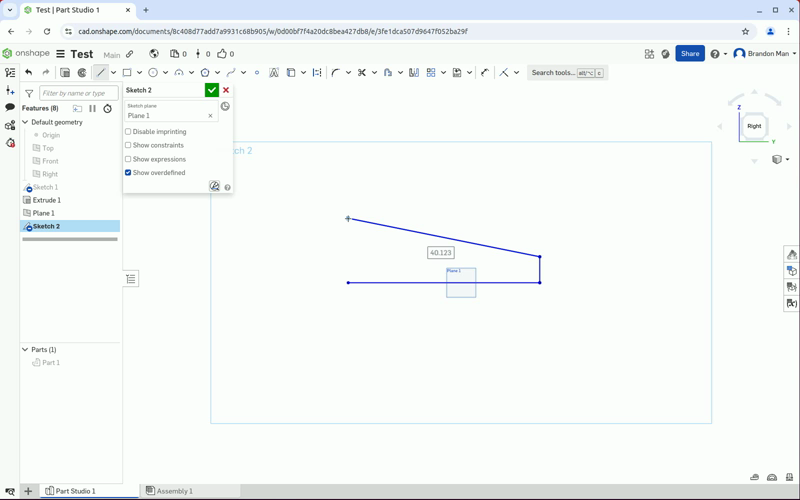
mouse_move(348, 282)
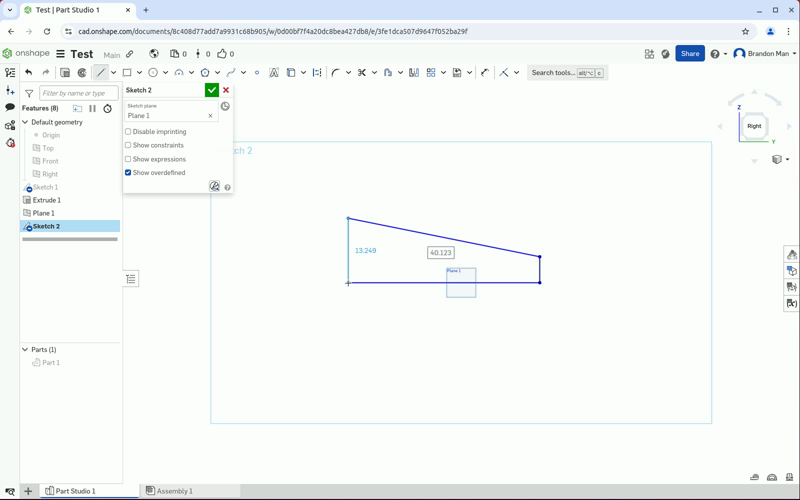
key_up(shift)
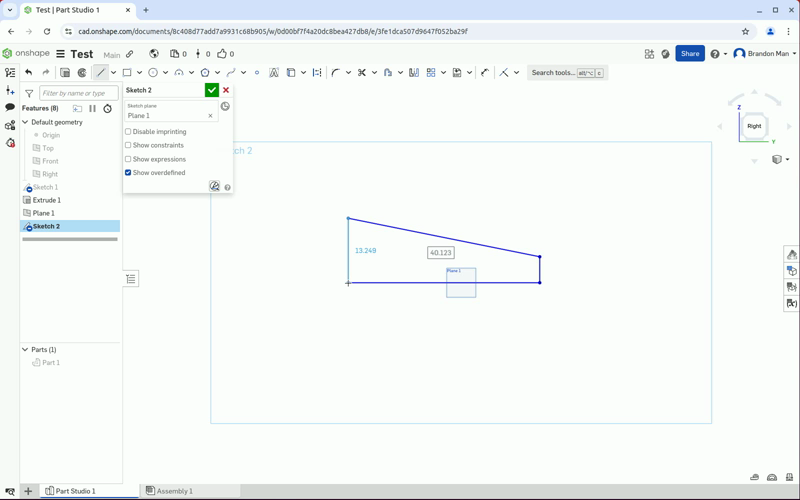
click(348, 282)
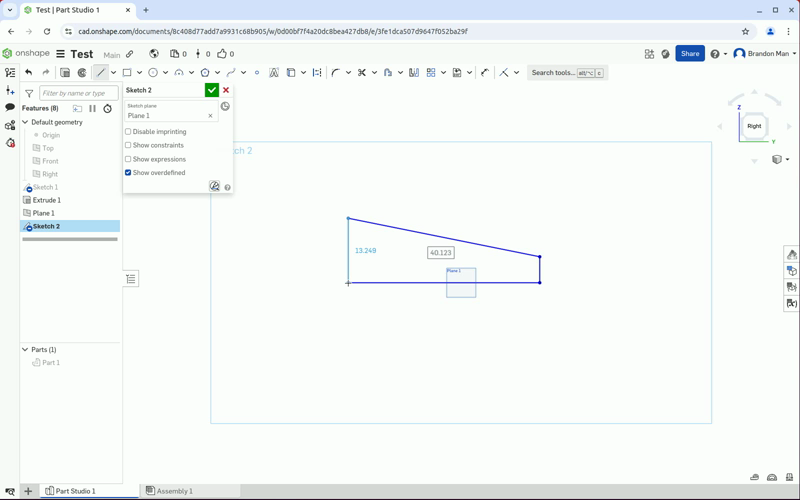
key(esc)
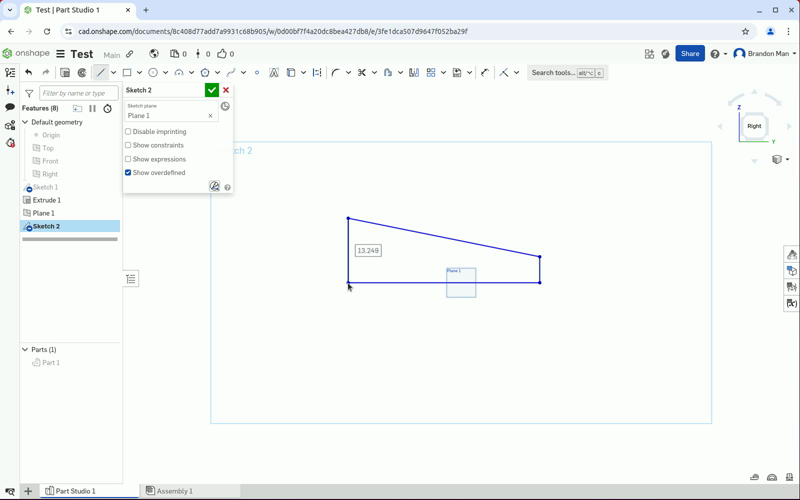
key(c)
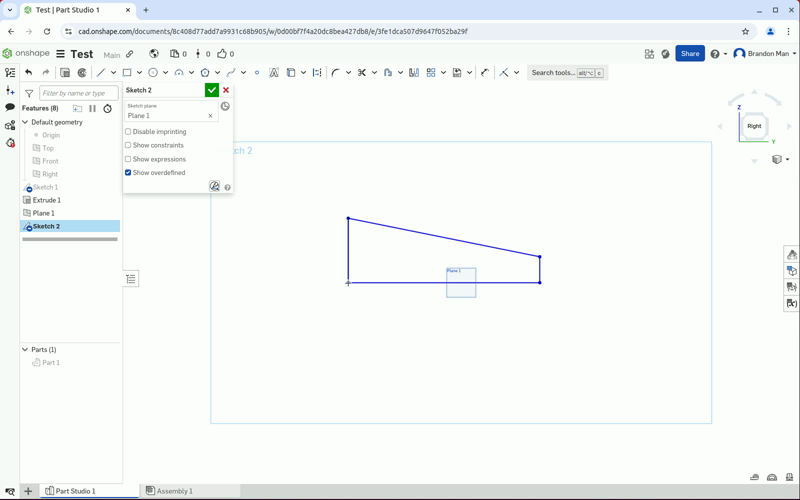
key_down(shift)
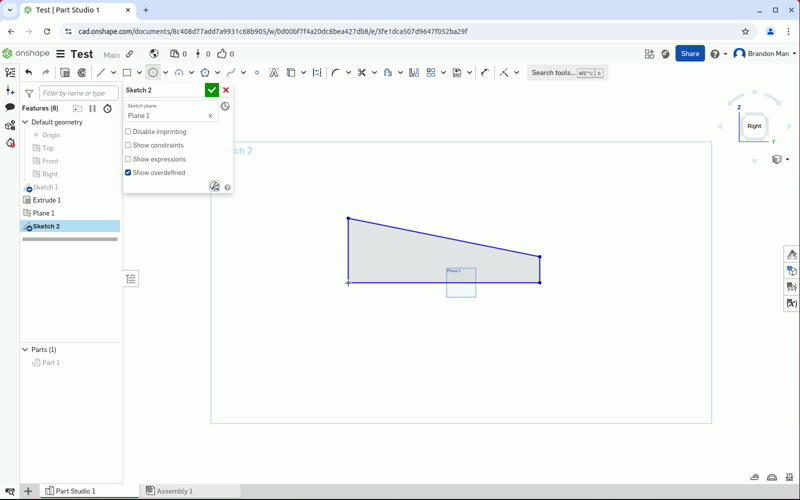
mouse_move(380, 250)
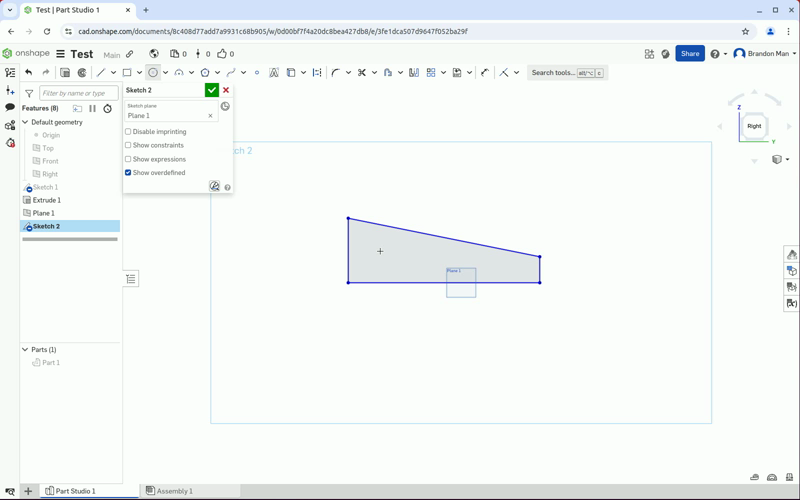
click(380, 250)
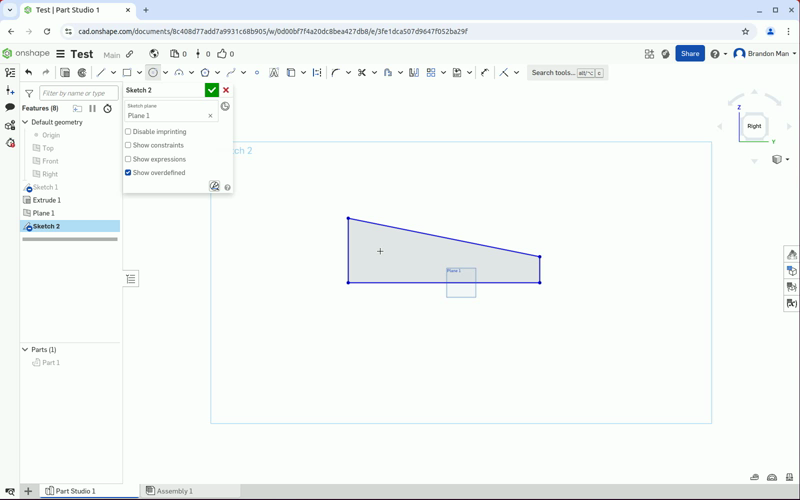
key_up(shift)
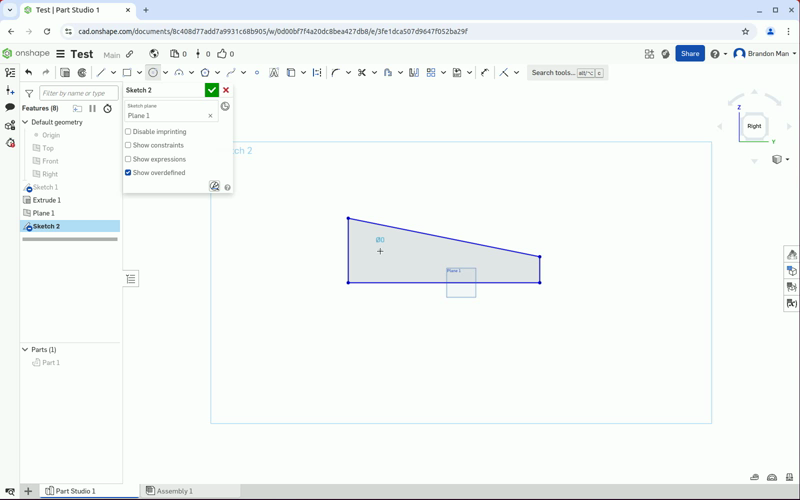
mouse_move(384, 250)
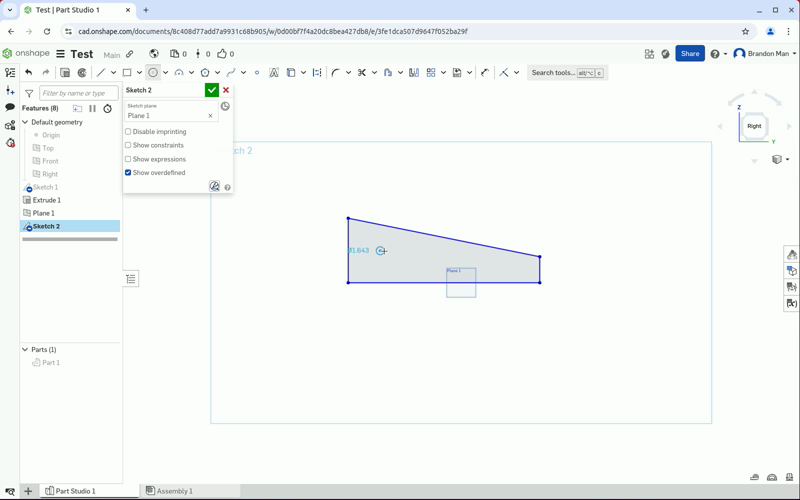
click(384, 250)
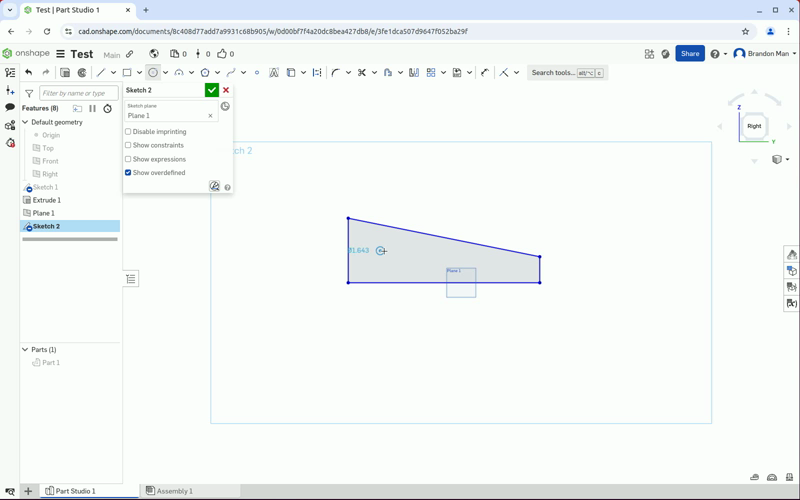
key(esc)
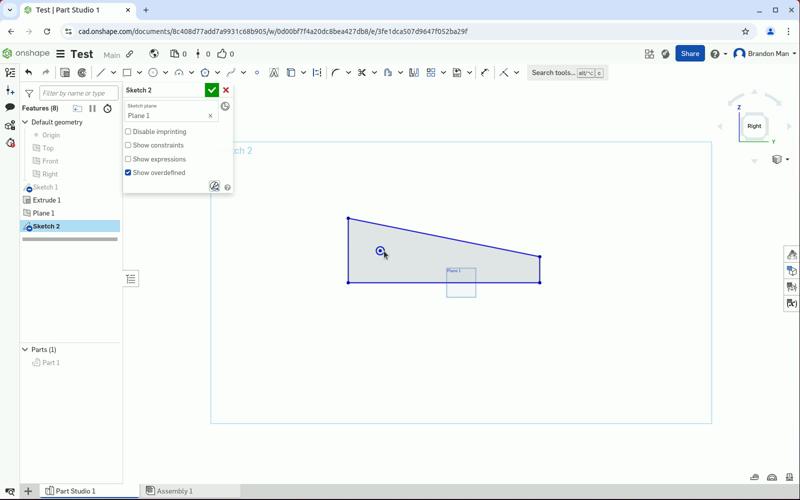
mouse_move(485, 253)
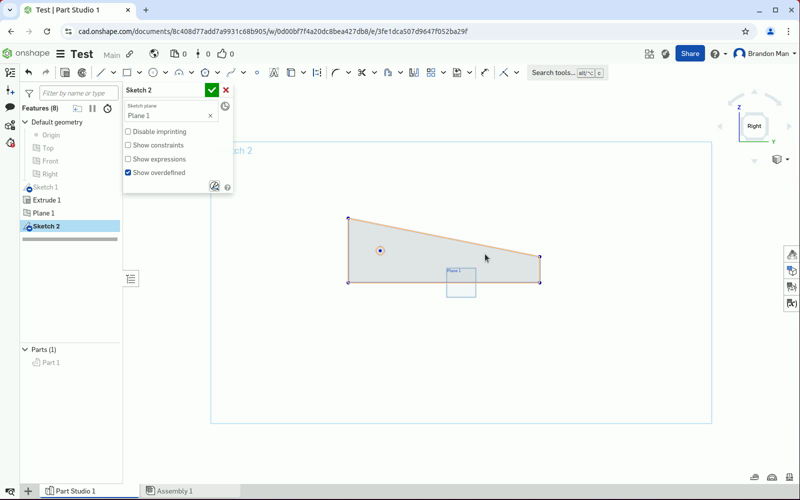
click(485, 253)
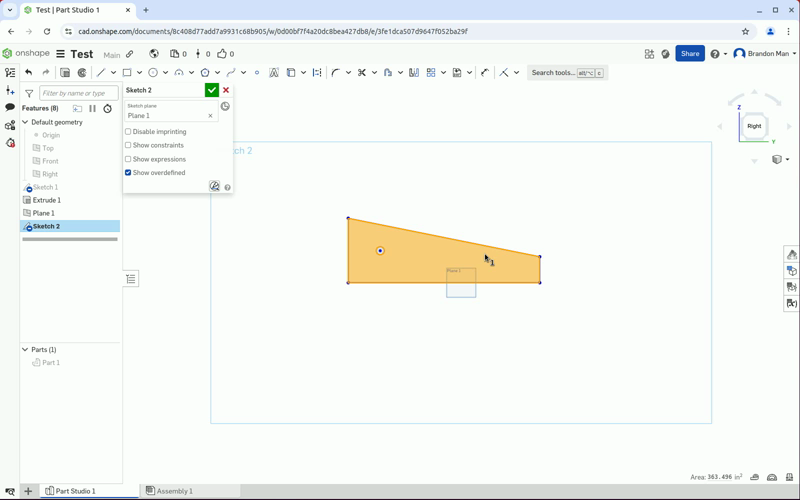
mouse_move(73, 352)
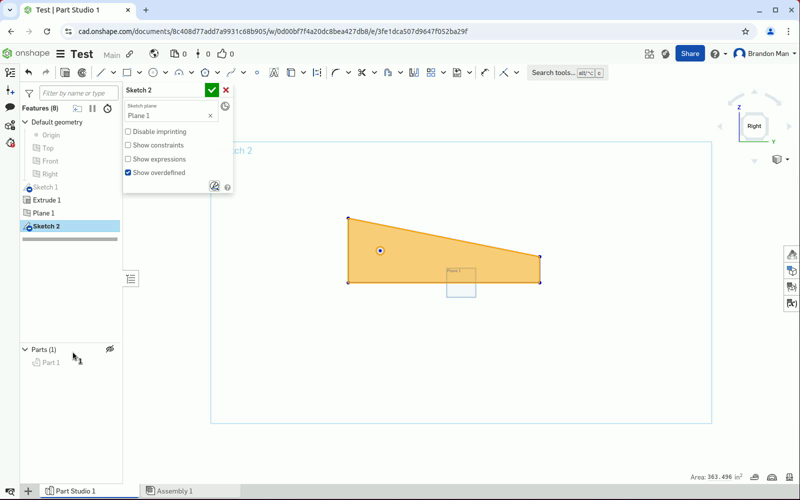
key(shift+y)
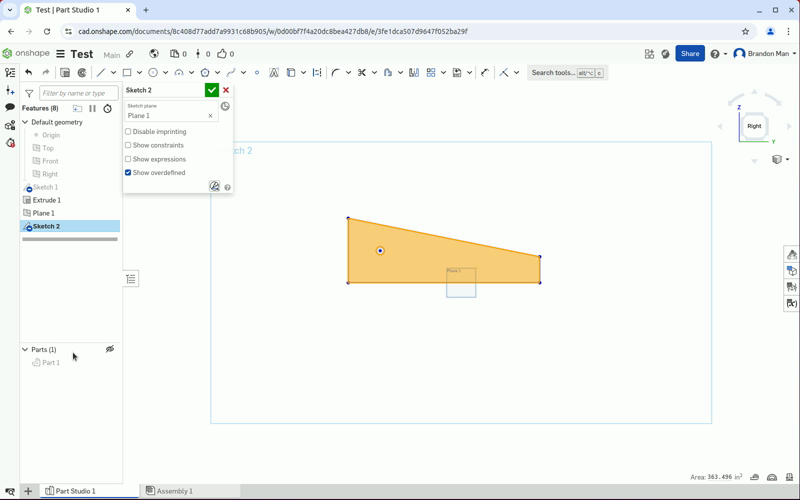
key(shift+e)
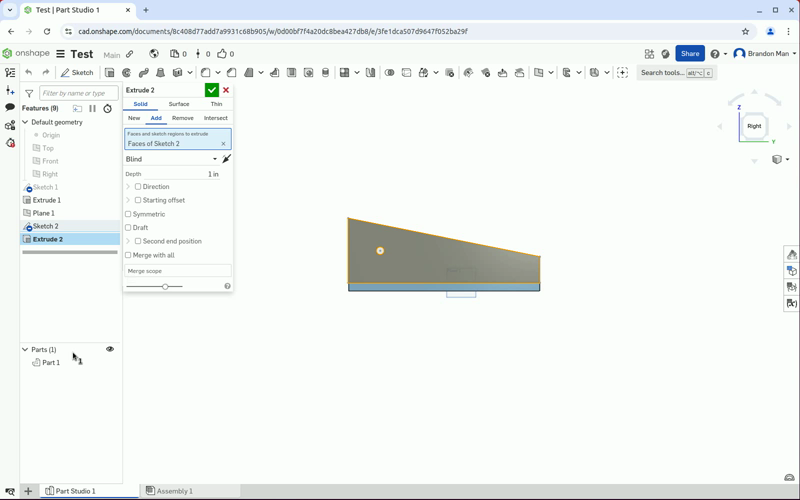
mouse_move(143, 106)
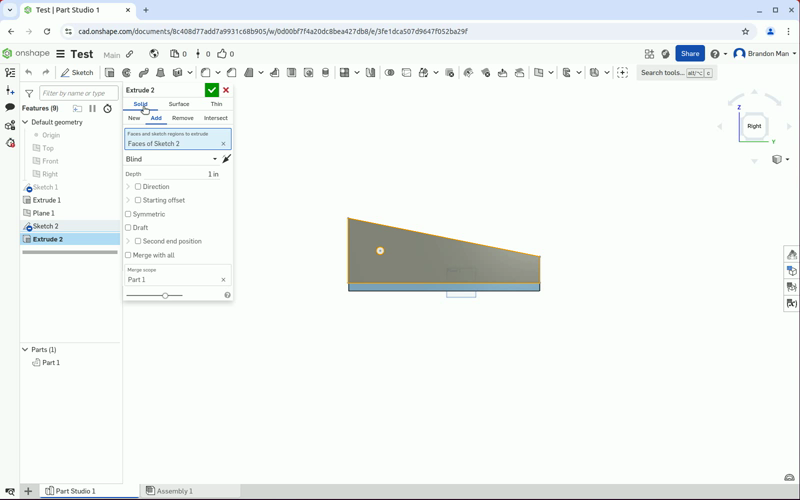
click(143, 106)
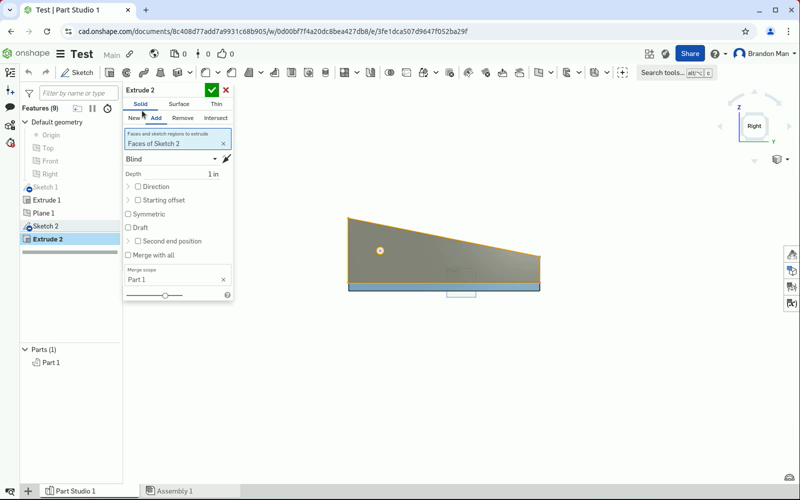
mouse_move(137, 120)
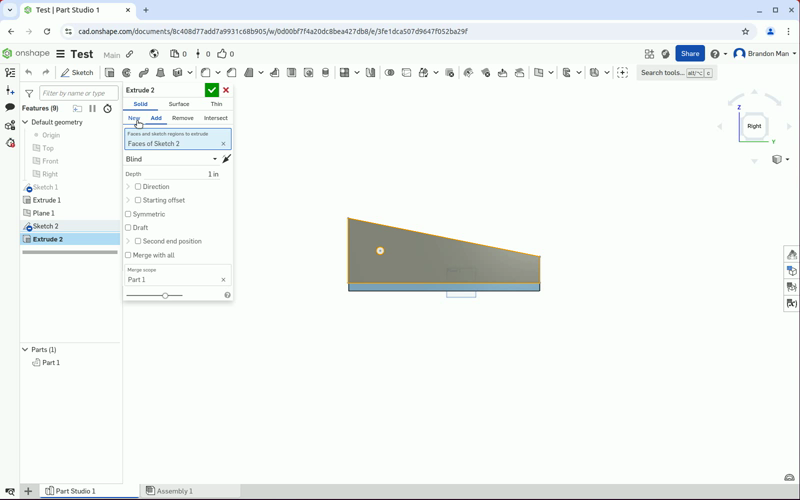
click(137, 120)
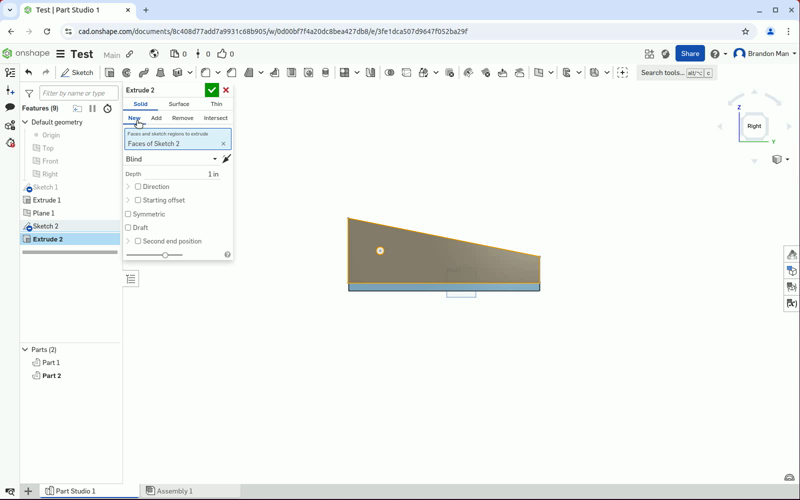
key(tab, 4)
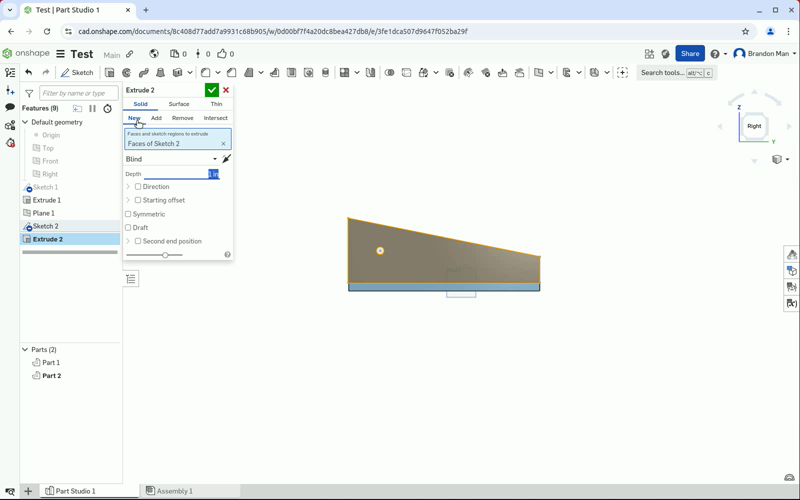
text(-1.204)
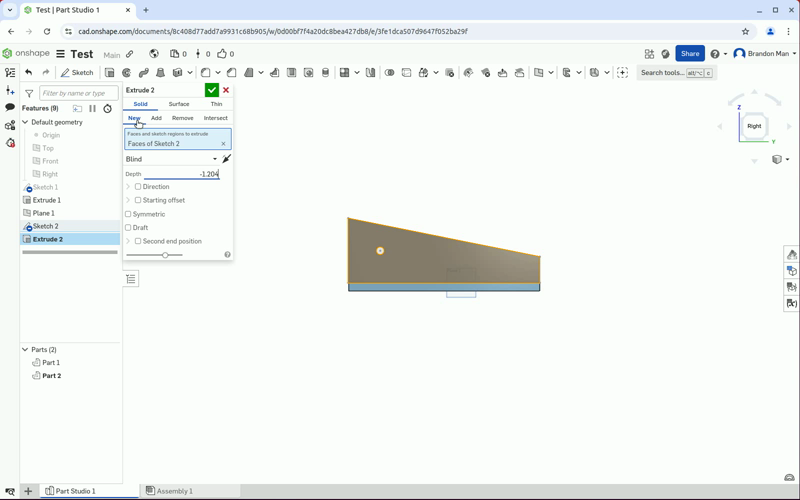
key(enter)
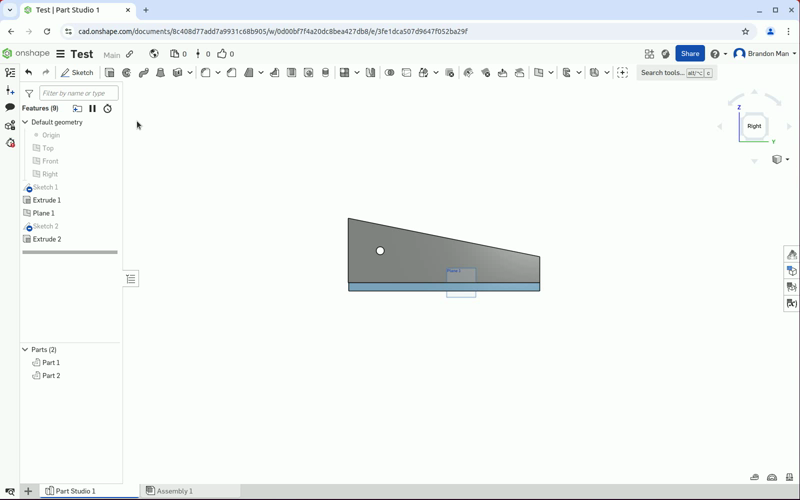
key(shift+h)
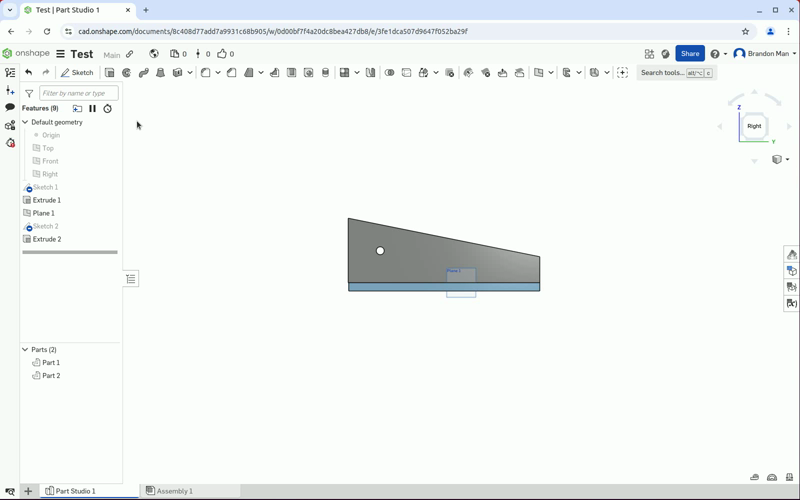
key(shift+h)
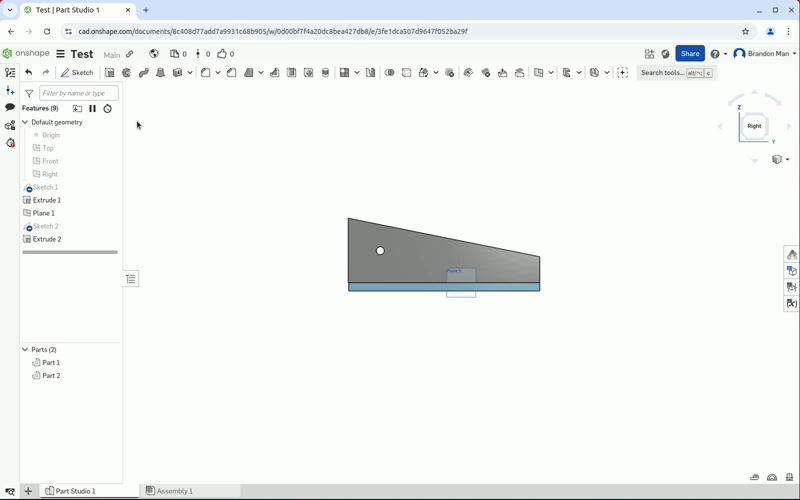
mouse_move(73, 189)
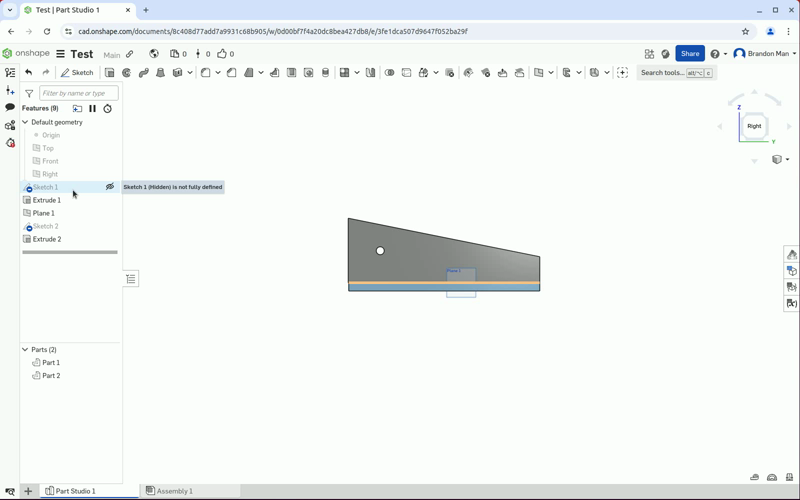
click(73, 189)
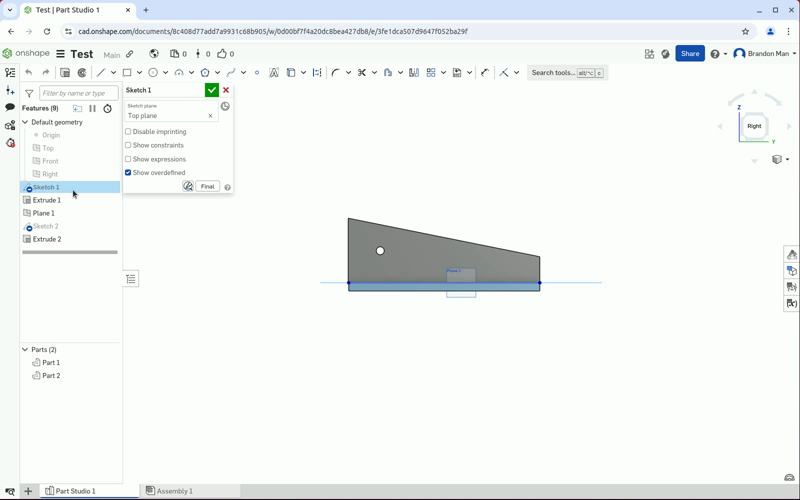
mouse_move(229, 92)
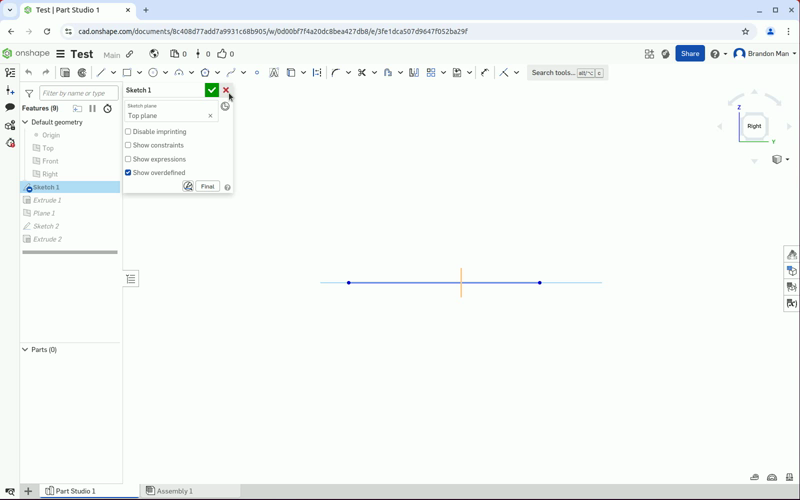
click(229, 92)
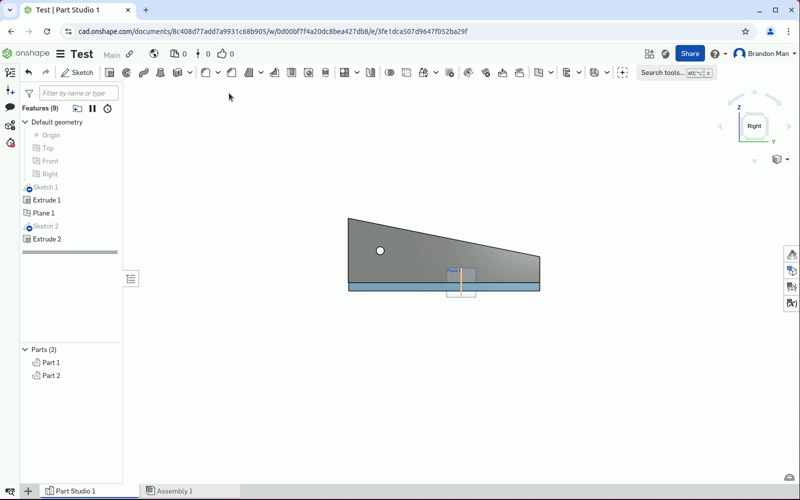
mouse_move(541, 75)
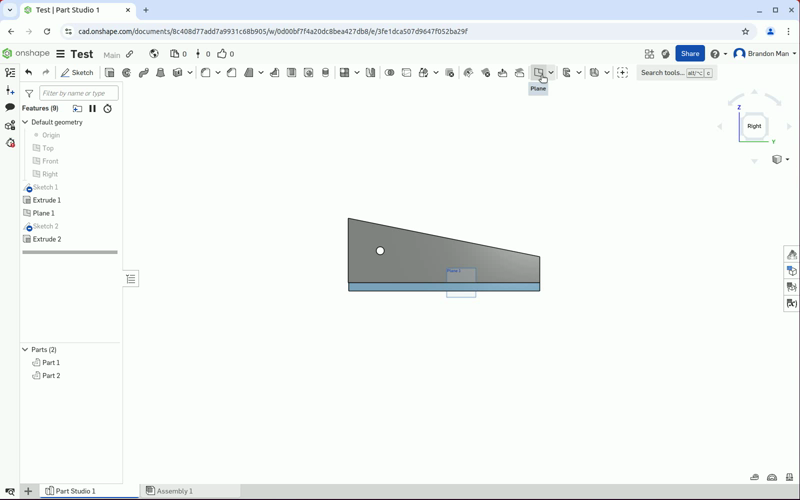
click(541, 75)
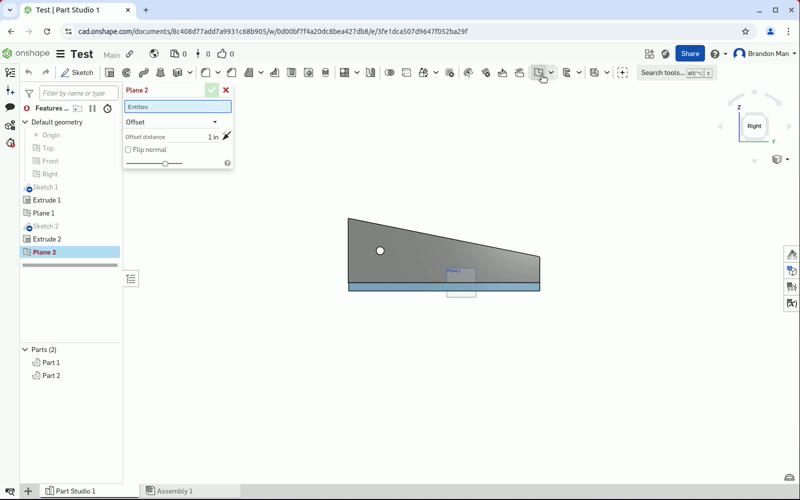
mouse_move(73, 176)
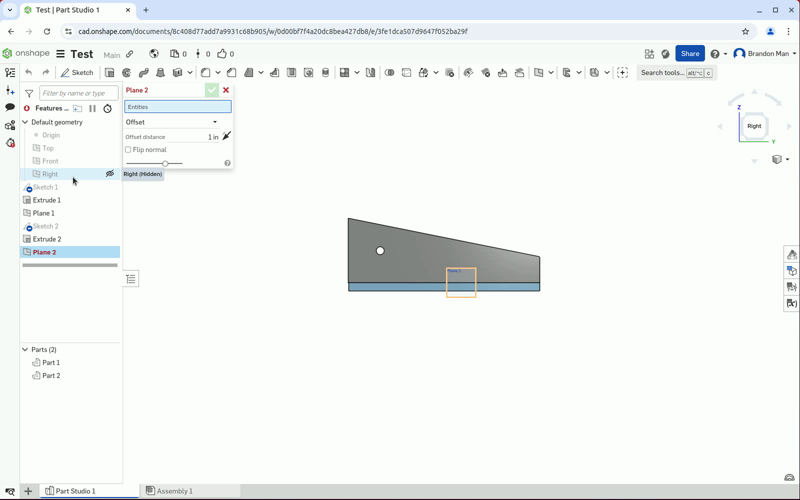
click(73, 176)
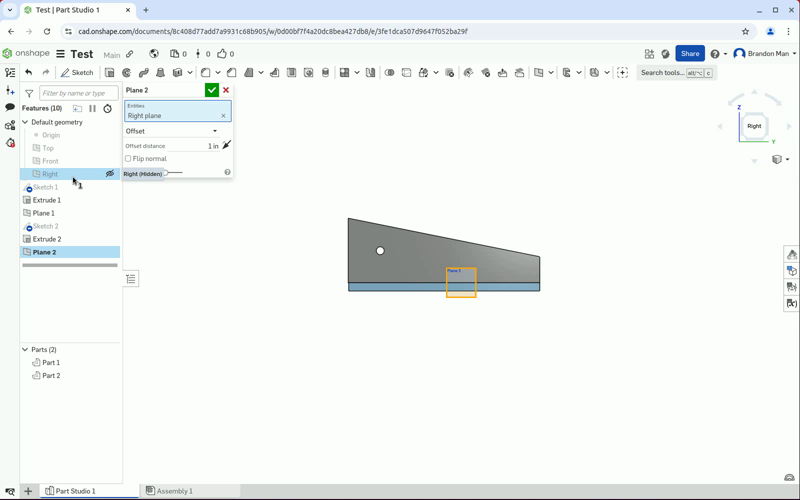
key(tab, 2)
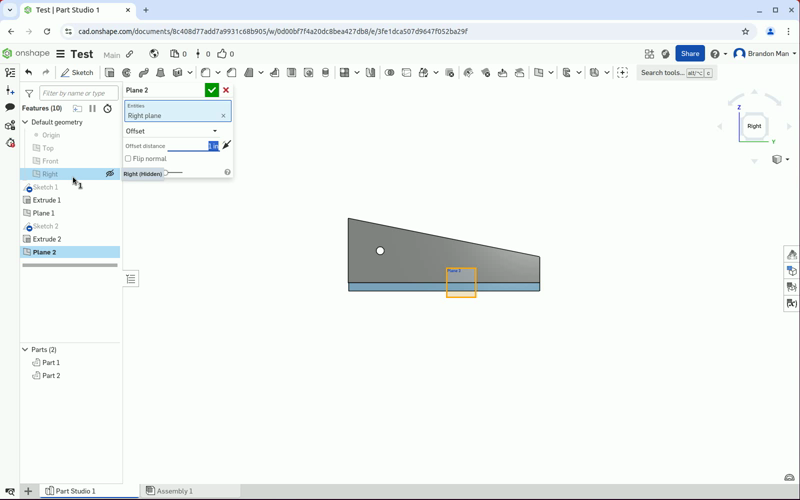
text(5.053)
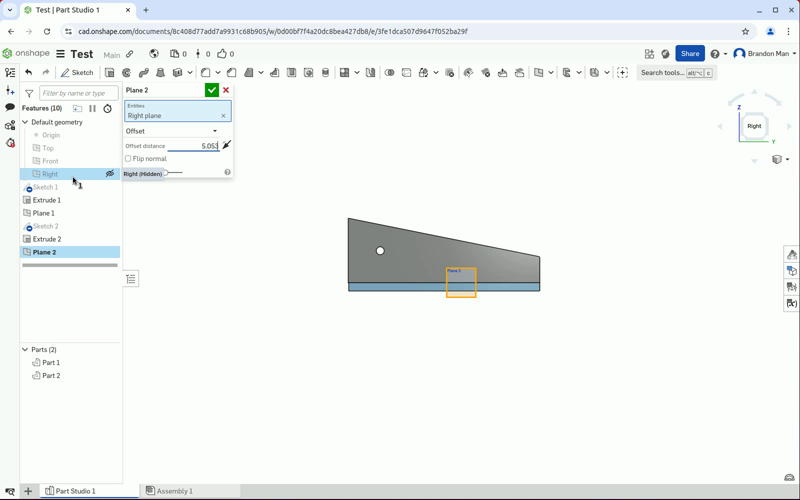
key(enter, 2)
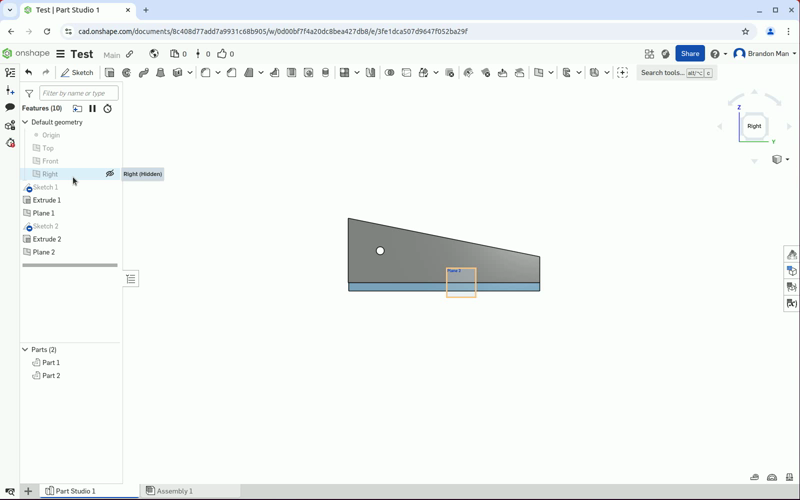
key(shift+s)
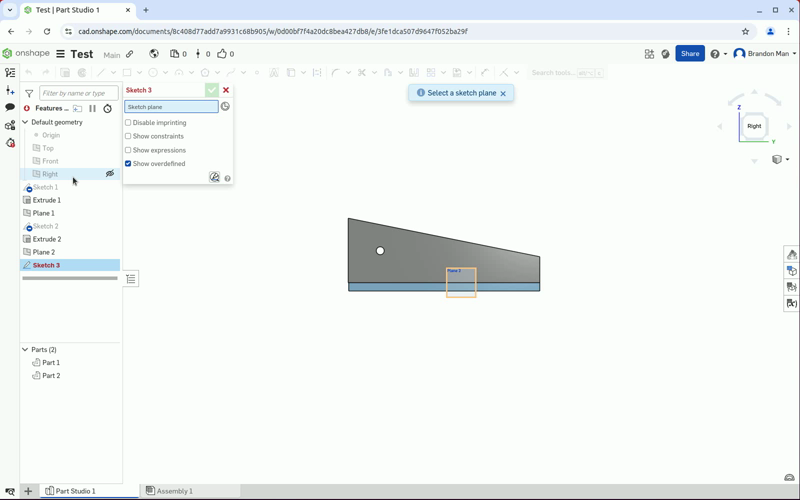
mouse_move(73, 254)
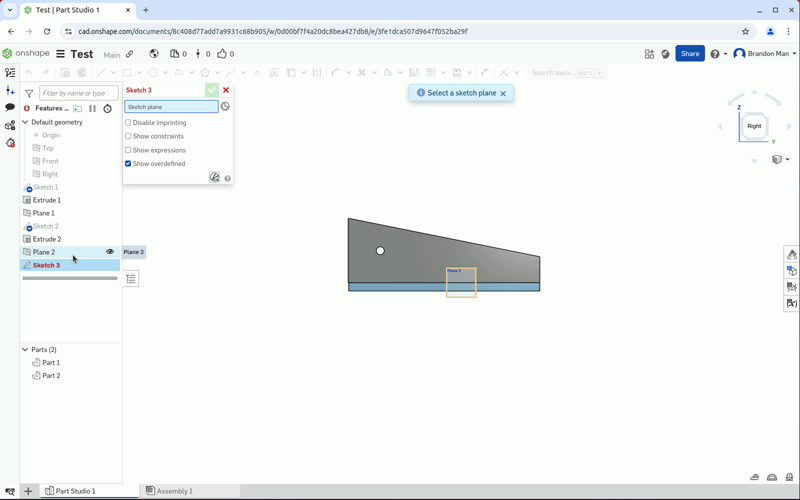
click(73, 254)
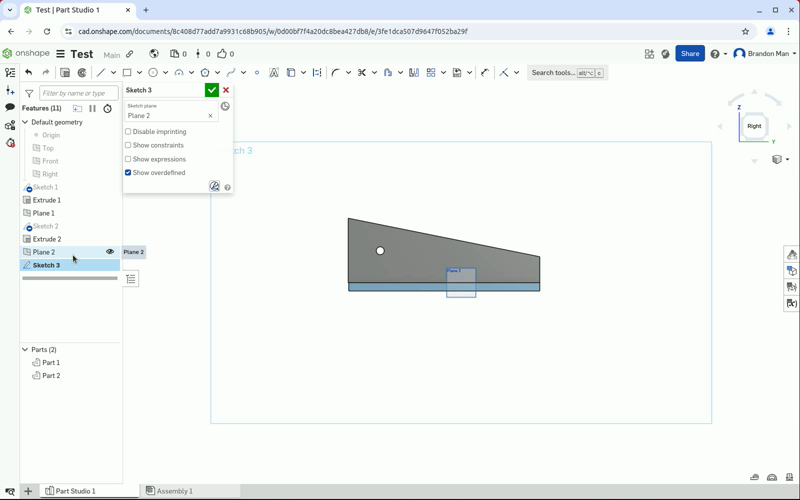
mouse_move(73, 352)
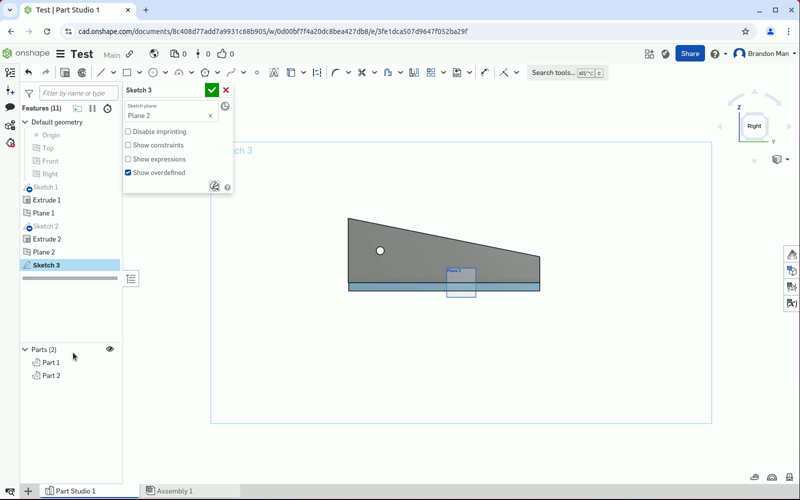
key(y)
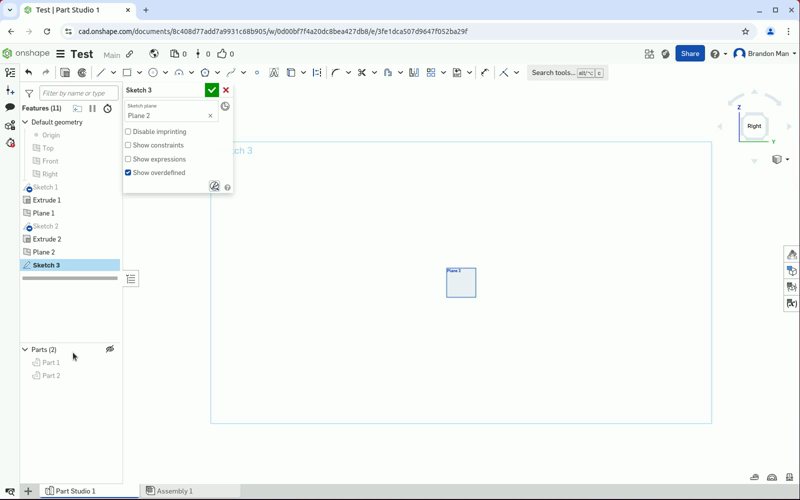
key(l)
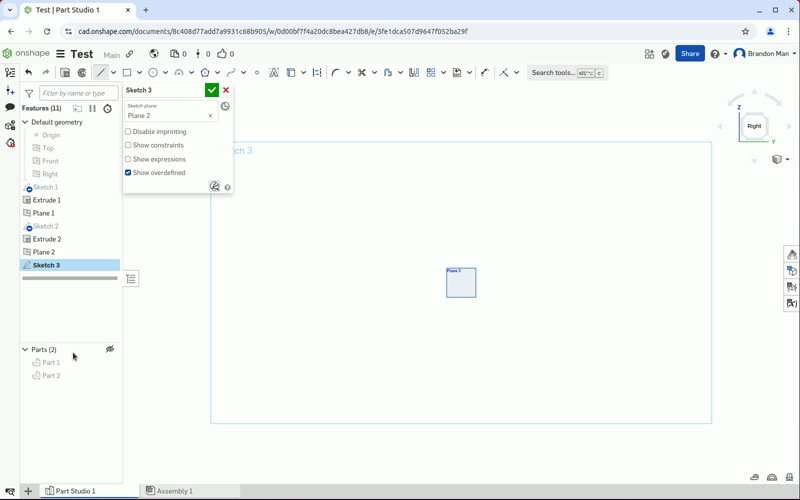
key_down(shift)
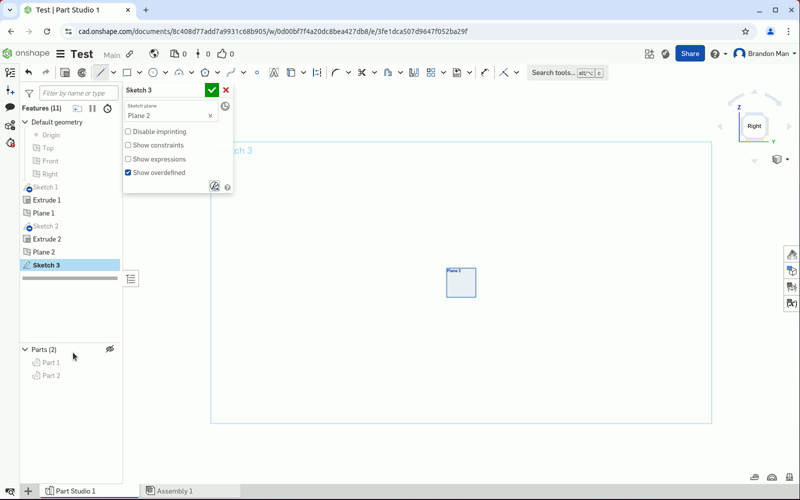
mouse_move(348, 282)
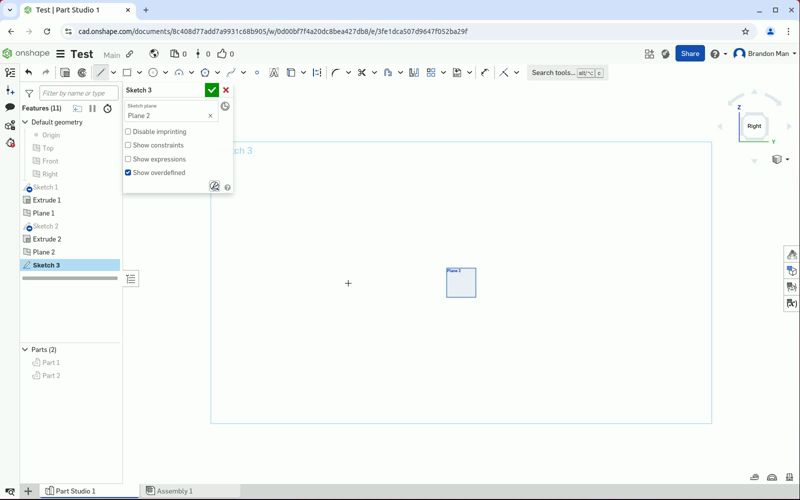
click(348, 282)
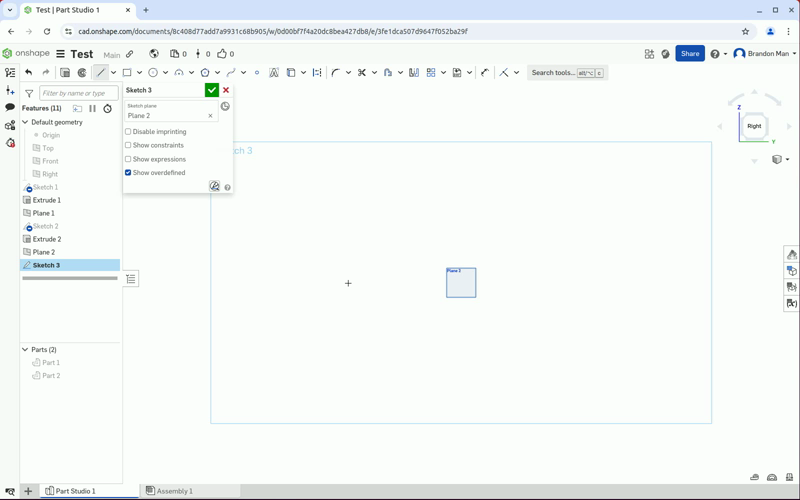
key_up(shift)
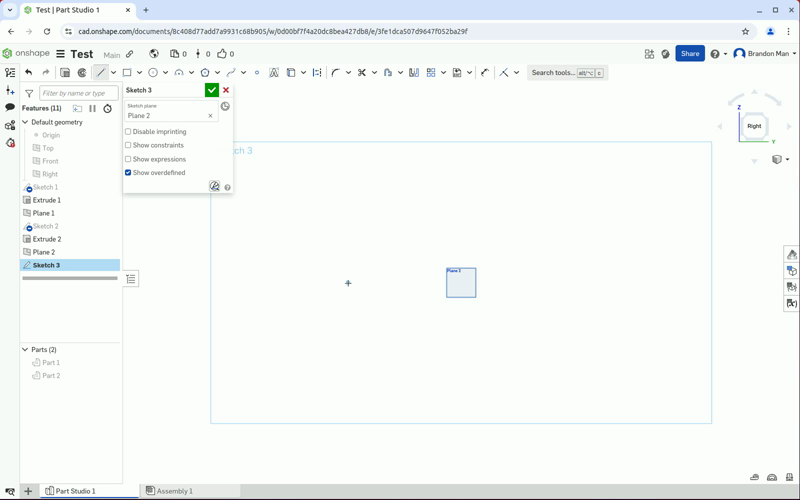
key_down(shift)
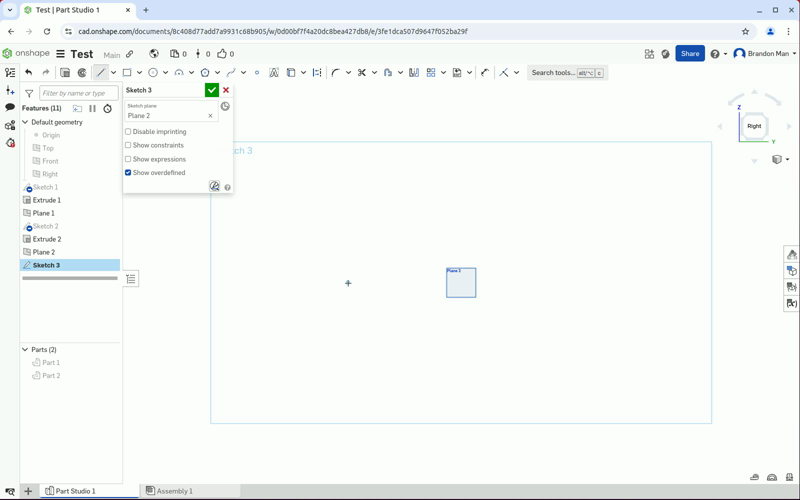
mouse_move(539, 282)
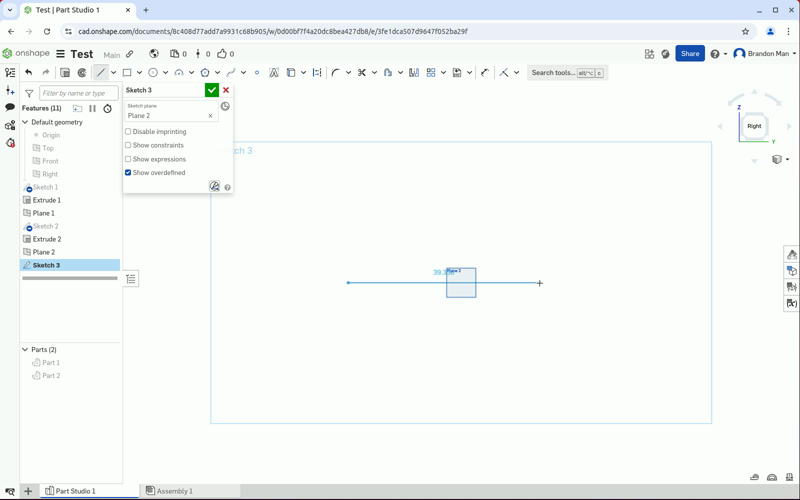
click(539, 282)
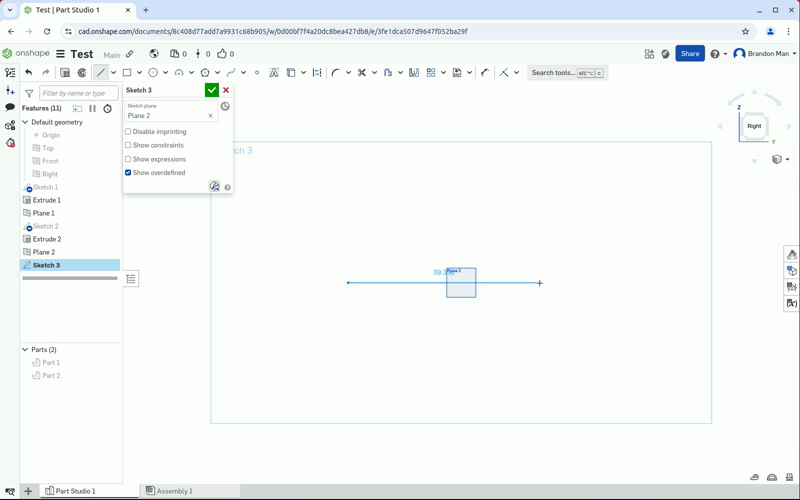
key_up(shift)
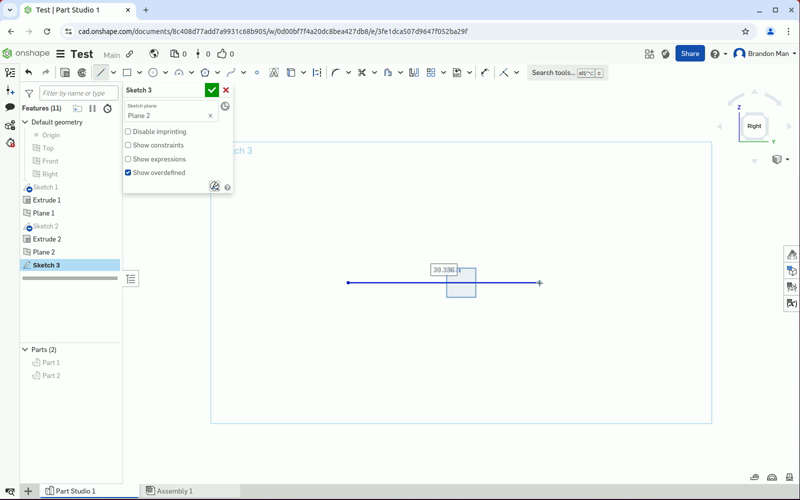
key_down(shift)
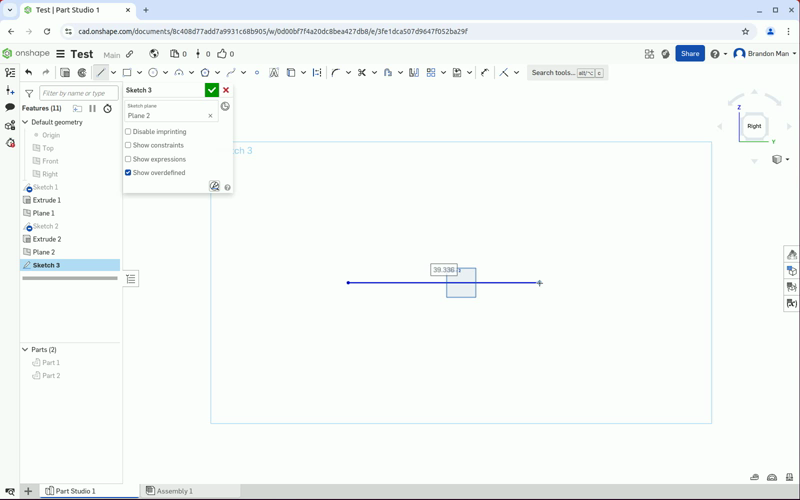
mouse_move(539, 218)
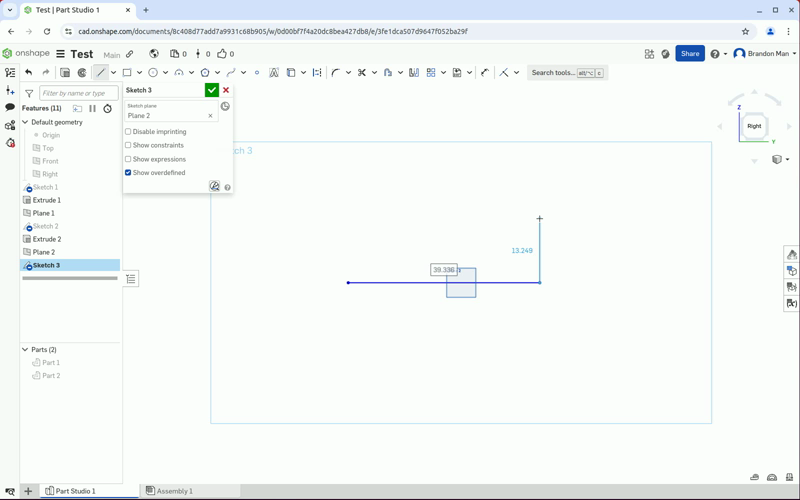
click(539, 218)
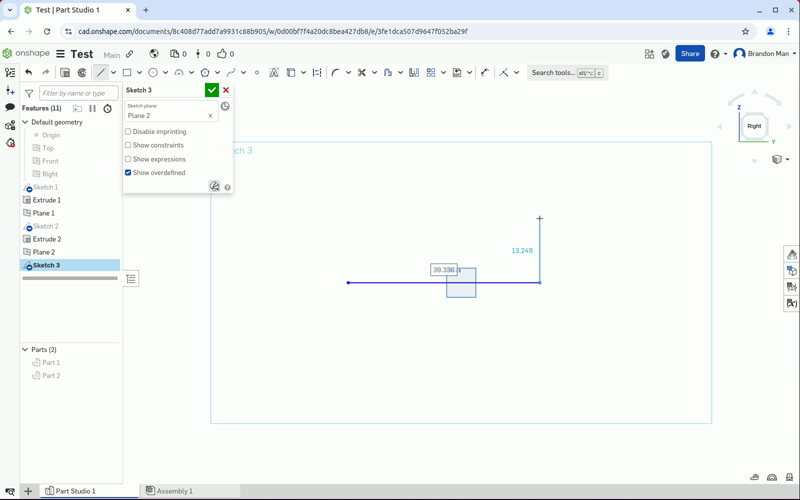
key_up(shift)
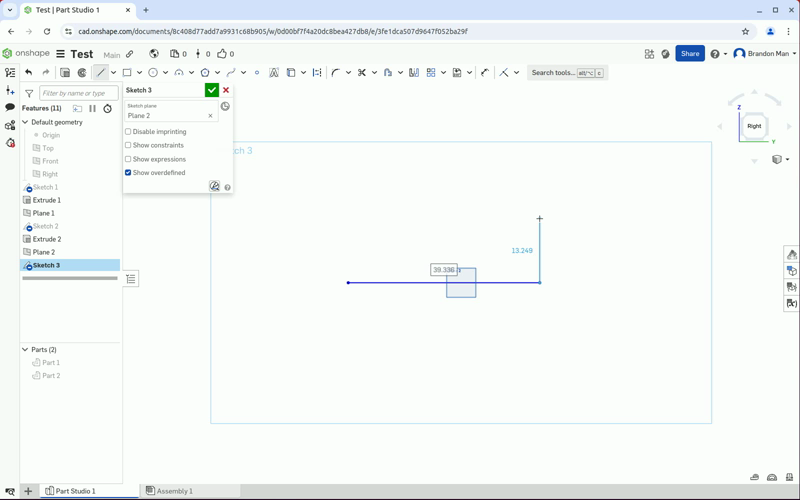
key_down(shift)
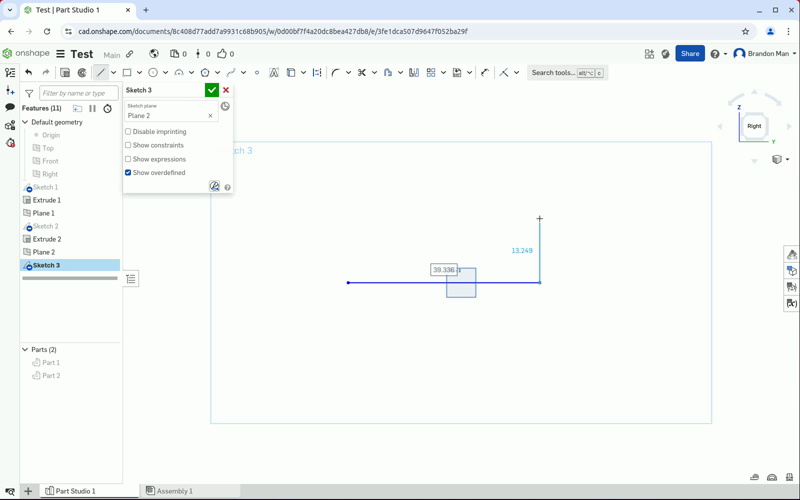
mouse_move(348, 256)
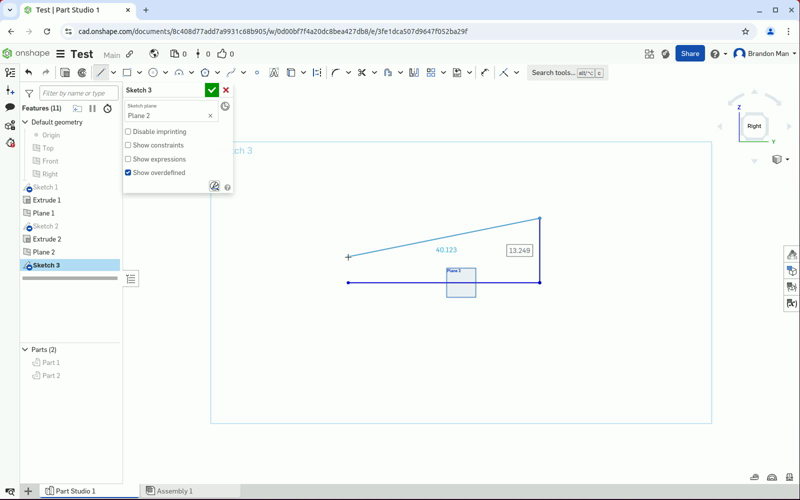
click(348, 256)
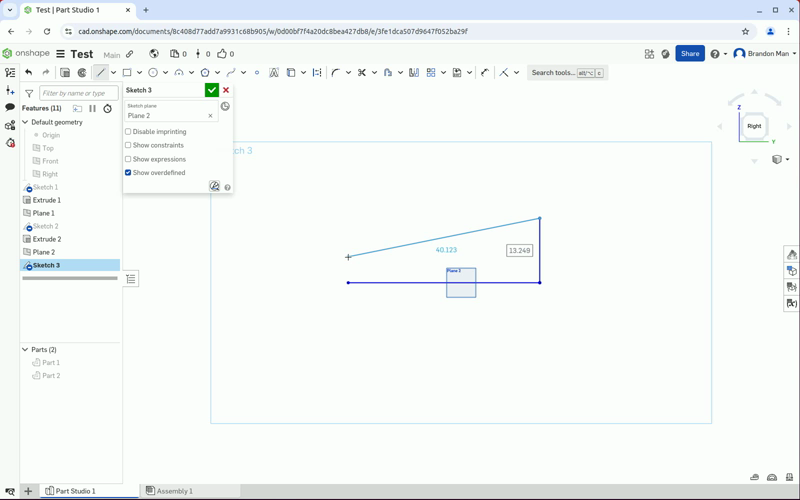
key_up(shift)
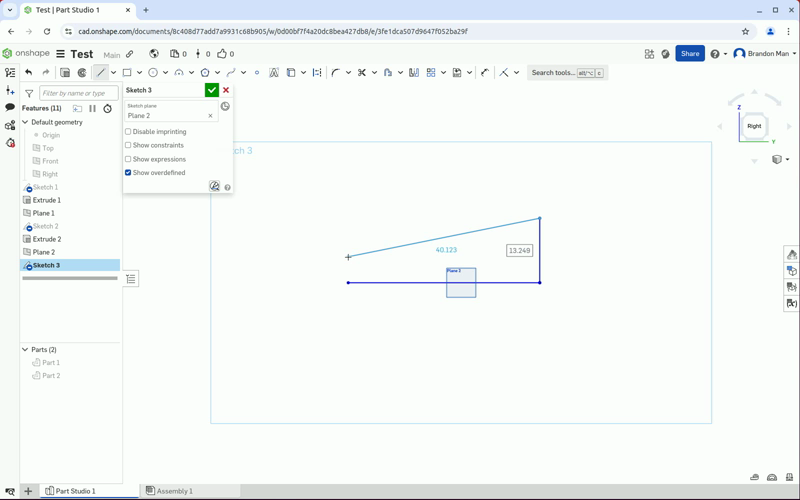
mouse_move(378, 256)
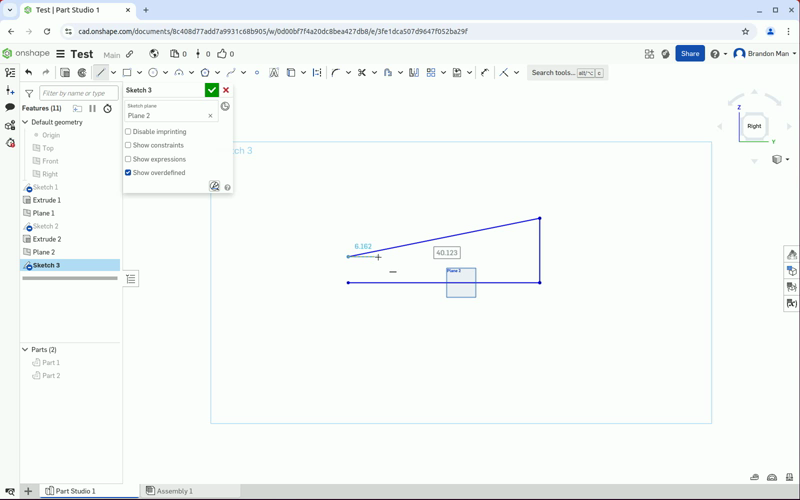
key_down(shift)
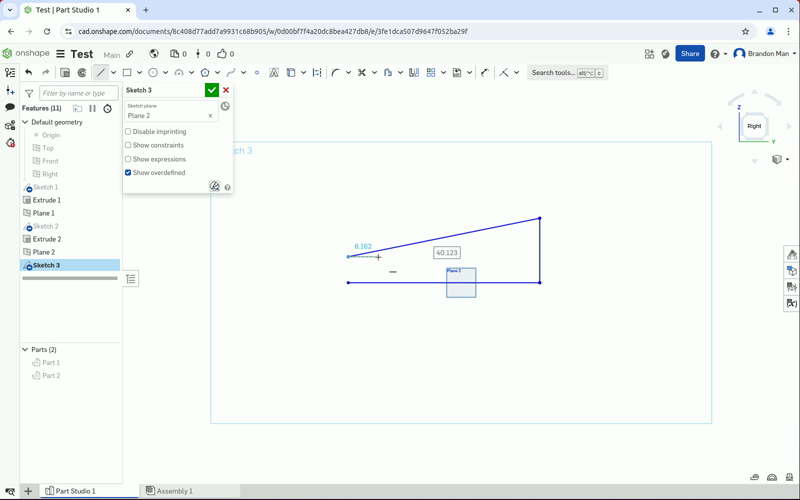
mouse_move(348, 282)
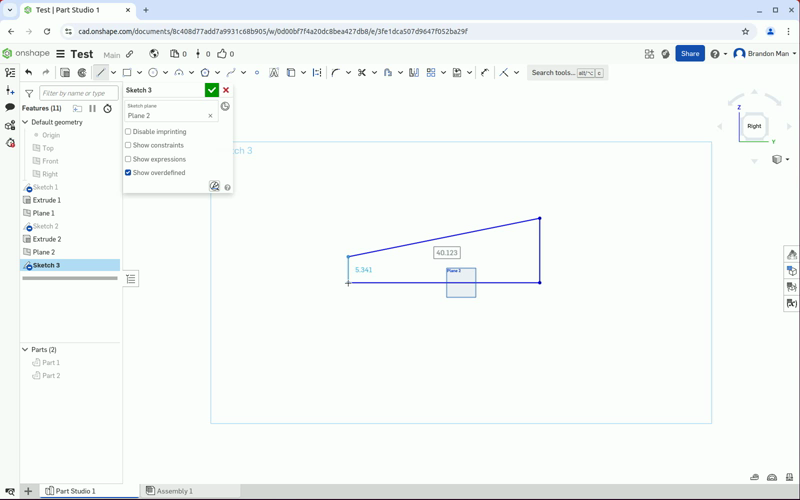
key_up(shift)
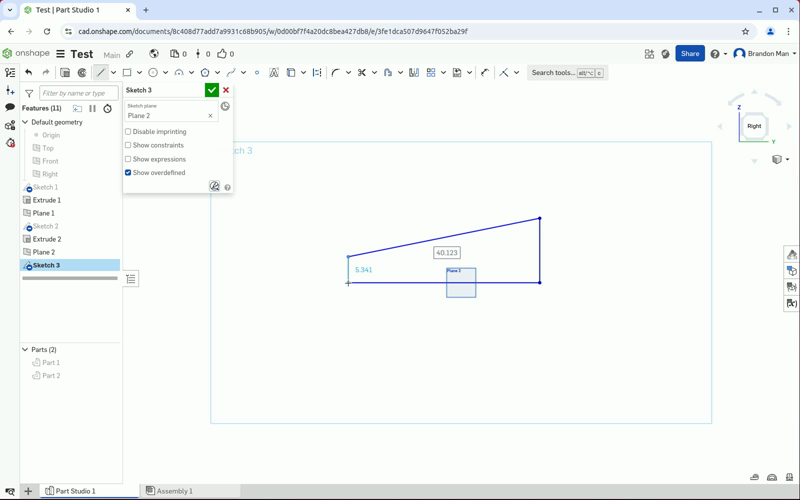
click(348, 282)
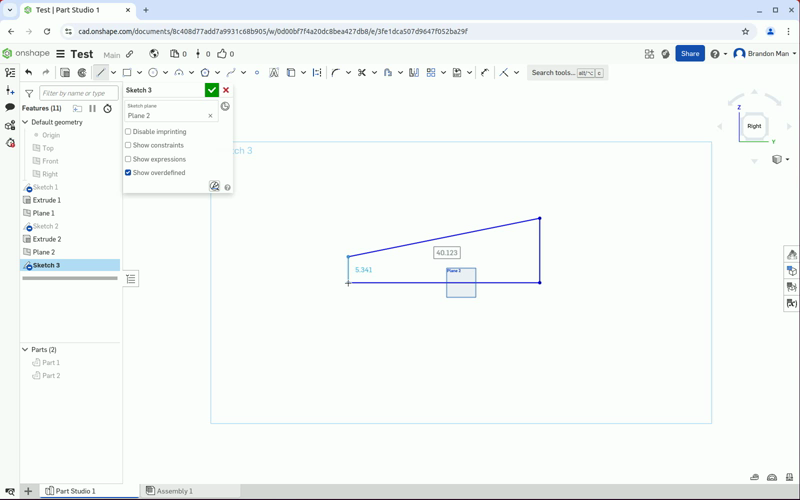
key(esc)
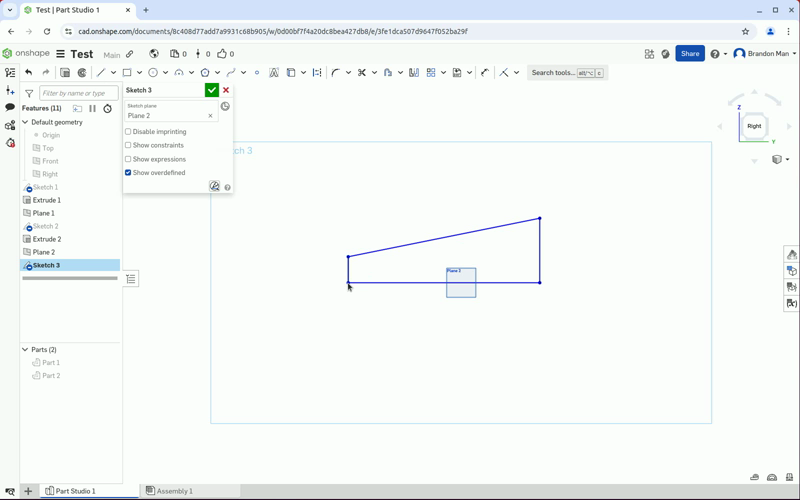
key(c)
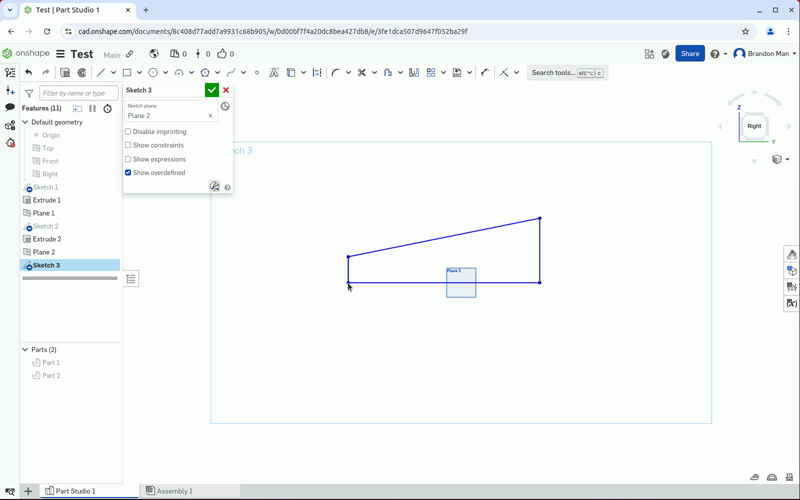
key_down(shift)
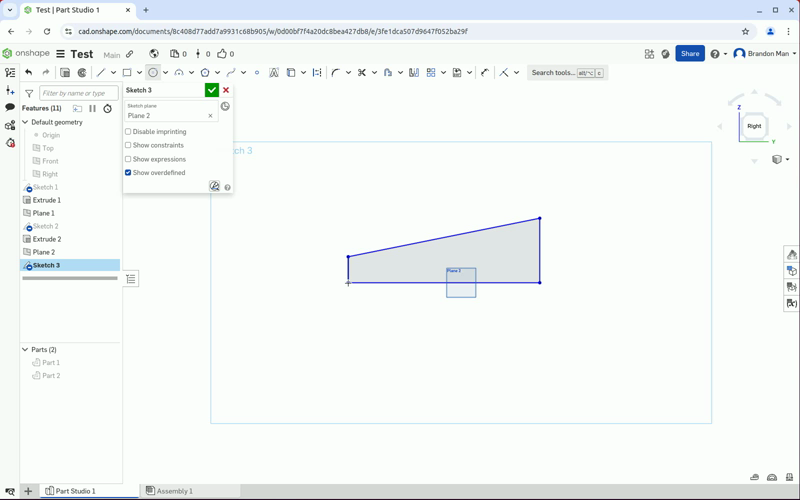
mouse_move(507, 250)
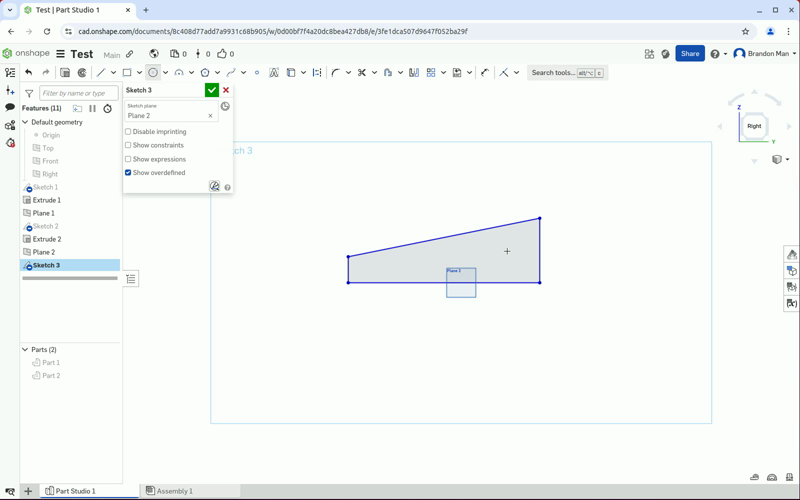
click(507, 250)
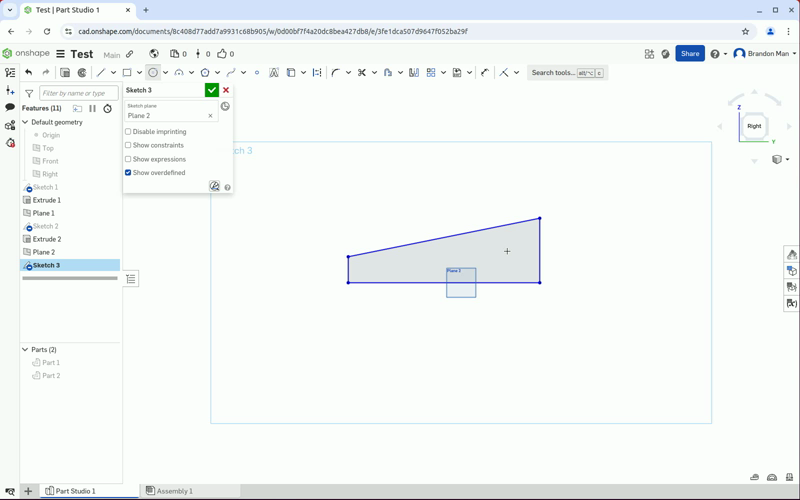
key_up(shift)
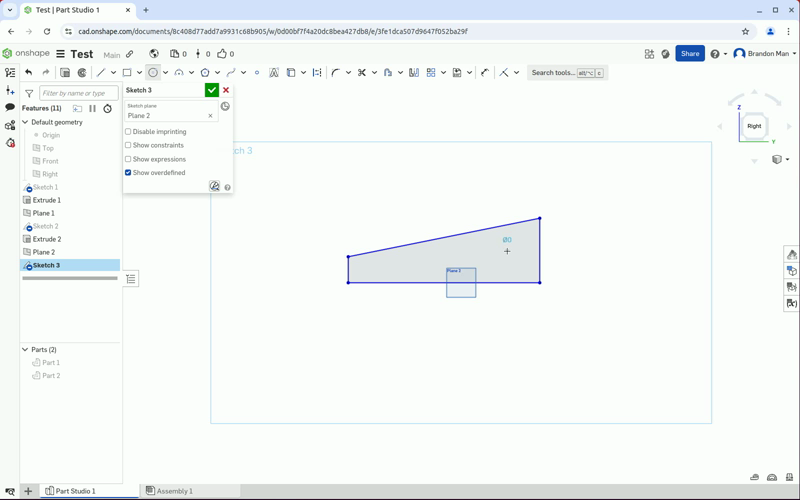
mouse_move(511, 250)
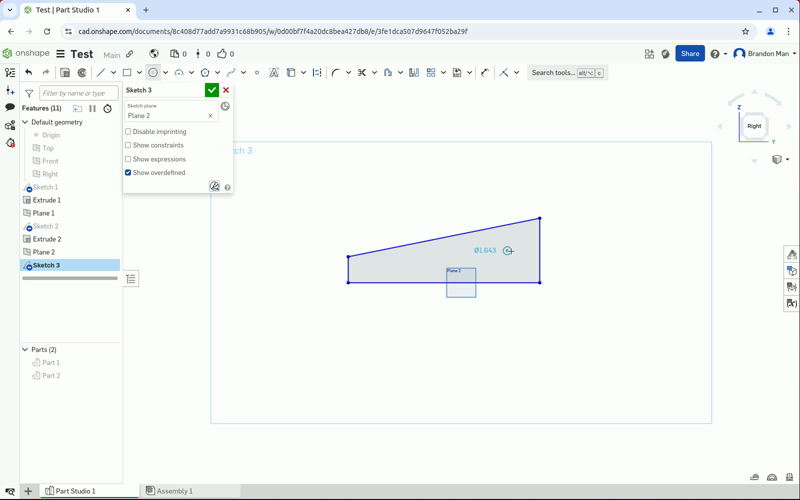
click(511, 250)
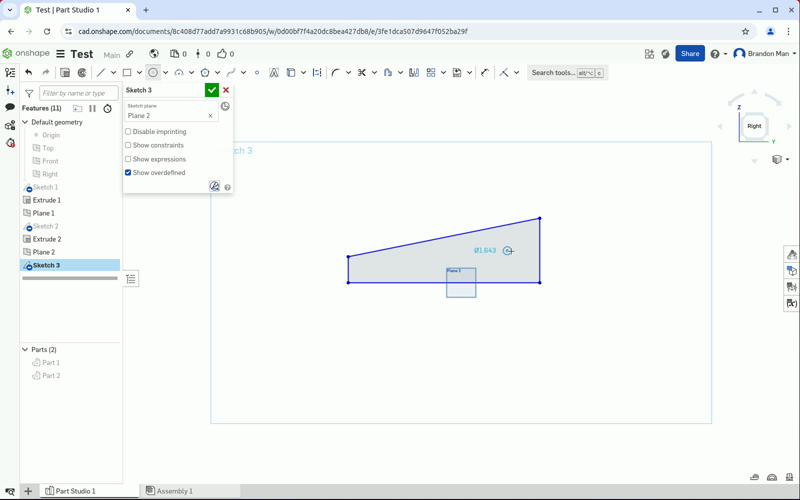
key(esc)
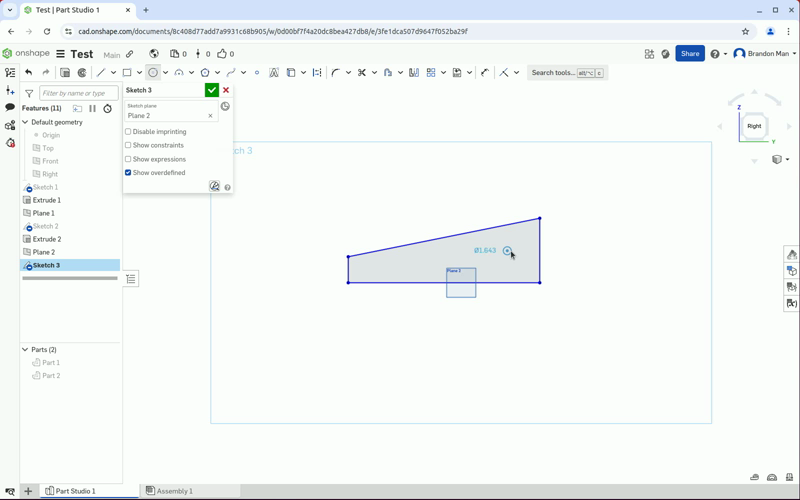
mouse_move(368, 271)
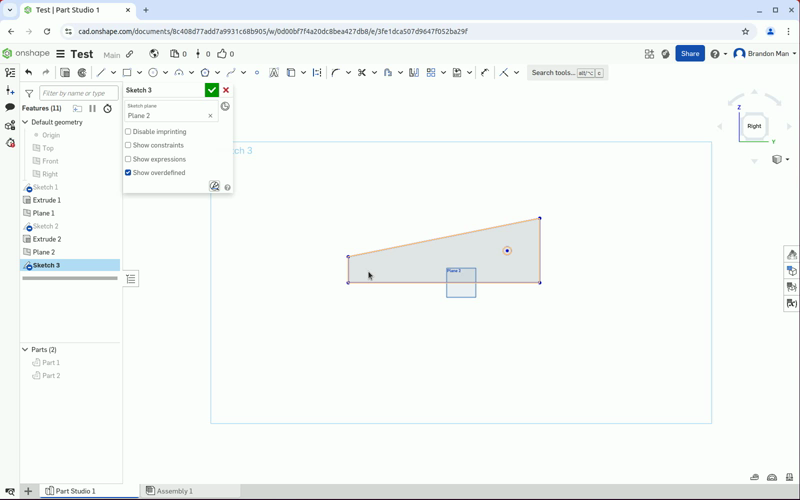
click(368, 271)
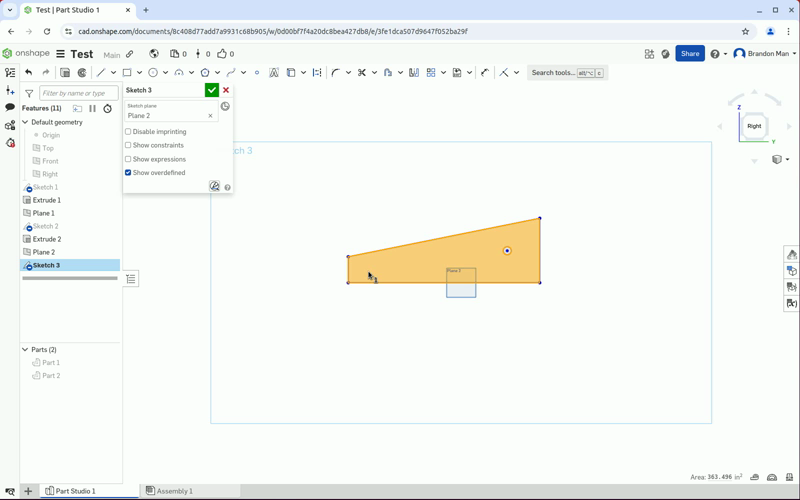
mouse_move(73, 352)
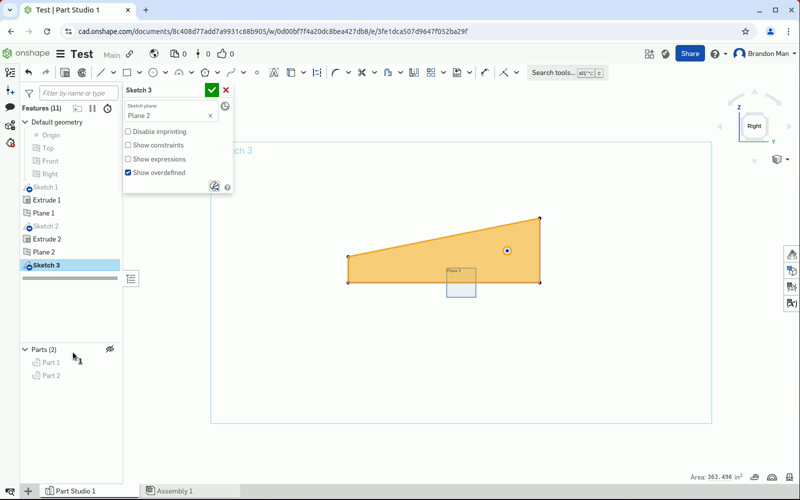
key(shift+y)
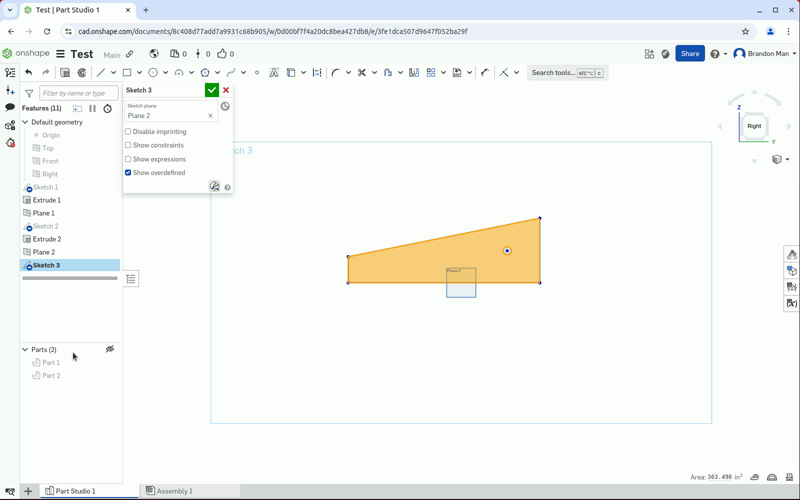
key(shift+e)
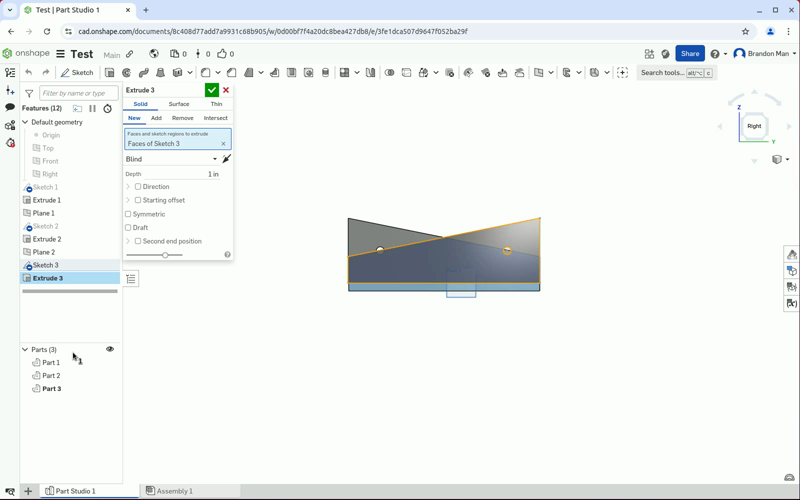
mouse_move(143, 106)
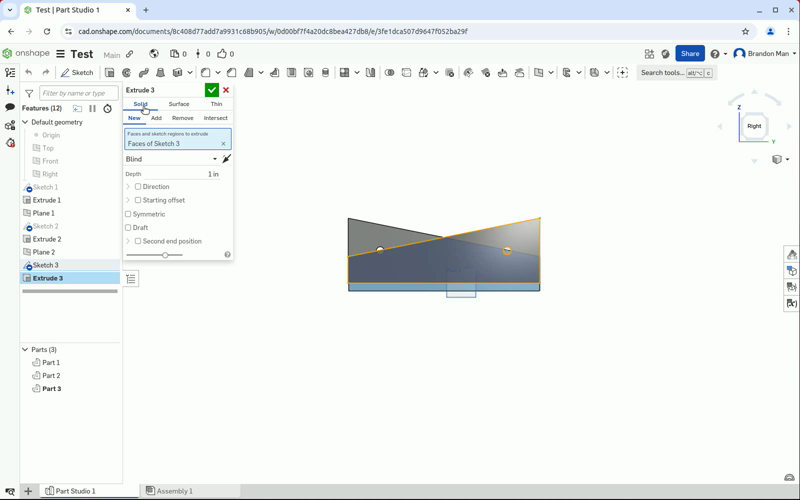
click(143, 106)
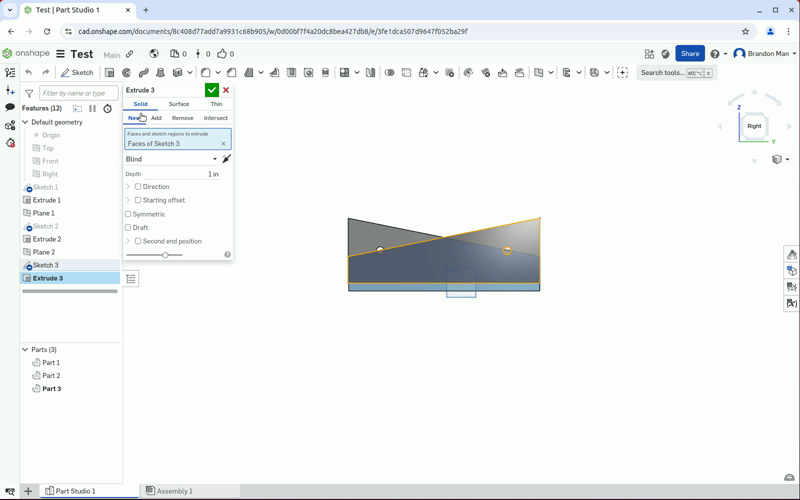
mouse_move(137, 120)
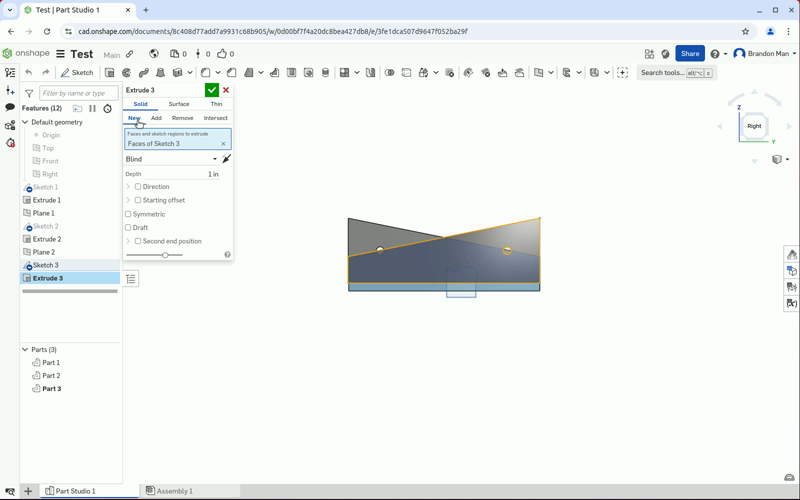
click(137, 120)
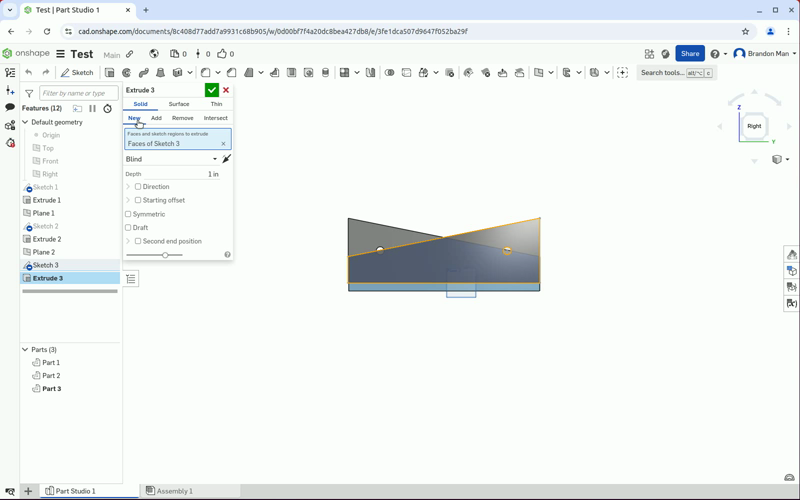
key(tab, 4)
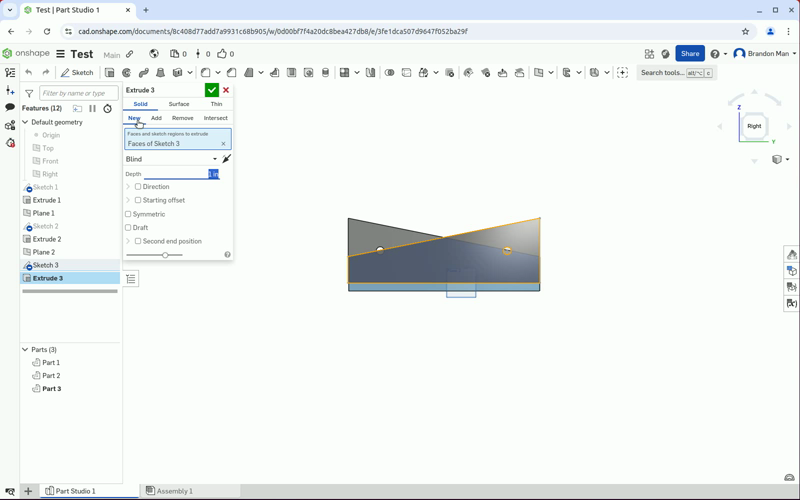
text(-1.204)
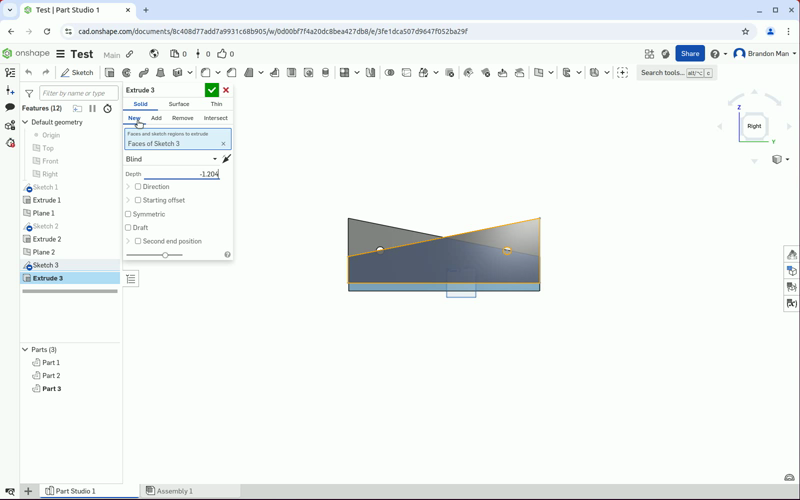
key(enter)
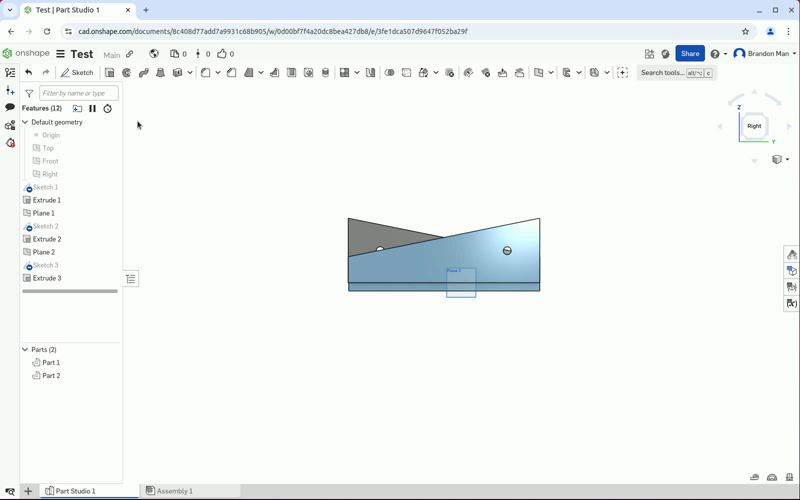
key(shift+h)
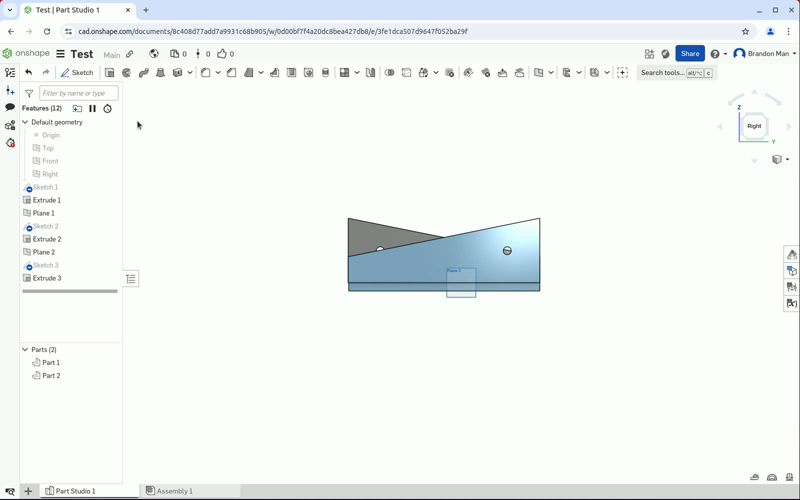
key(shift+h)
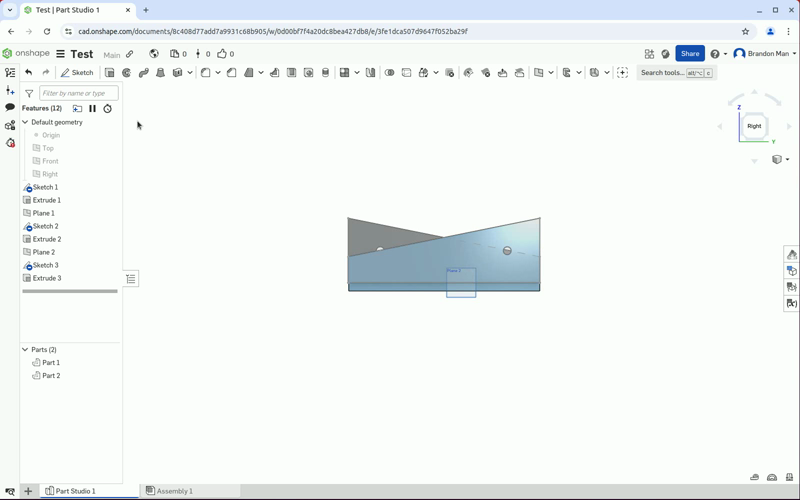
key(shift+7)
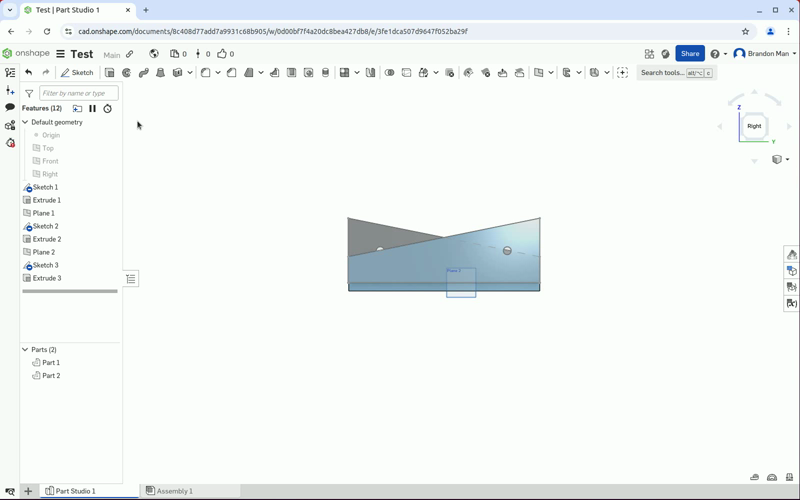
key(right, 2)
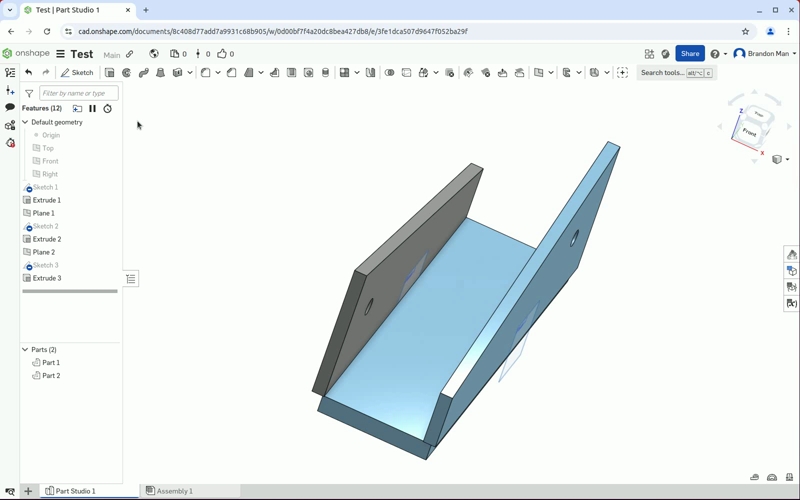
key(down, 2)
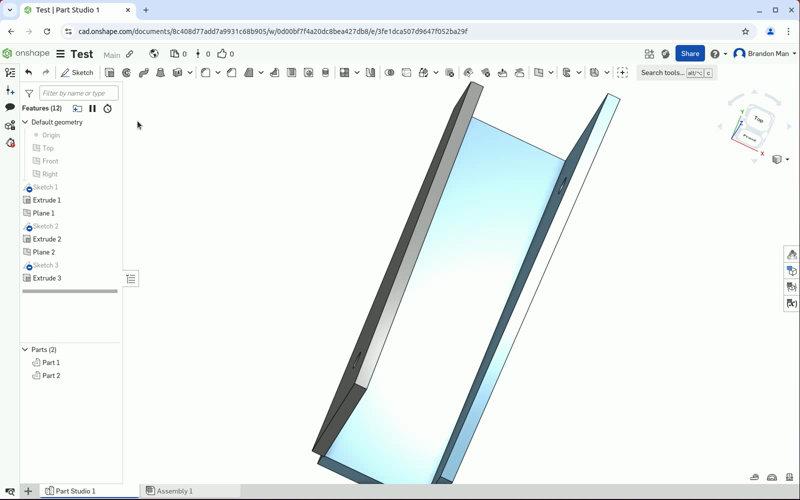
key(up, 2)
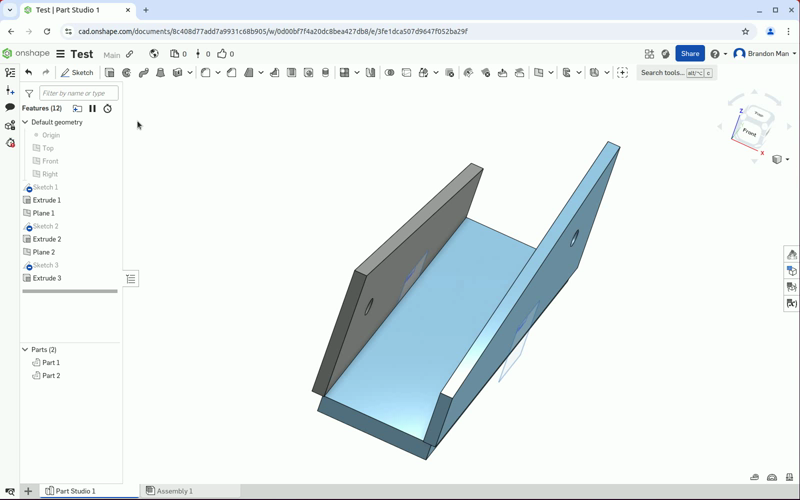
key(left, 2)
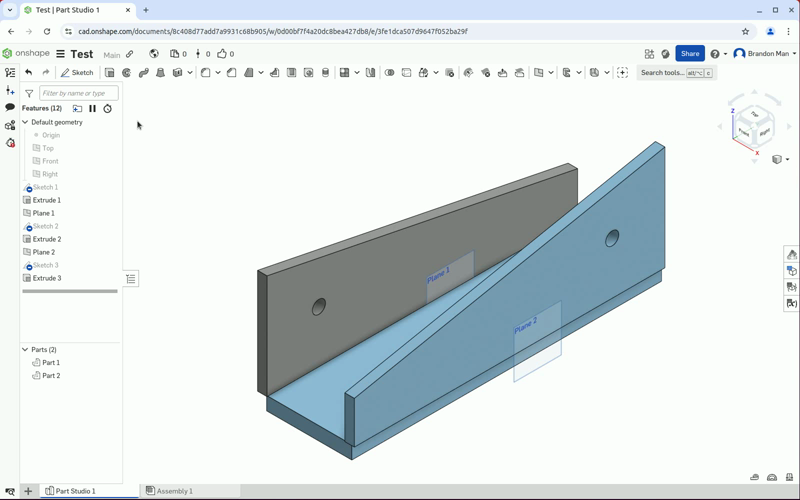
mouse_move(73, 189)
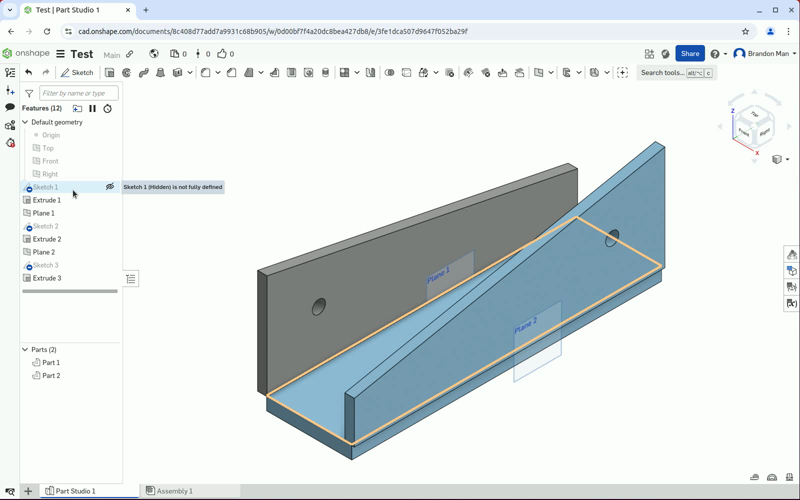
click(73, 189)